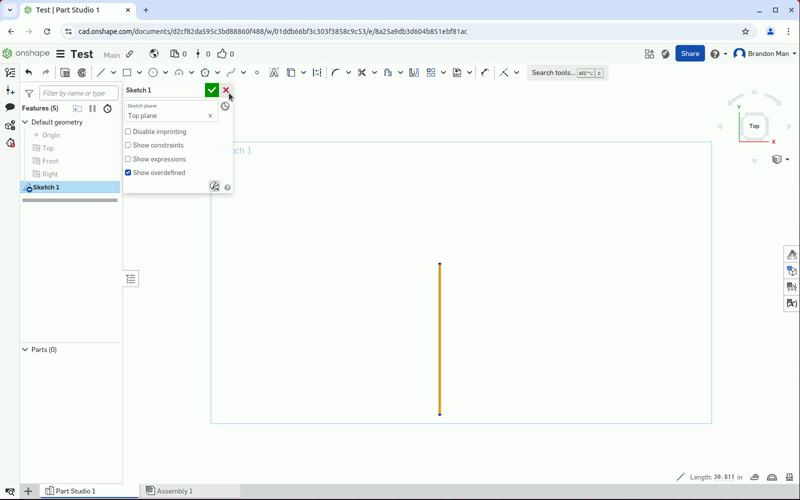
key(shift+h)
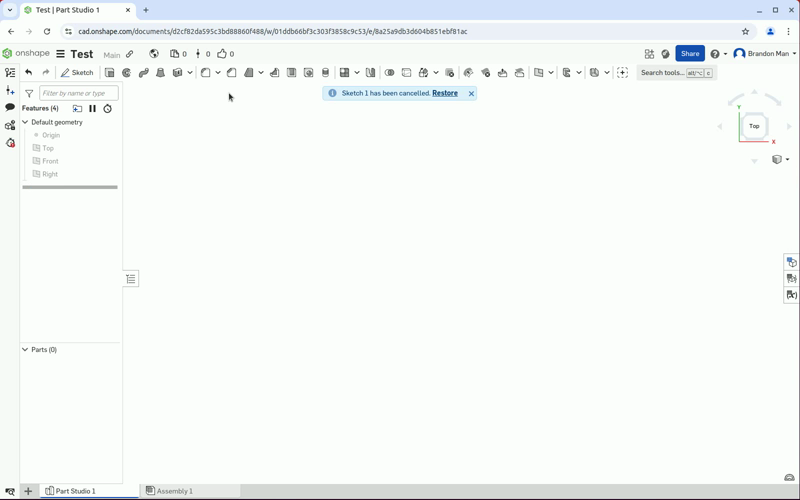
mouse_move(73, 352)
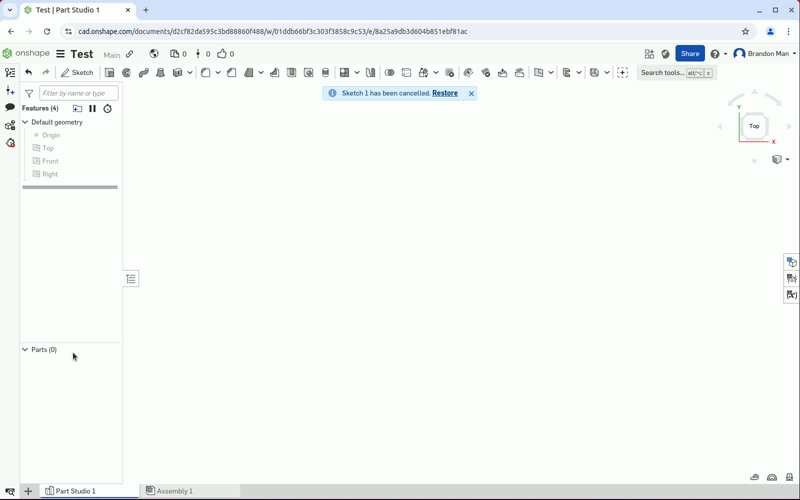
key(y)
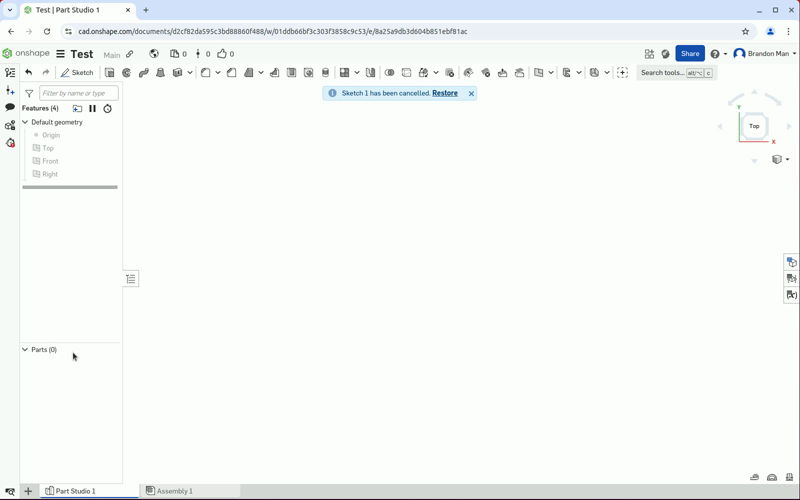
key(shift+p)
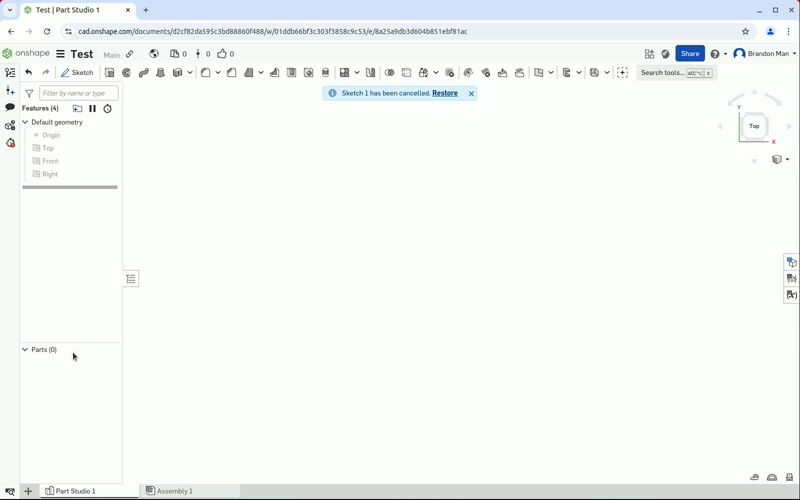
key(space)
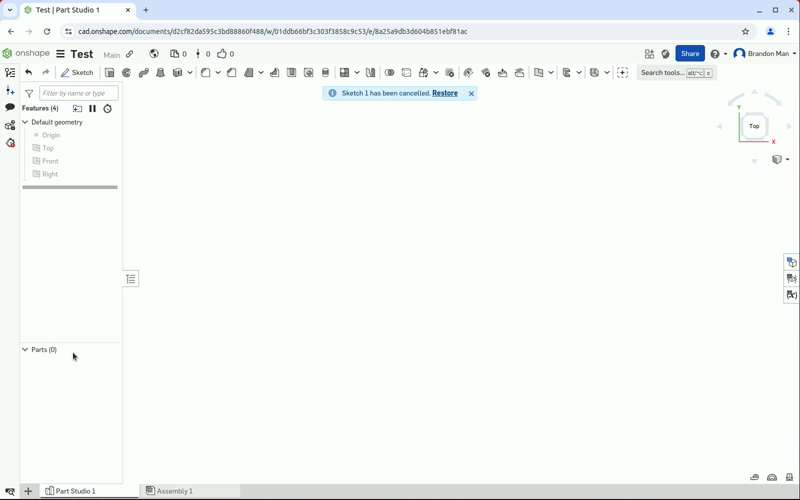
key_down(shift)
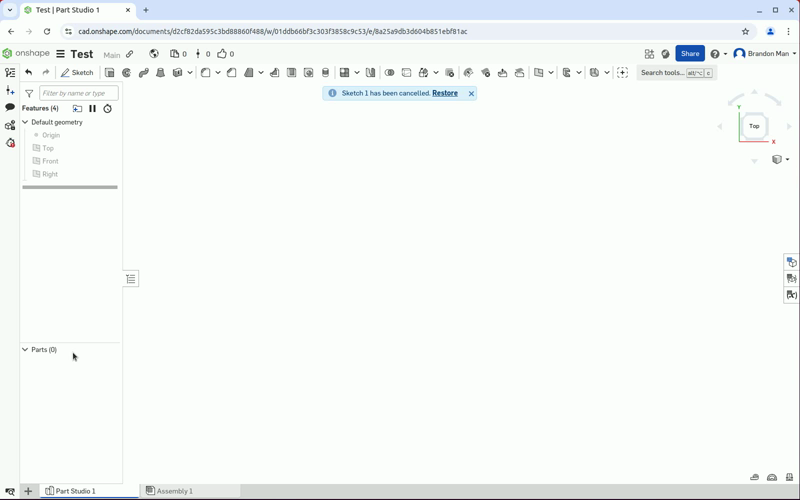
key(up)
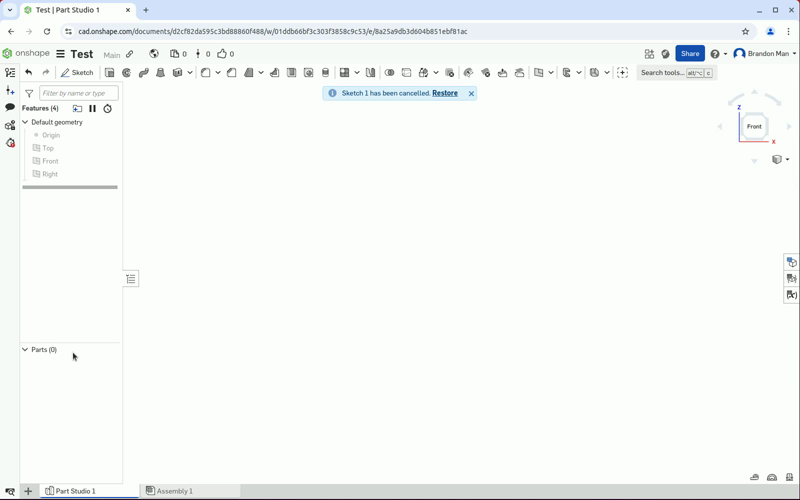
key_up(shift)
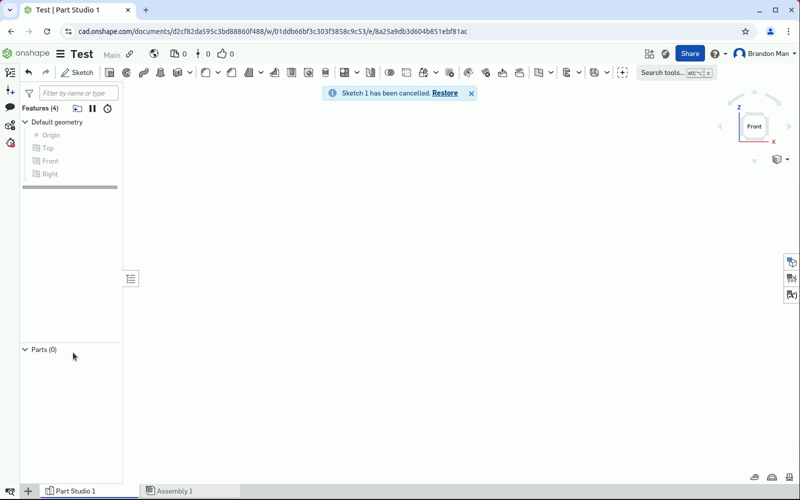
mouse_move(73, 352)
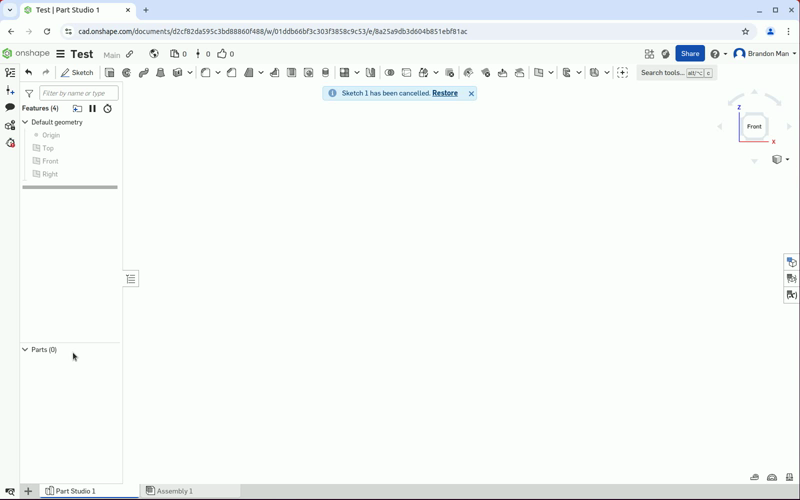
key(shift+y)
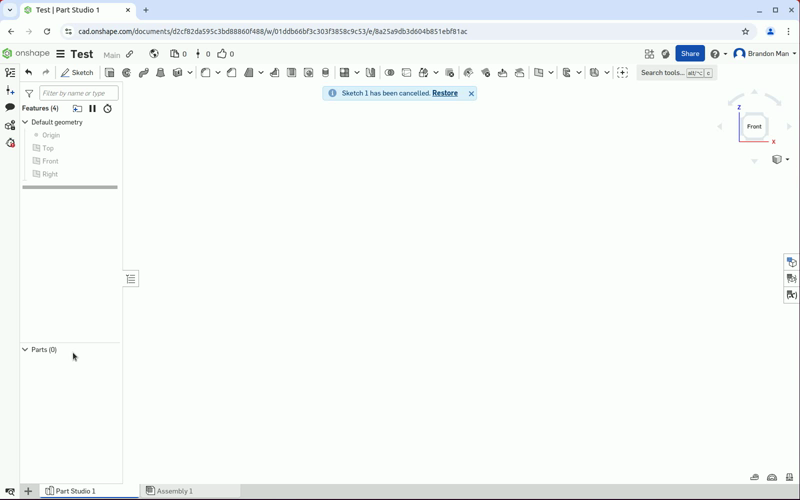
key(shift+s)
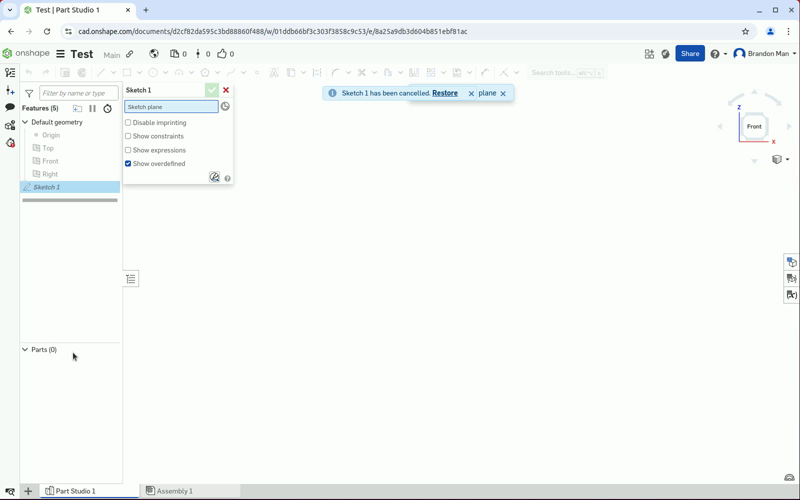
mouse_move(73, 163)
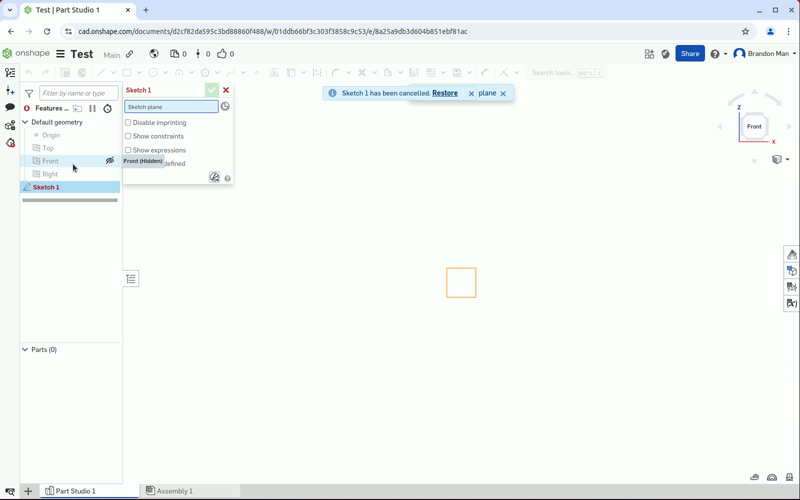
click(73, 163)
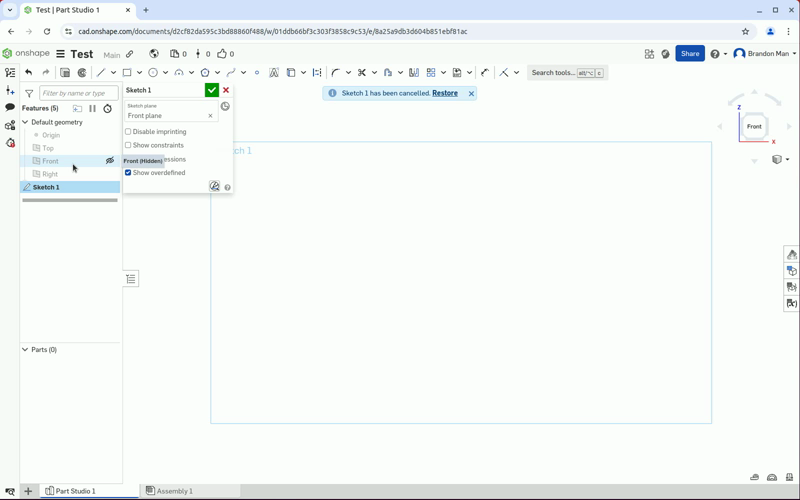
mouse_move(73, 352)
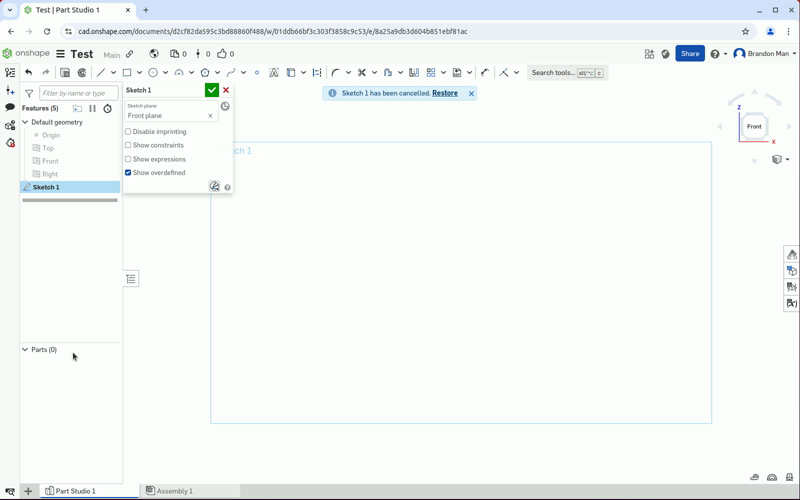
key(y)
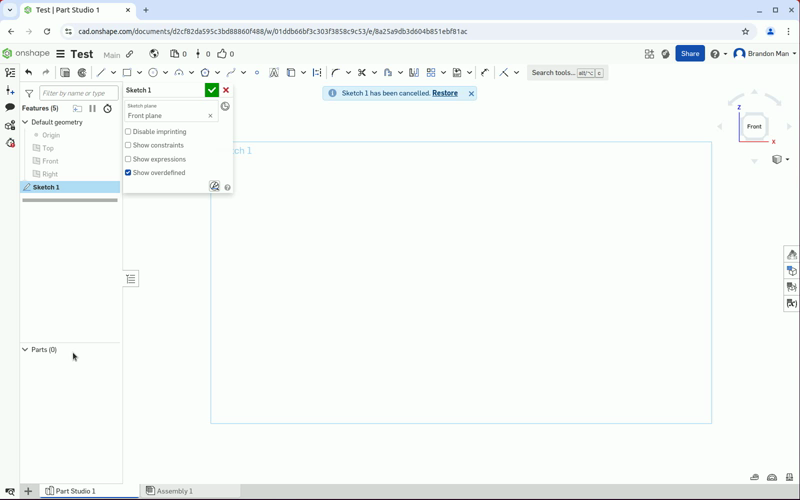
key(l)
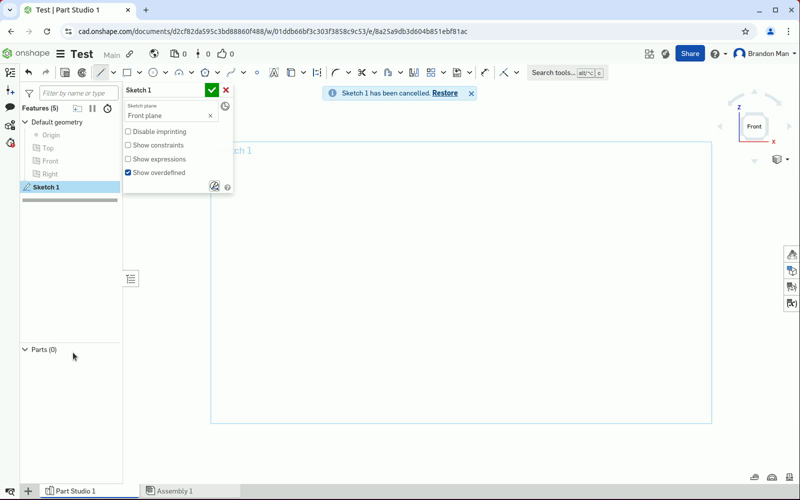
key_down(shift)
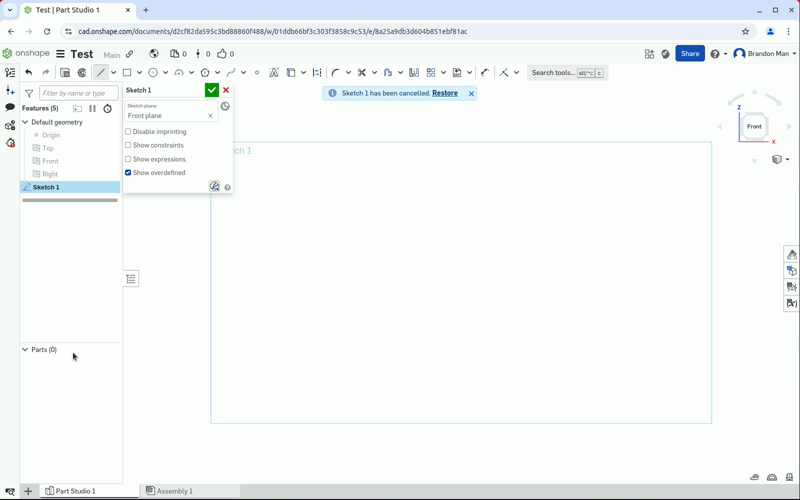
mouse_move(416, 233)
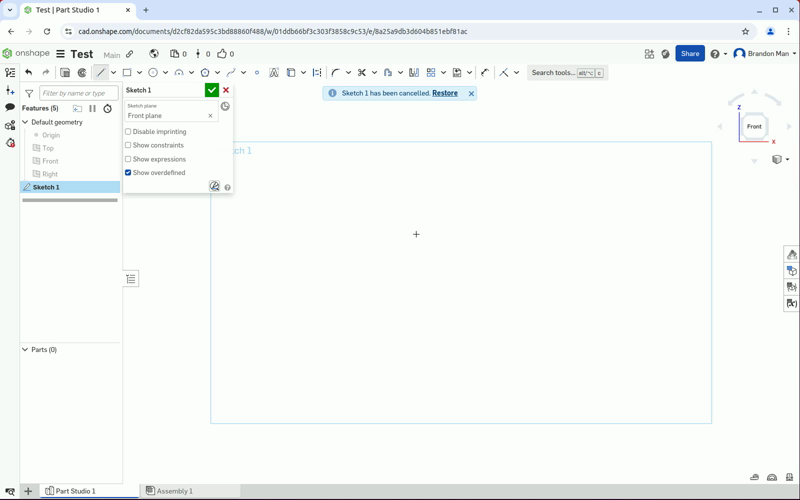
click(416, 233)
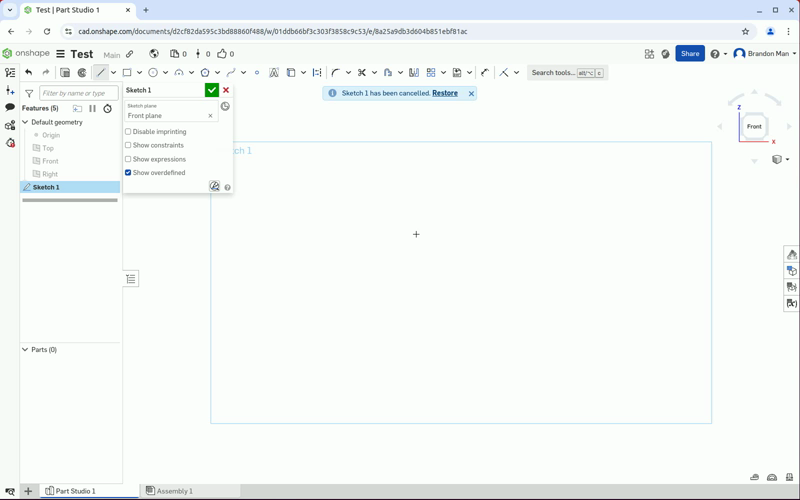
key_up(shift)
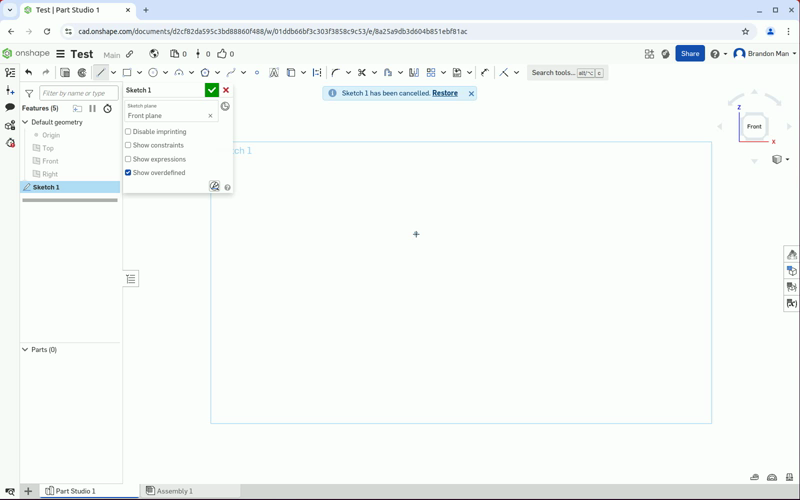
key_down(shift)
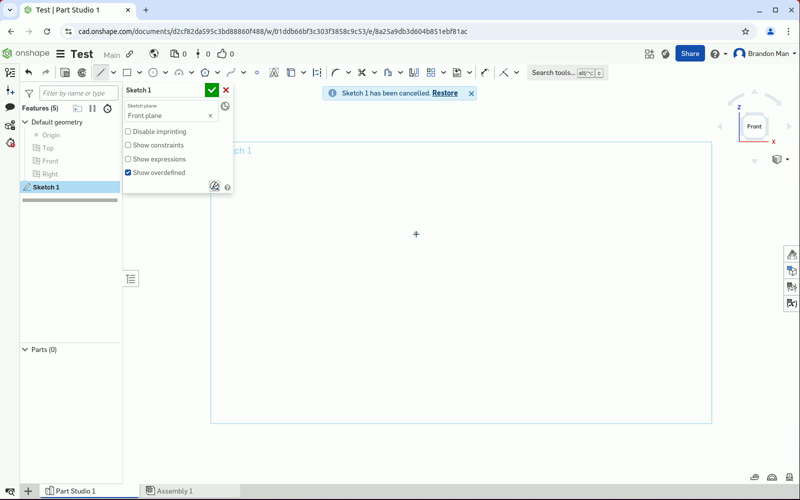
mouse_move(506, 233)
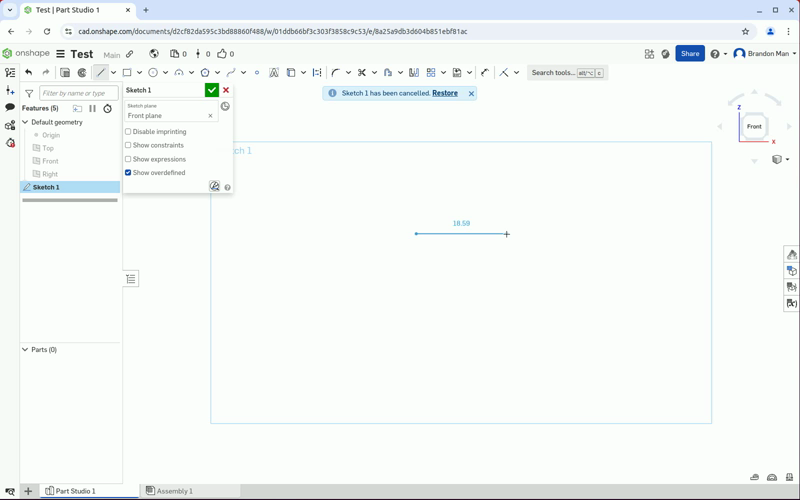
click(506, 233)
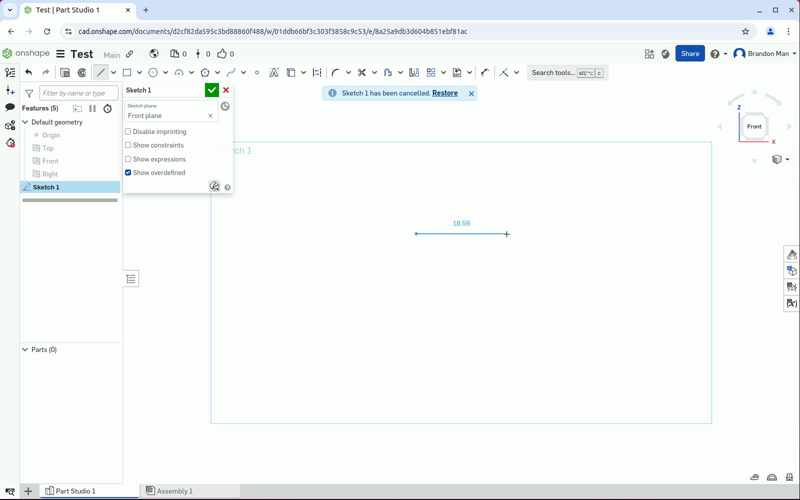
key_up(shift)
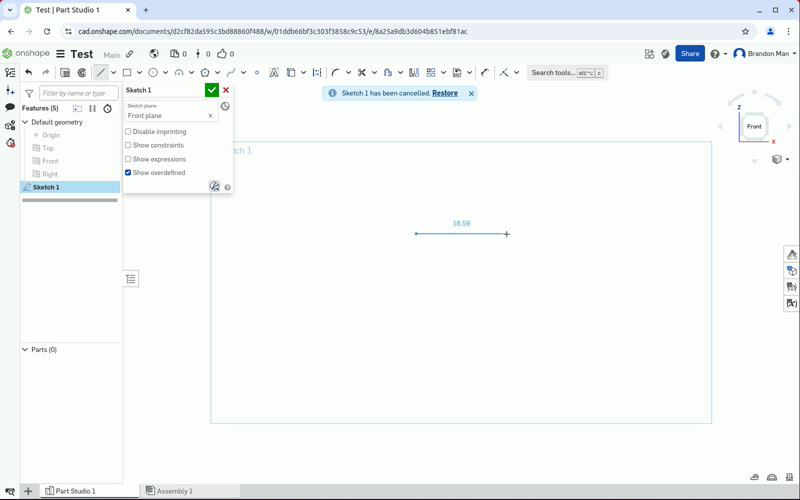
key_down(shift)
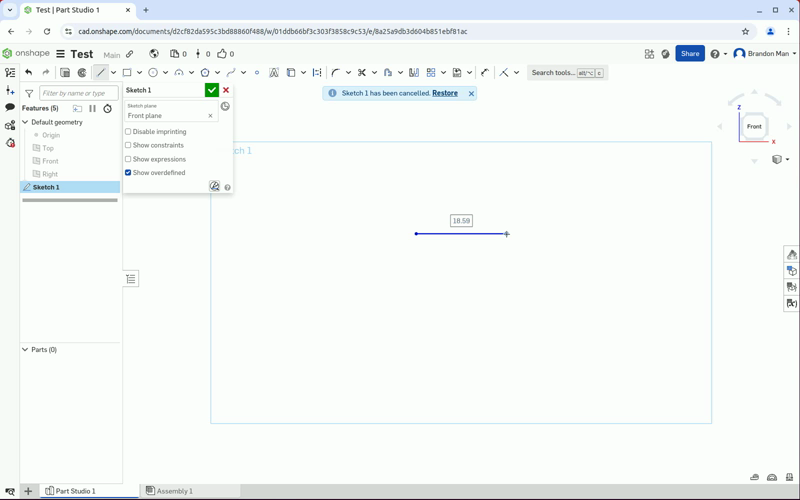
mouse_move(536, 233)
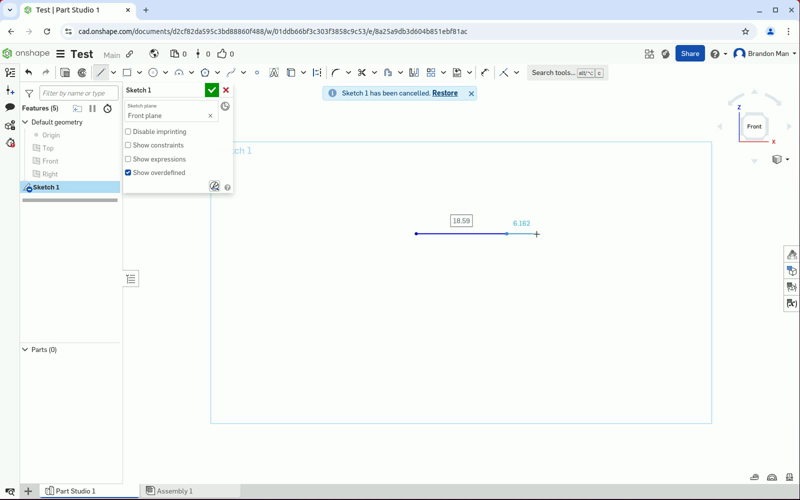
mouse_move(506, 224)
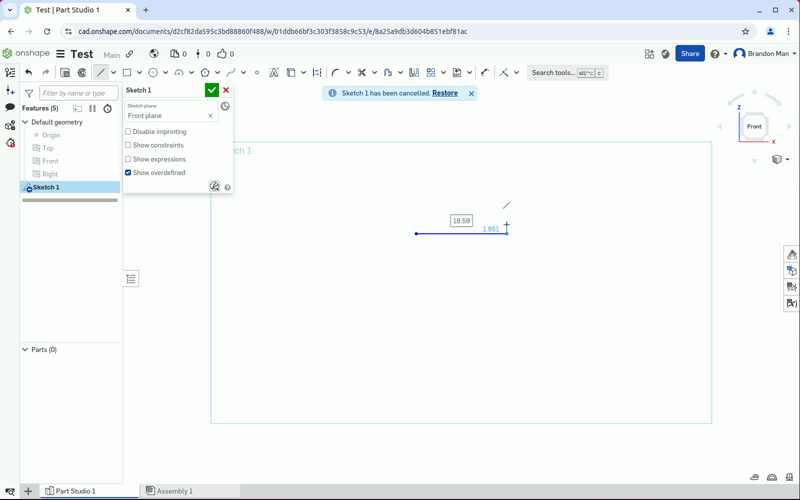
click(506, 224)
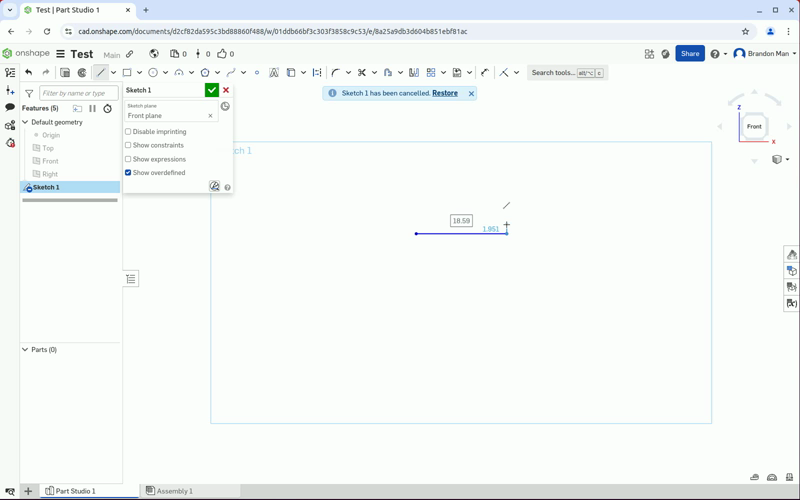
key_up(shift)
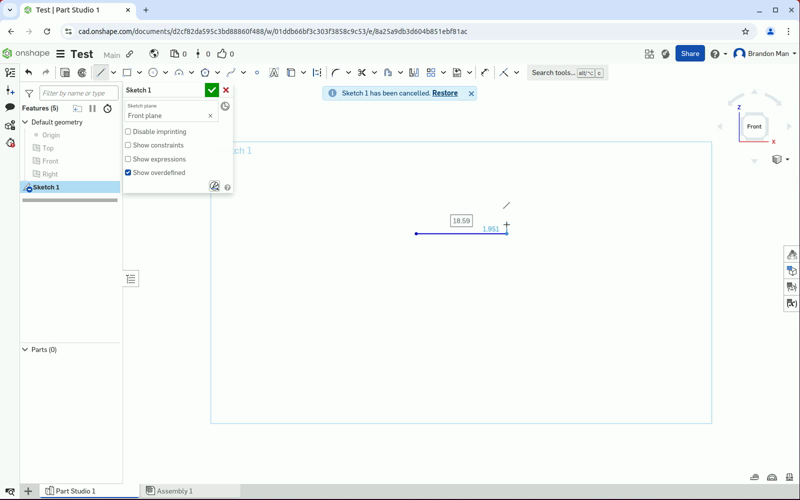
key_down(shift)
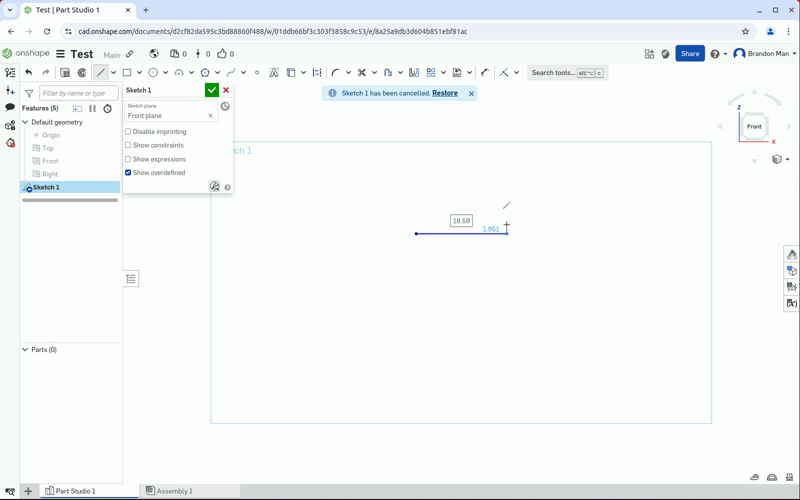
mouse_move(416, 224)
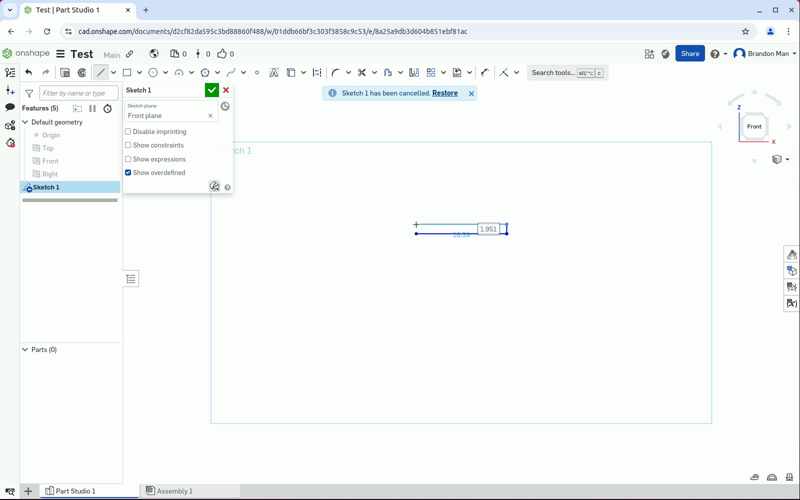
click(416, 224)
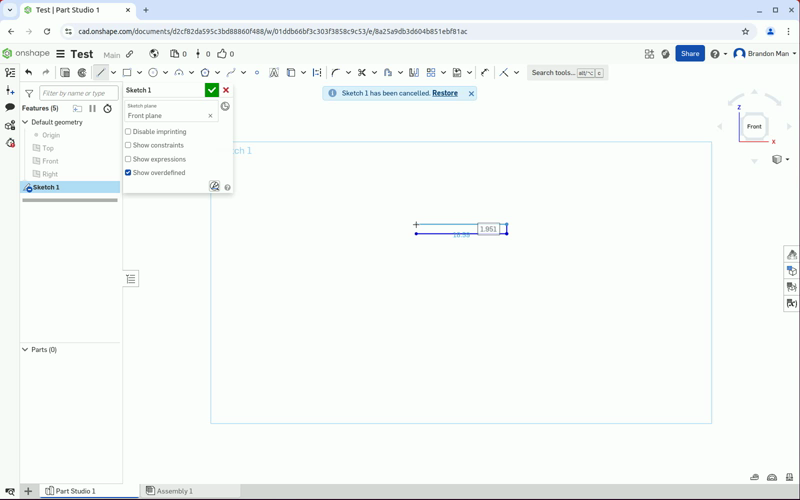
key_up(shift)
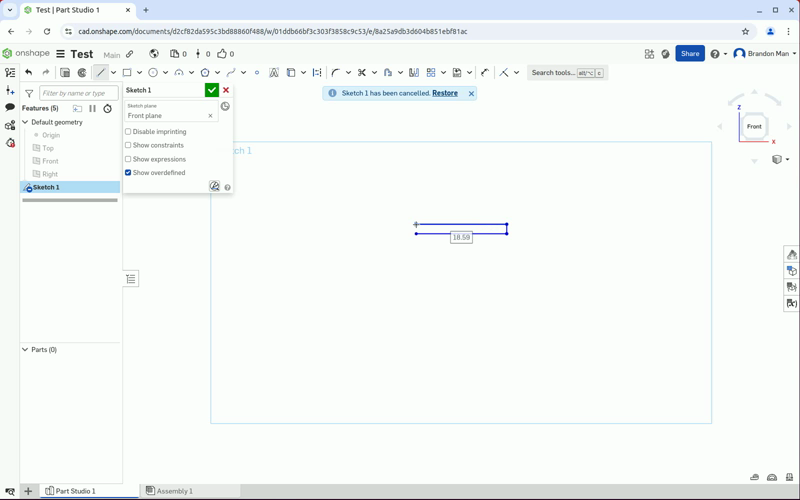
mouse_move(446, 224)
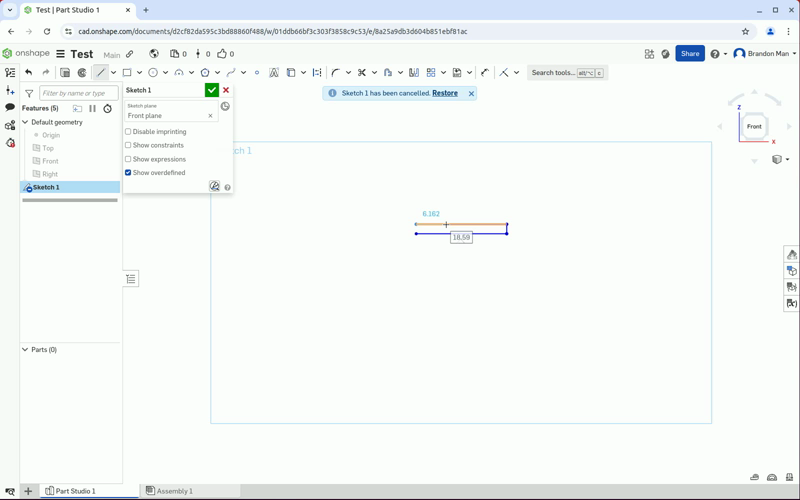
key_down(shift)
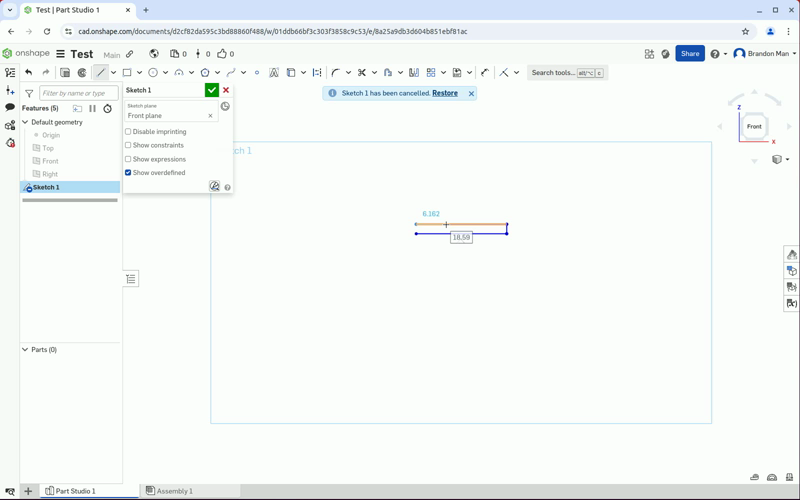
mouse_move(416, 233)
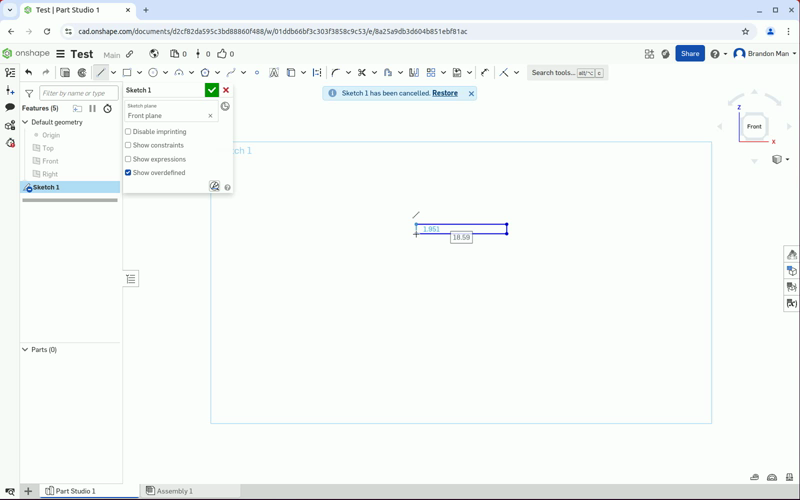
key_up(shift)
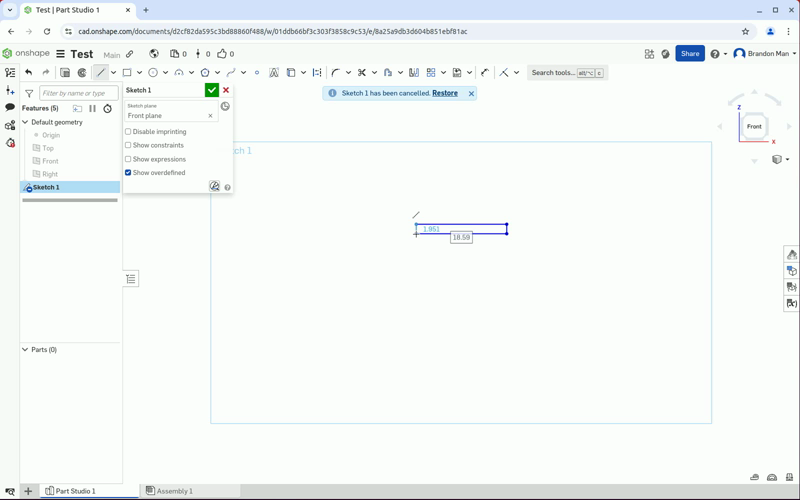
click(416, 233)
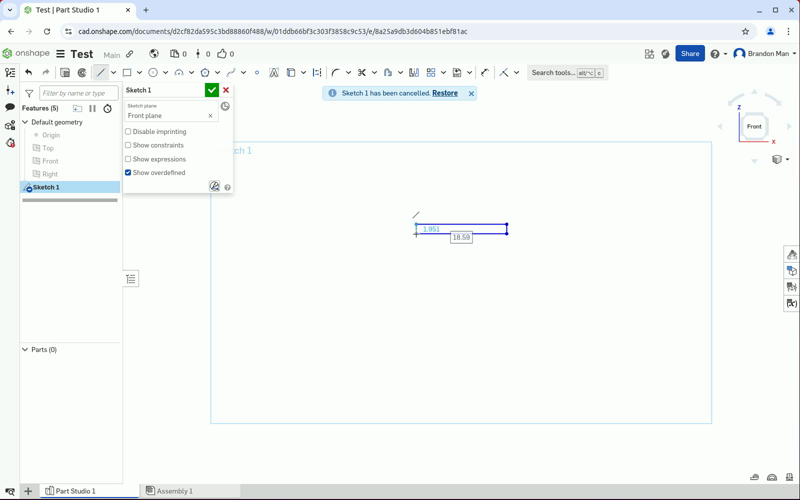
key(esc)
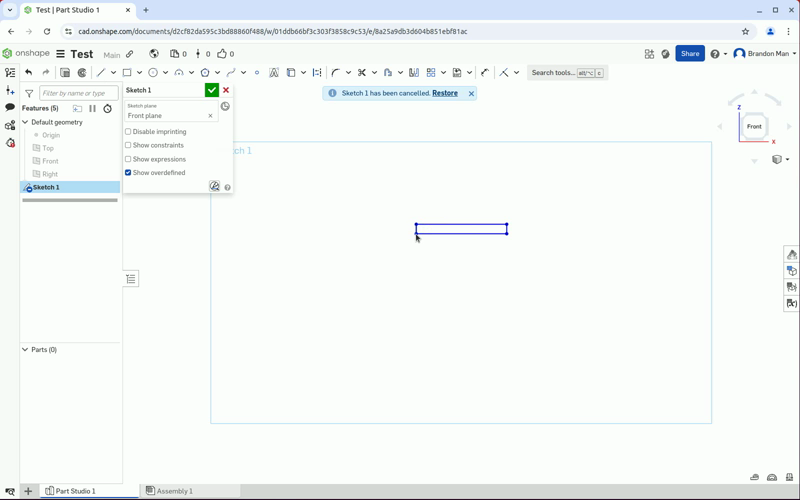
mouse_move(501, 227)
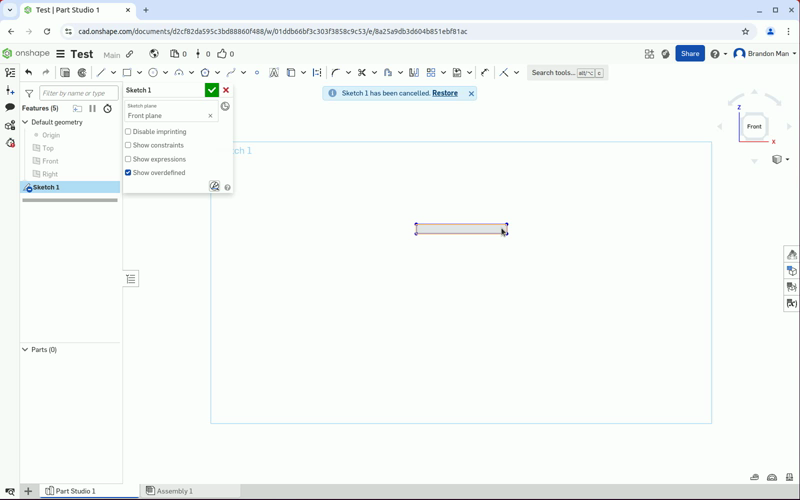
scroll(6)
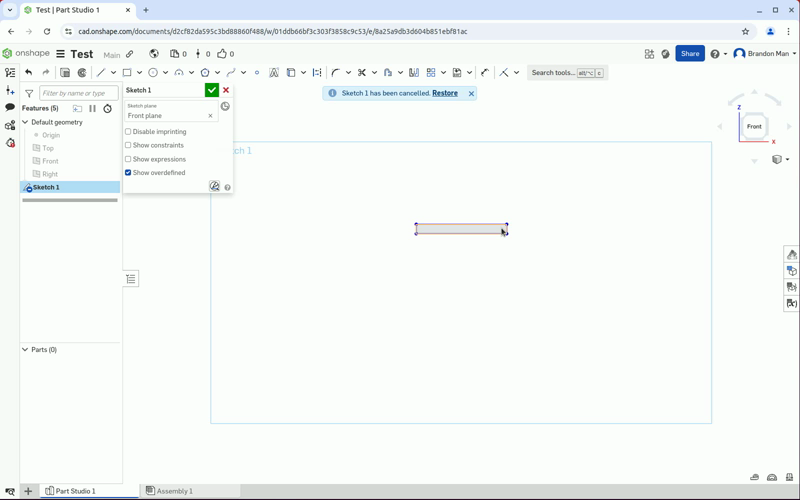
scroll(6)
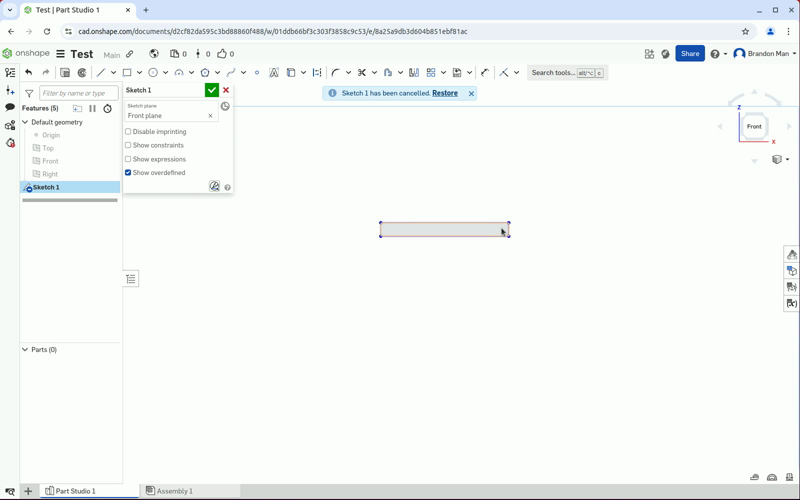
scroll(6)
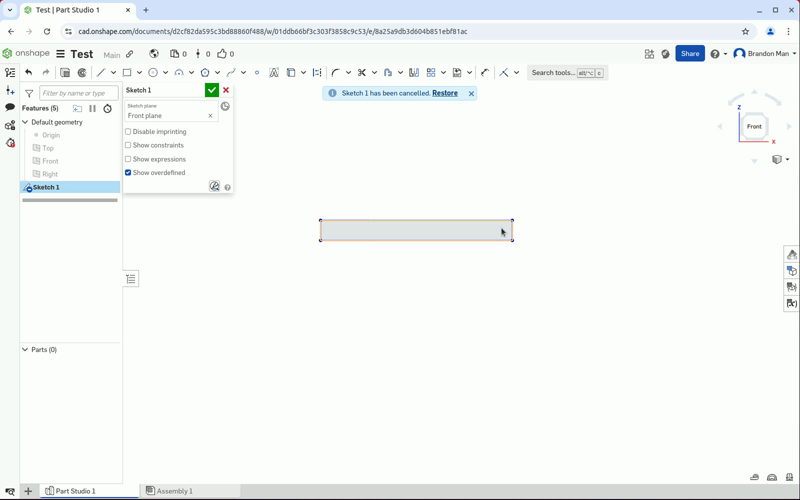
scroll(6)
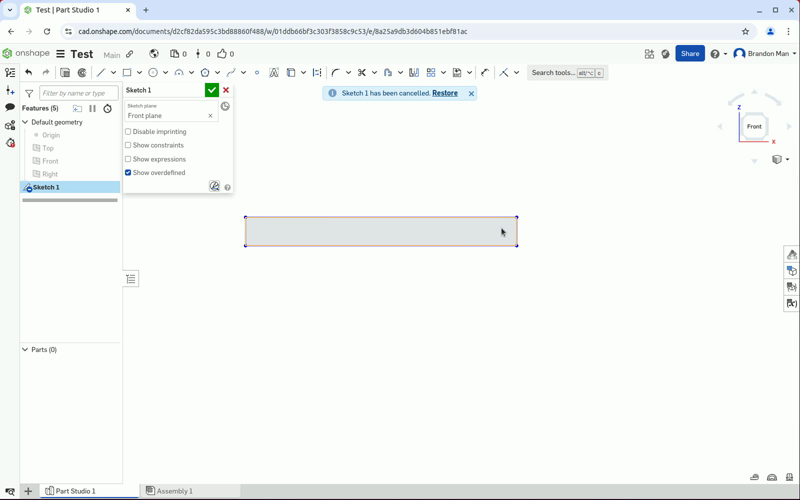
scroll(6)
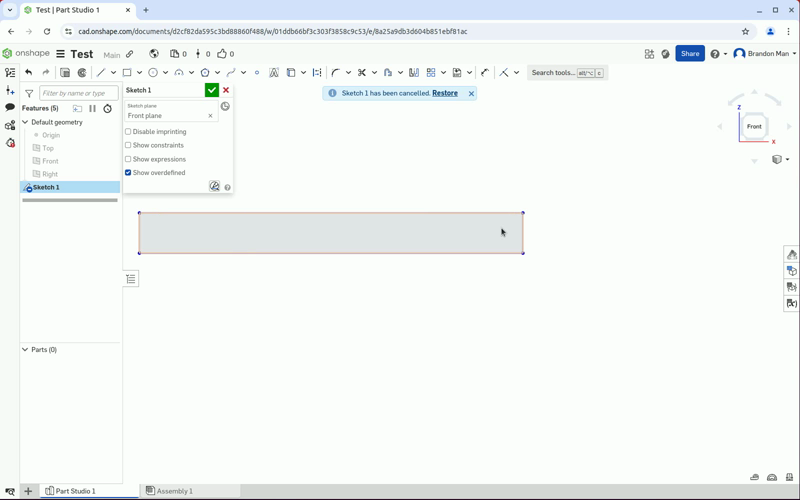
scroll(6)
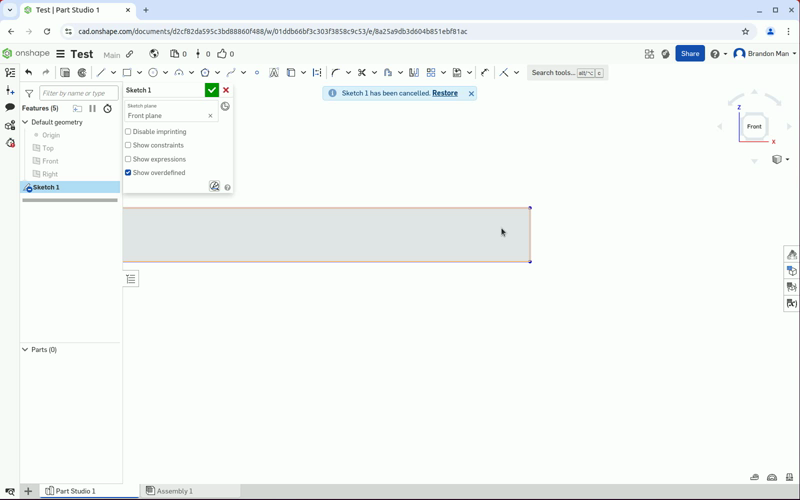
scroll(6)
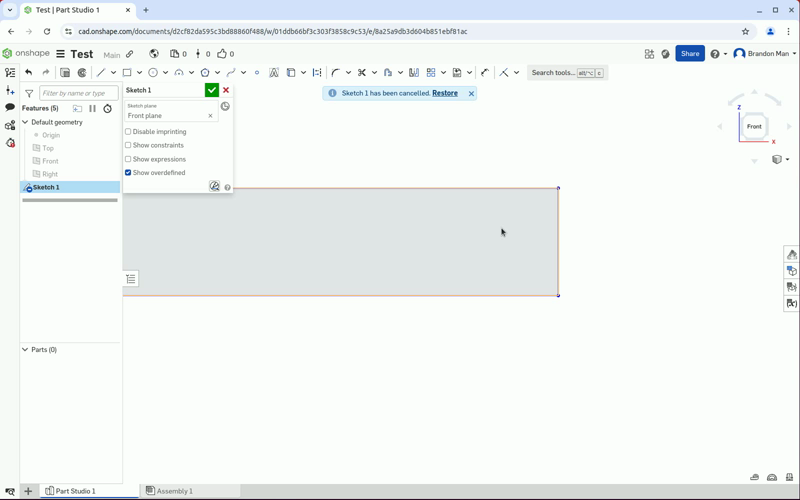
click(501, 227)
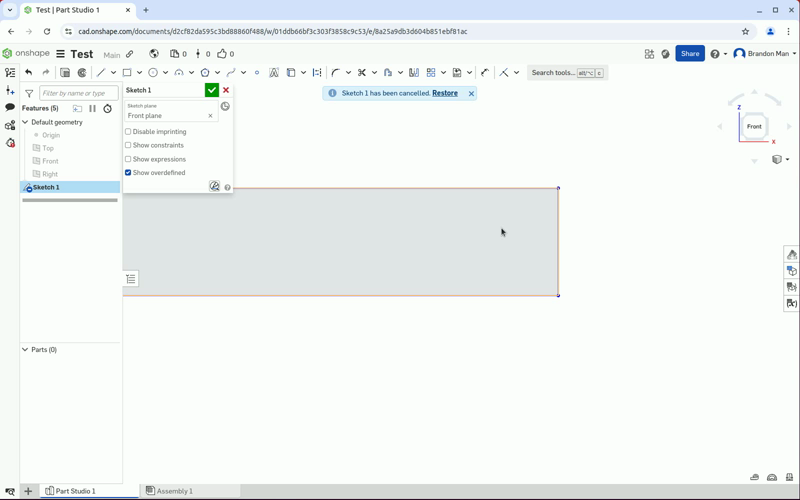
scroll(-6)
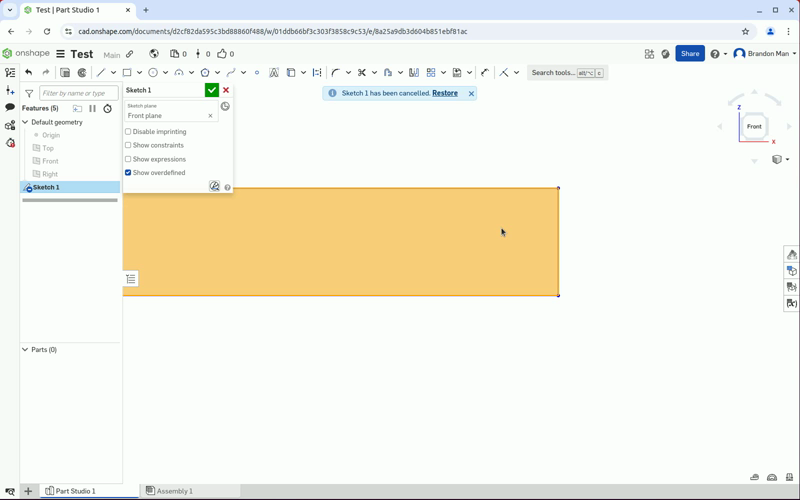
scroll(-6)
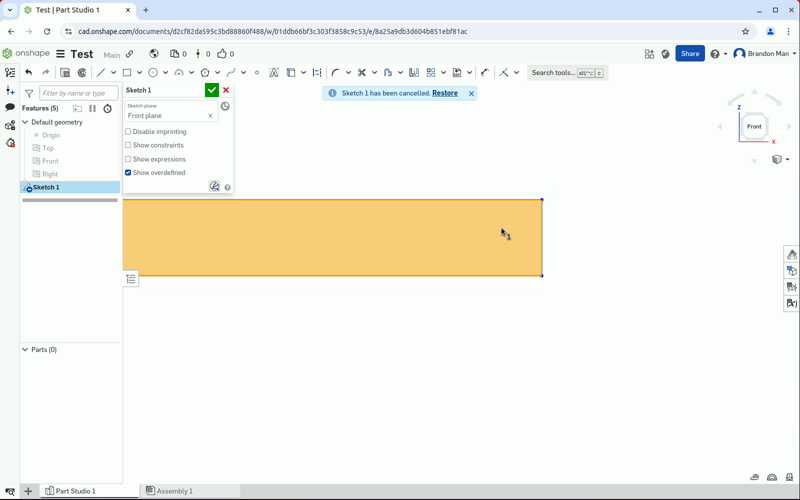
scroll(-6)
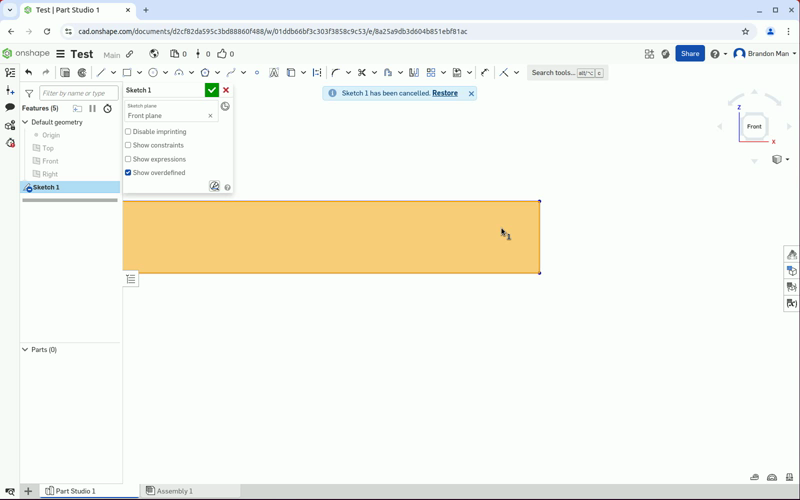
scroll(-6)
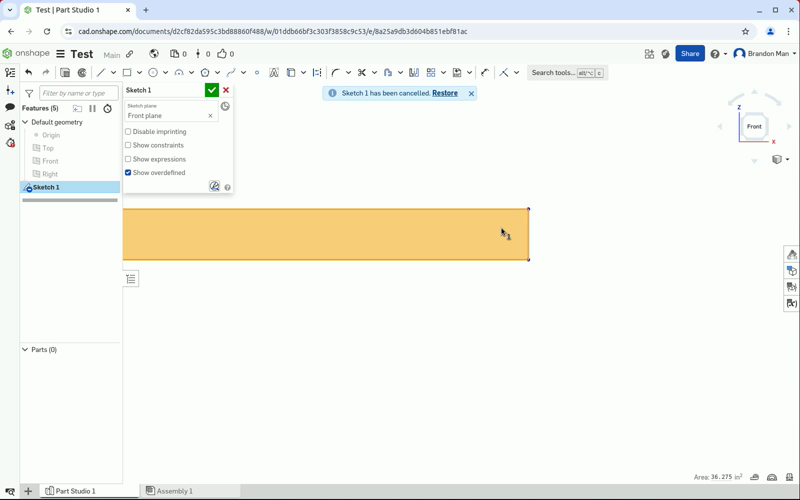
scroll(-6)
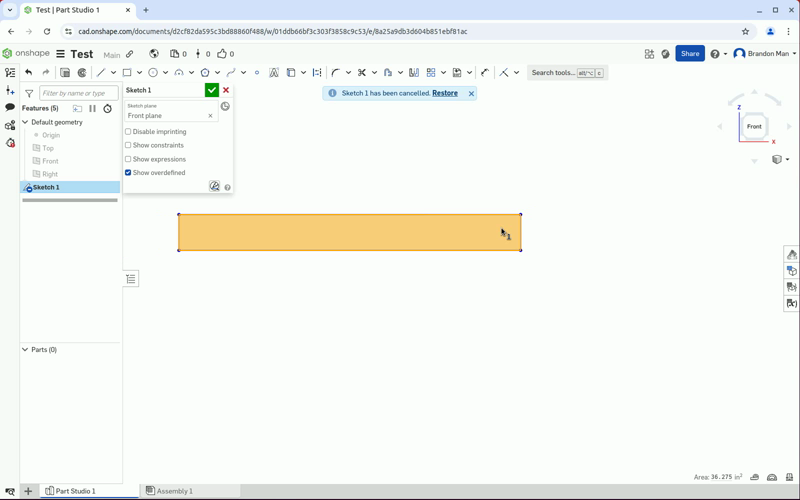
scroll(-6)
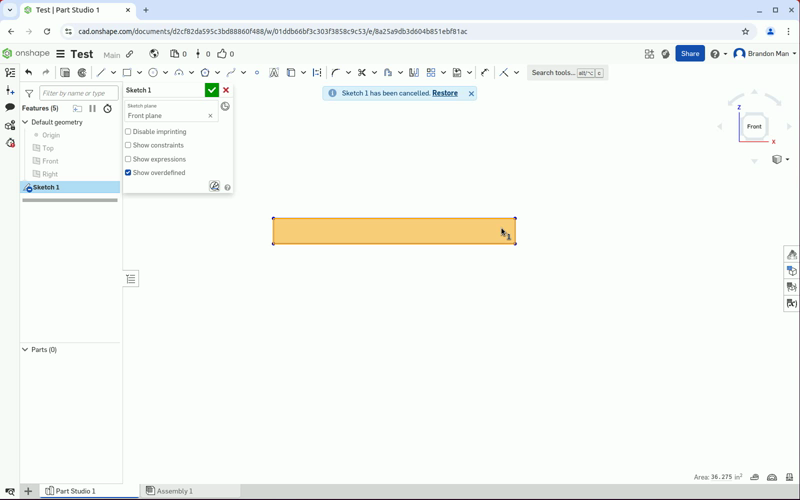
scroll(-6)
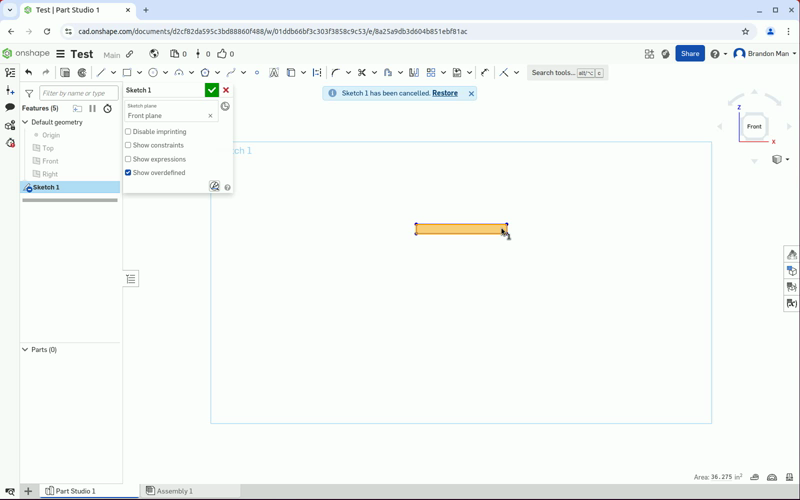
mouse_move(73, 352)
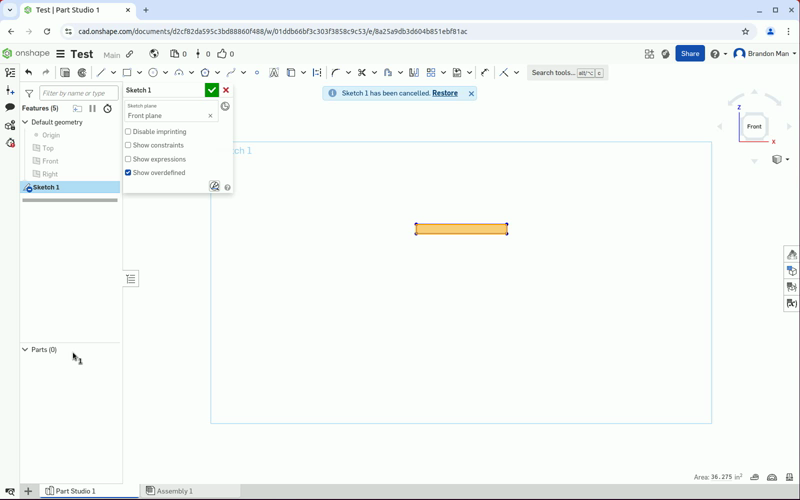
key(shift+y)
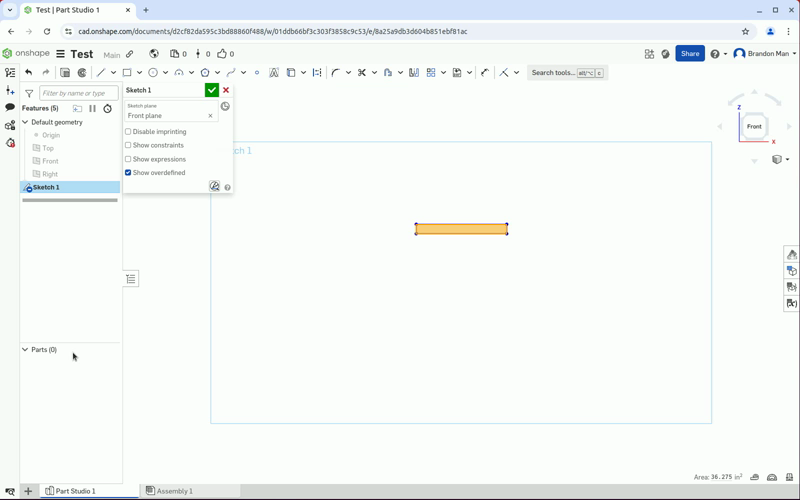
key(shift+e)
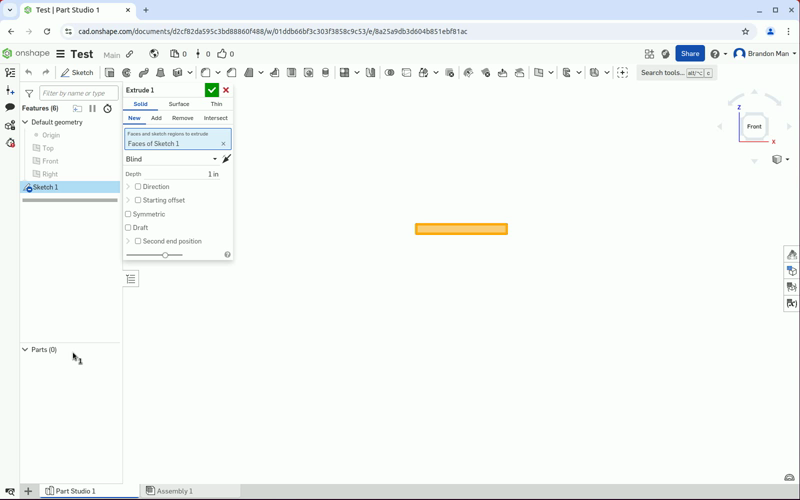
mouse_move(143, 106)
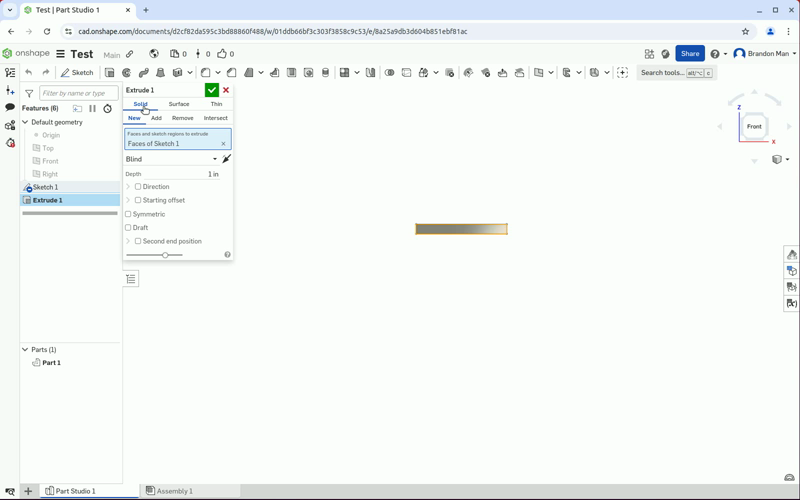
click(143, 106)
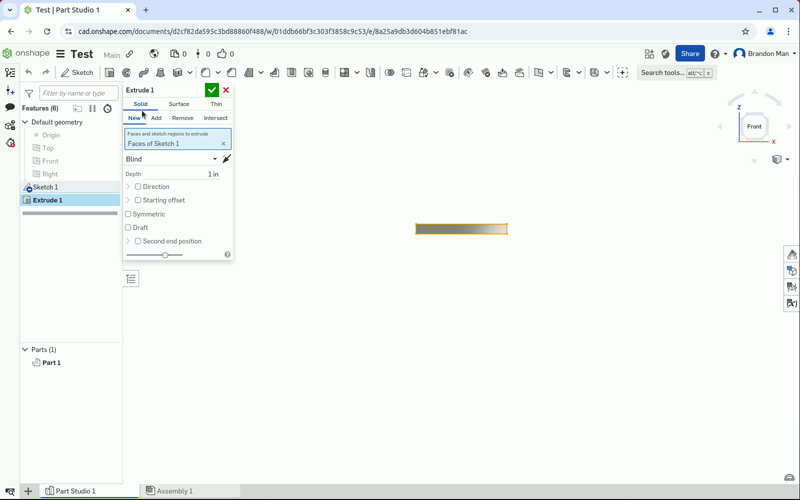
mouse_move(137, 120)
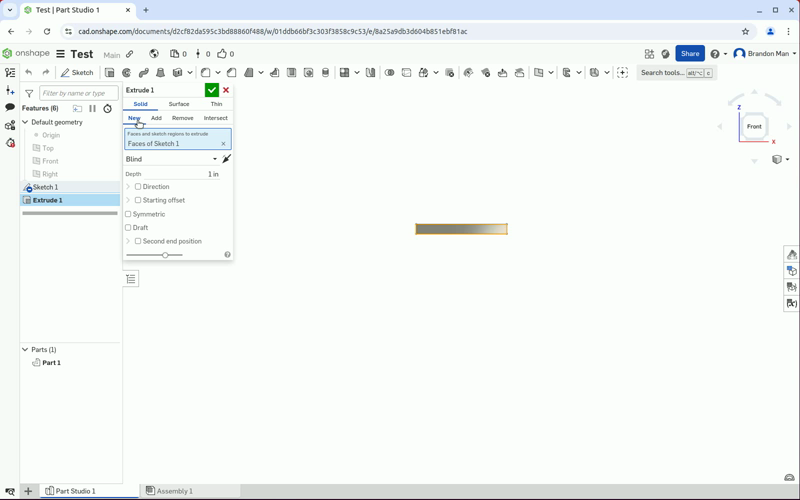
click(137, 120)
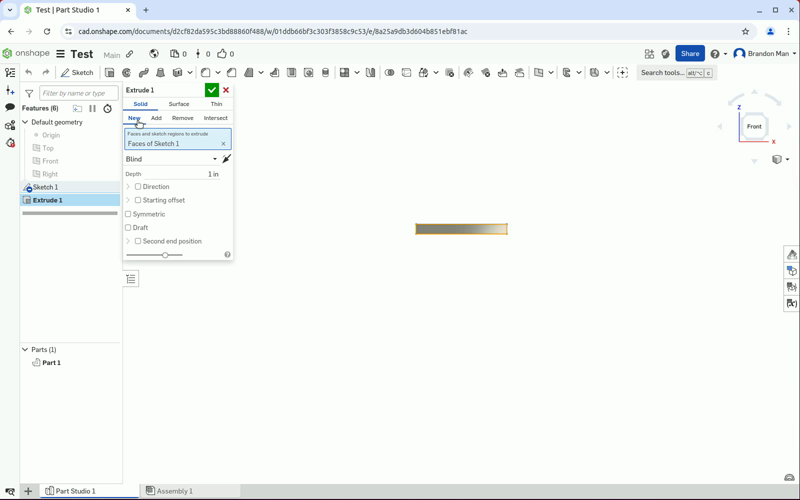
key(tab, 4)
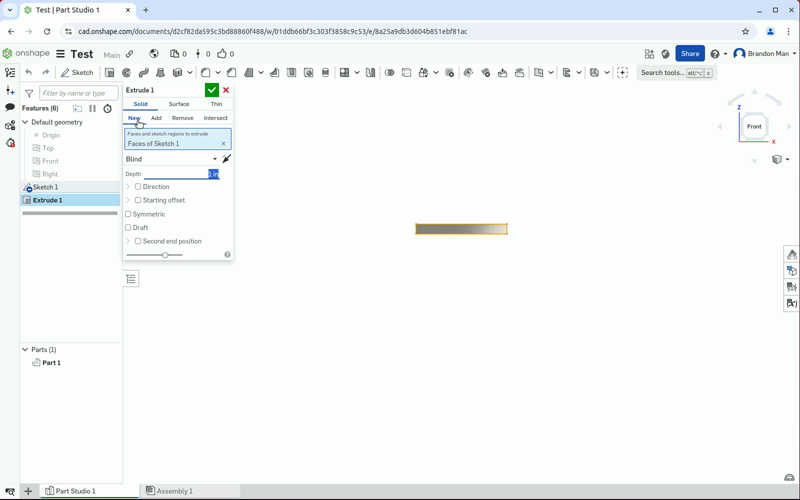
text(14.924)
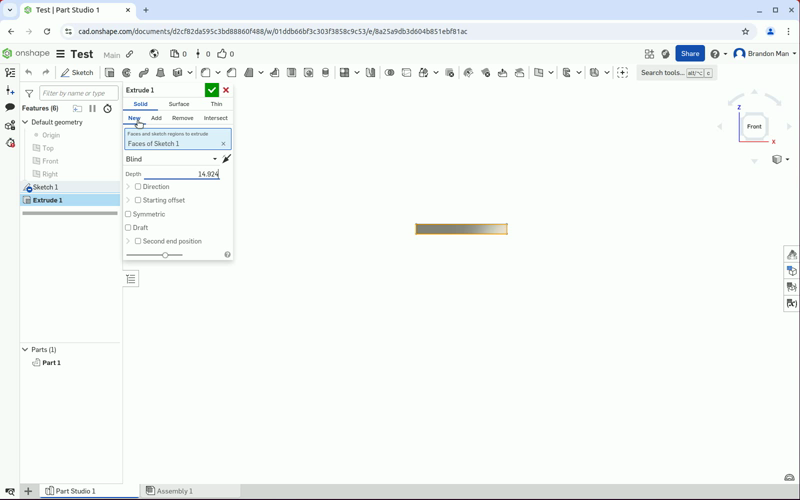
key(tab, 3)
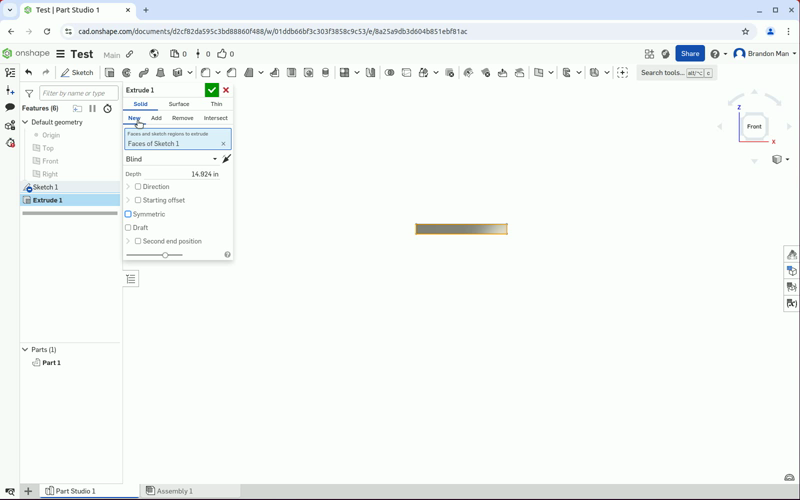
key(space)
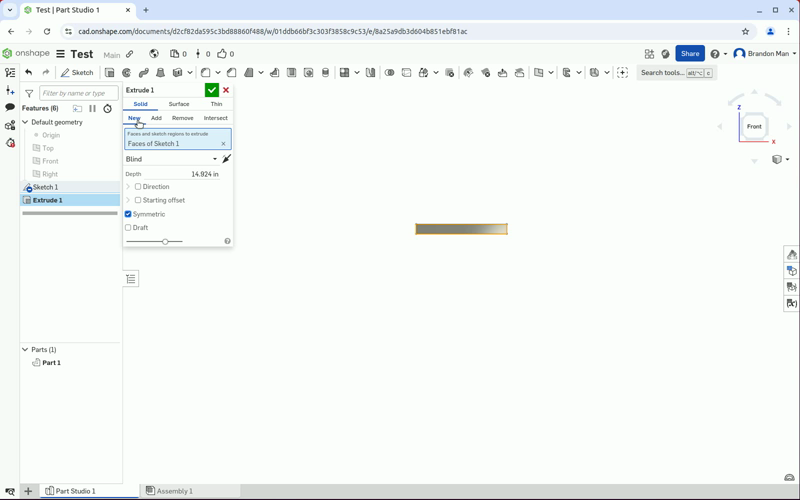
key(enter)
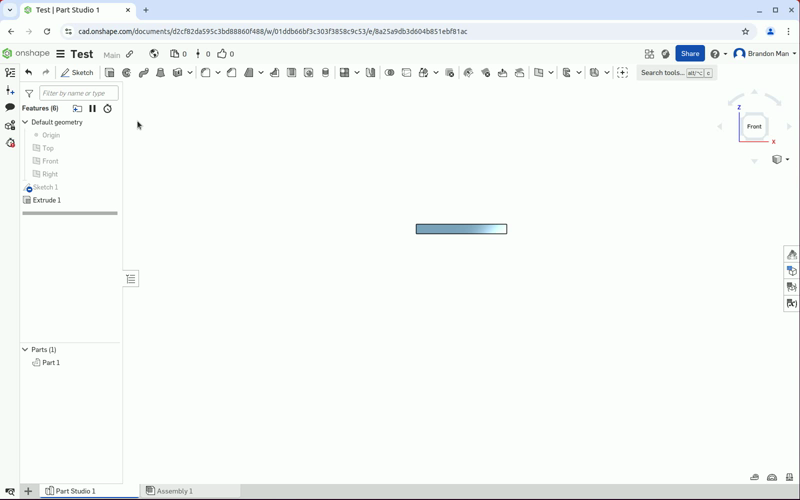
key(shift+h)
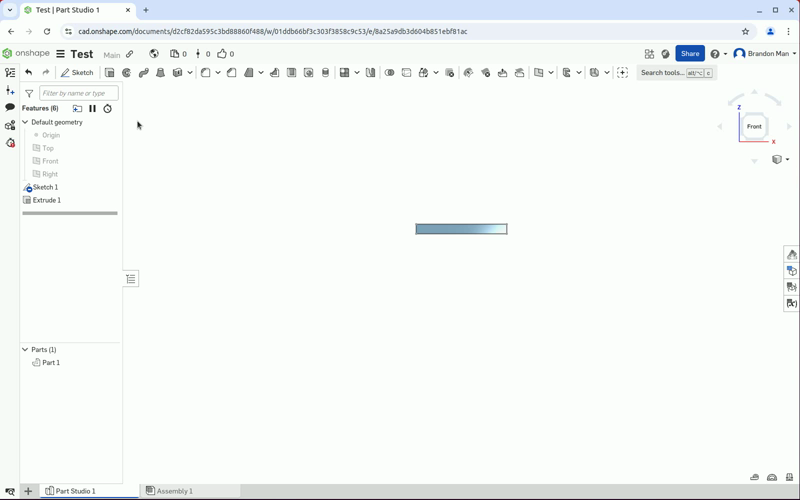
key(shift+h)
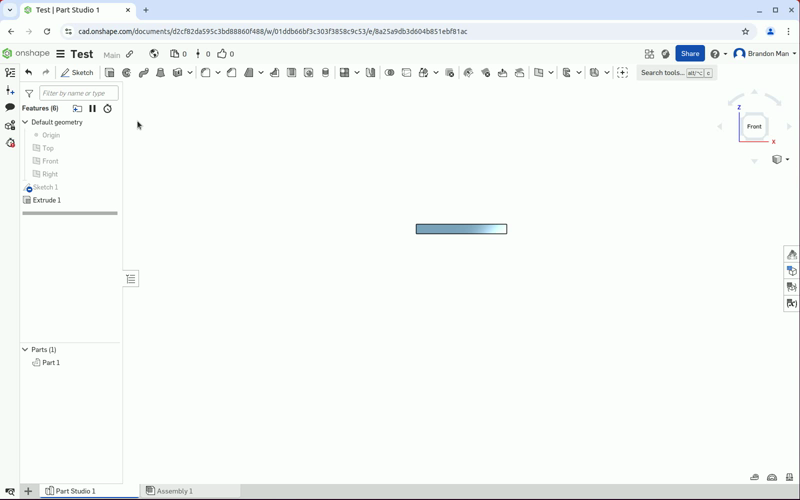
mouse_move(73, 189)
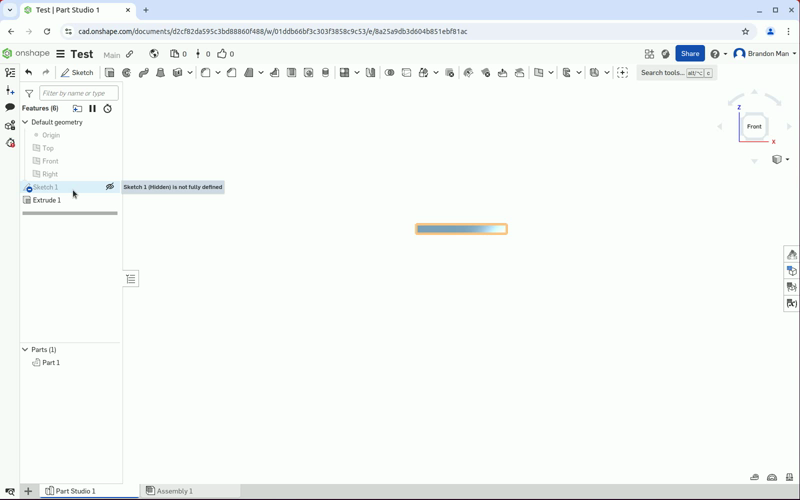
click(73, 189)
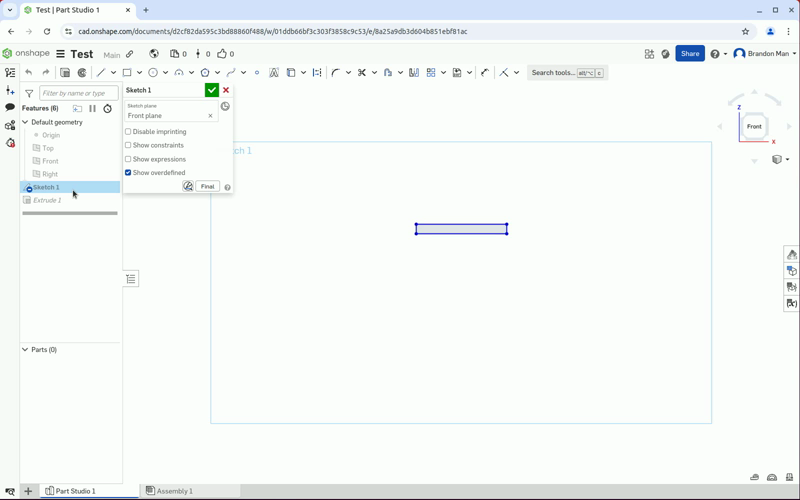
mouse_move(229, 92)
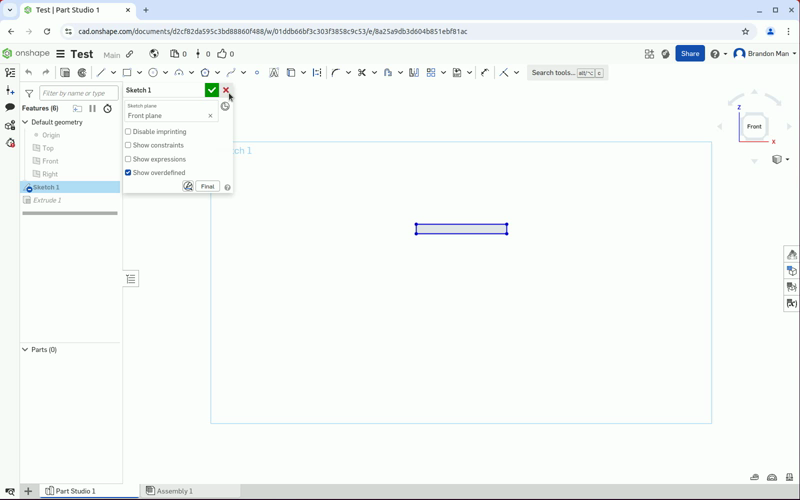
click(229, 92)
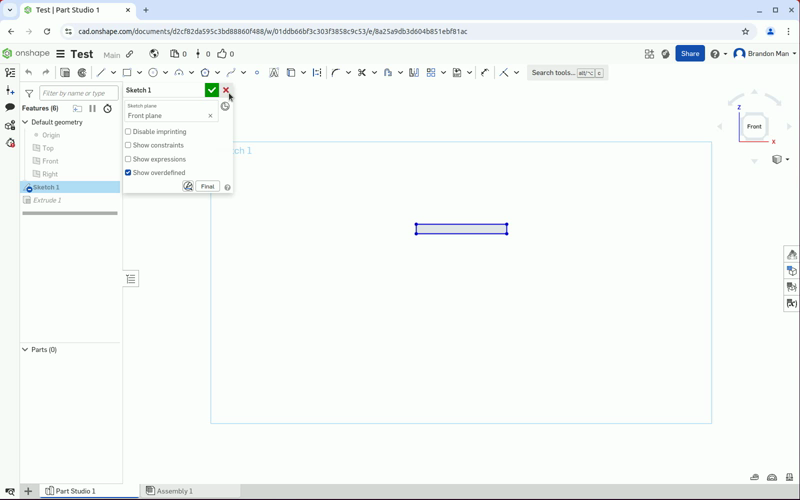
key(shift+s)
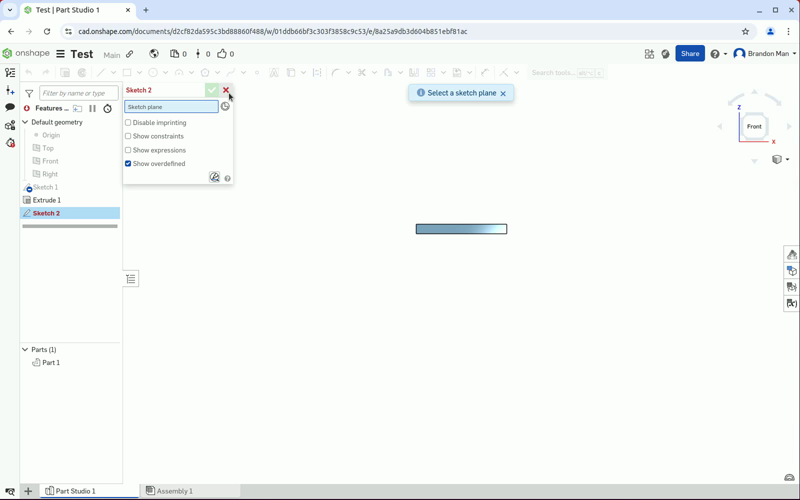
mouse_move(73, 163)
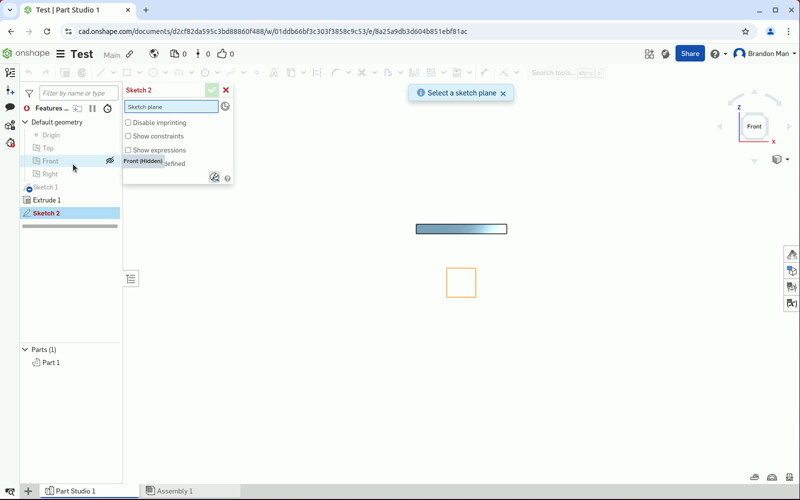
click(73, 163)
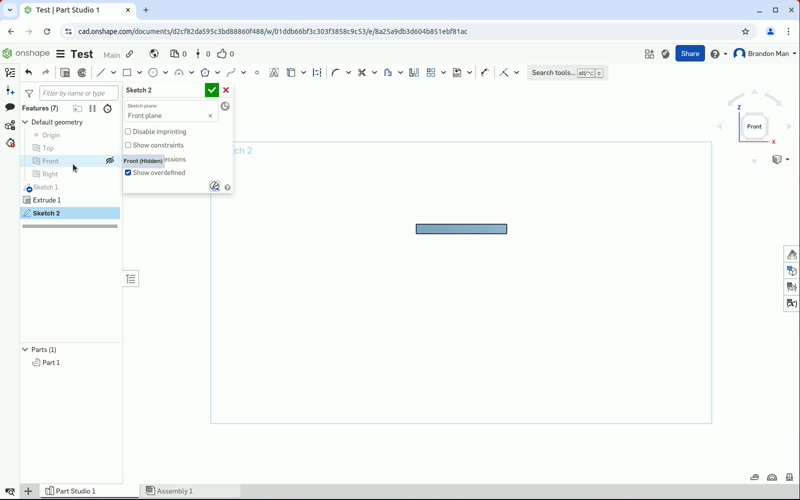
mouse_move(73, 352)
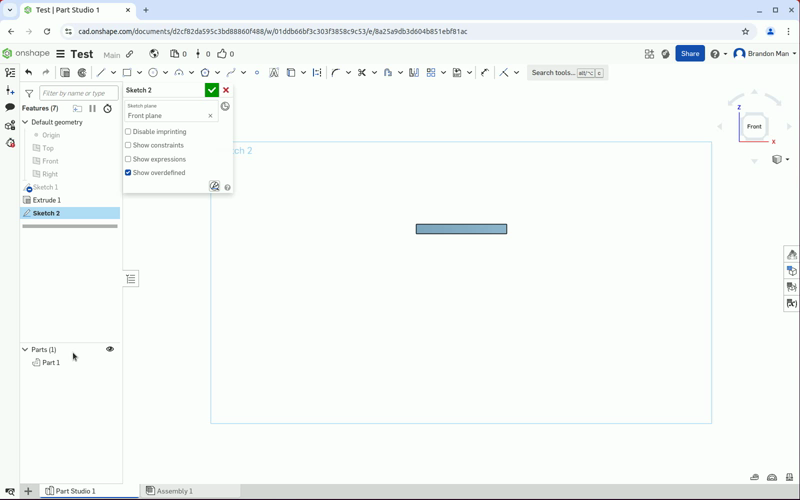
key(y)
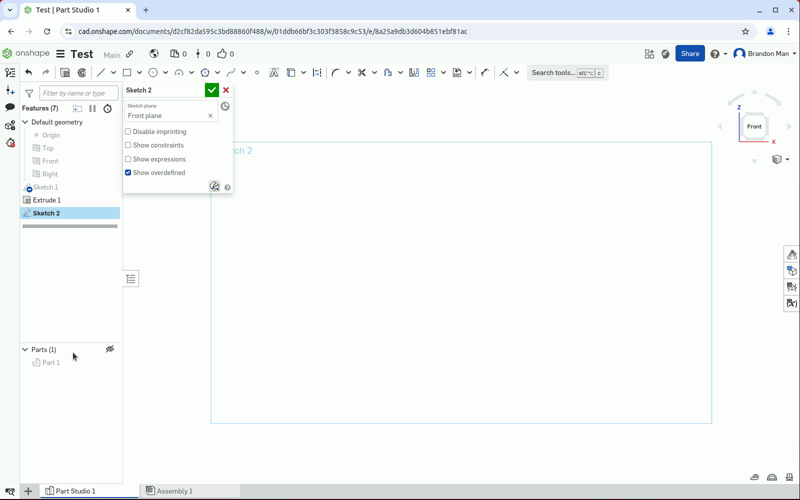
key(l)
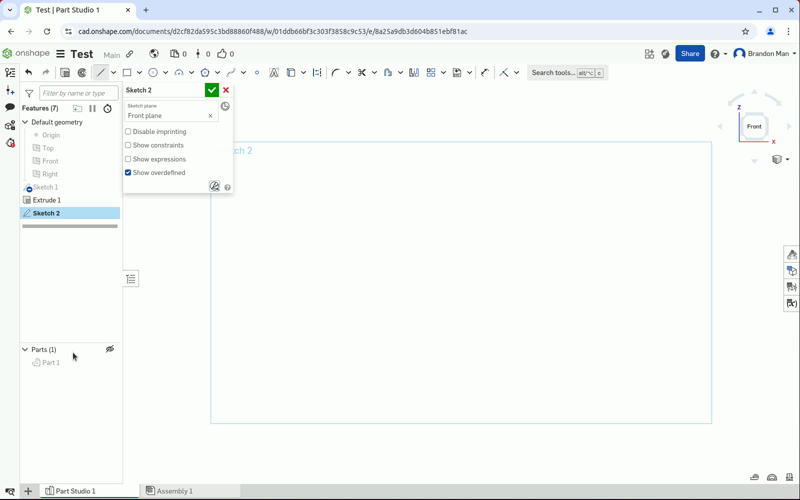
key_down(shift)
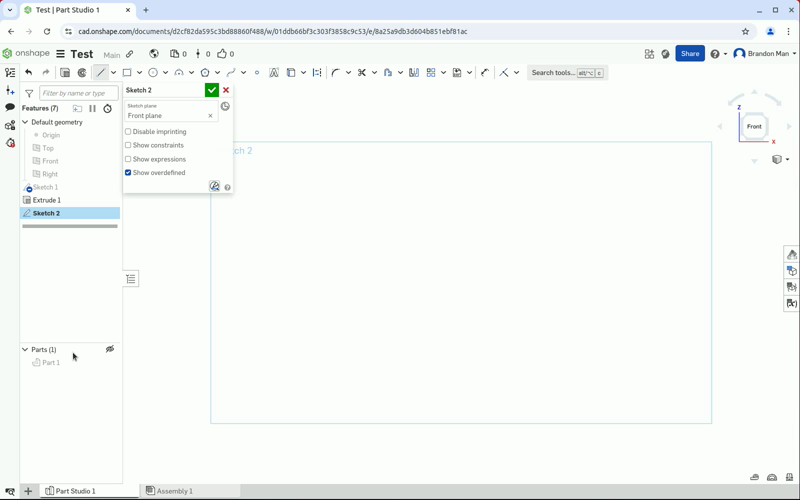
mouse_move(416, 287)
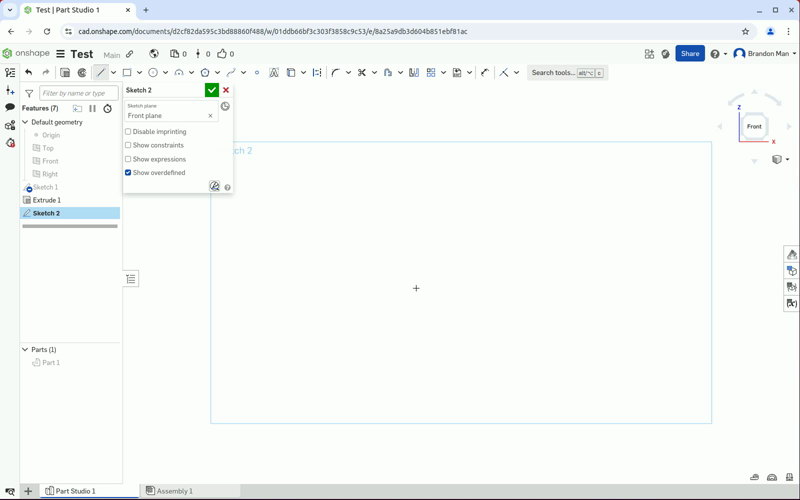
click(416, 287)
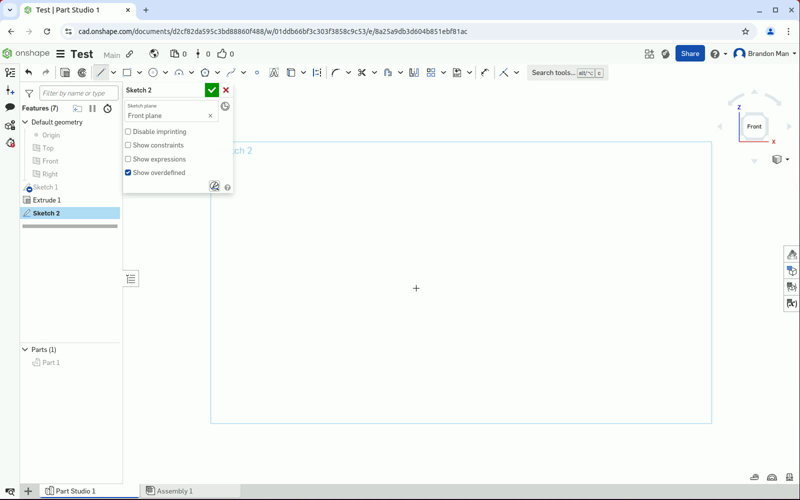
key_up(shift)
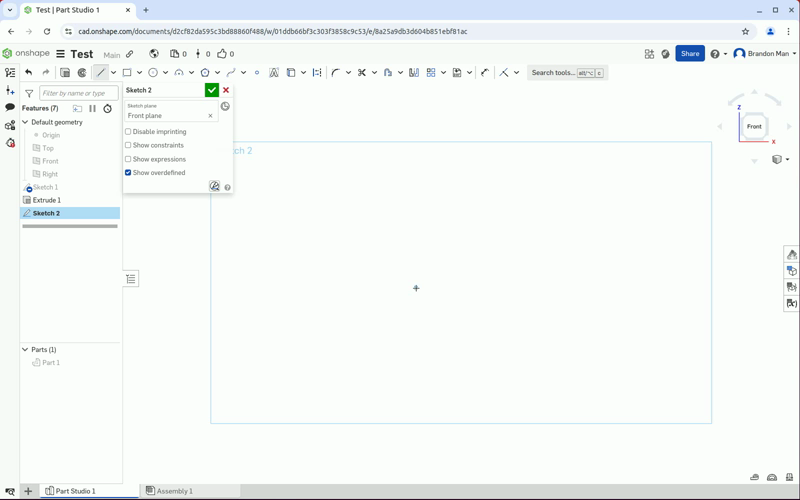
key_down(shift)
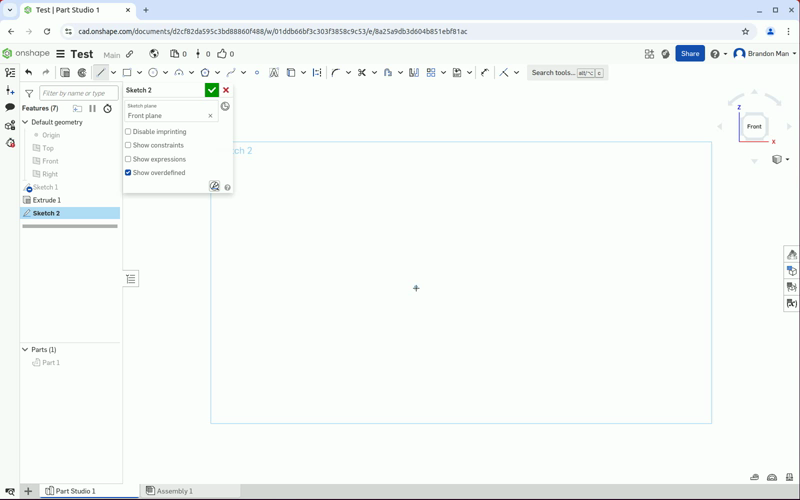
mouse_move(506, 287)
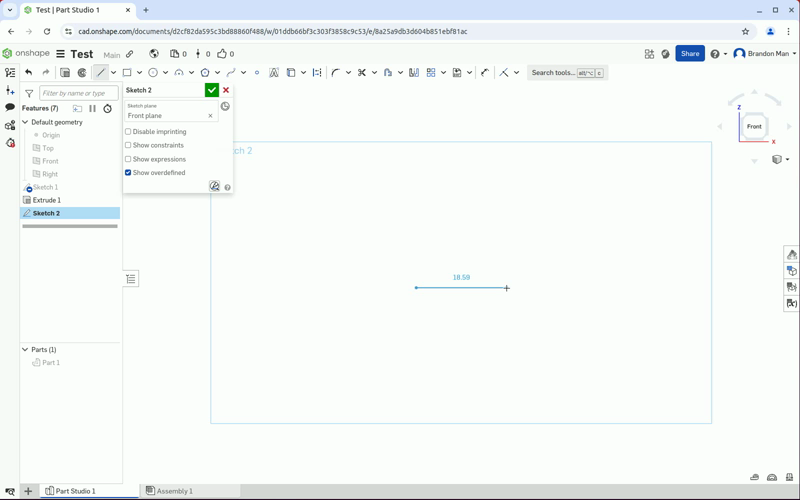
click(506, 287)
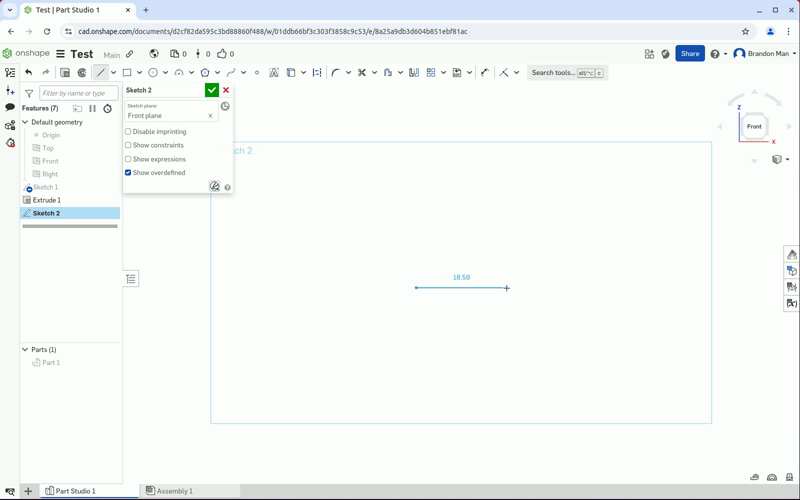
key_up(shift)
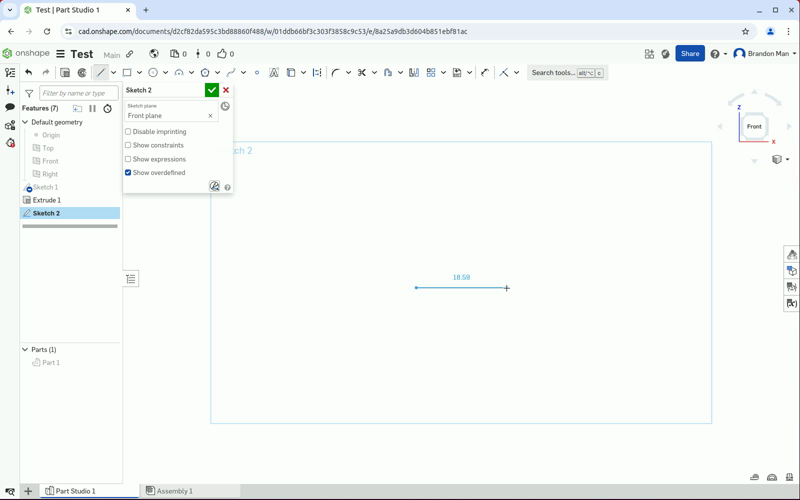
key_down(shift)
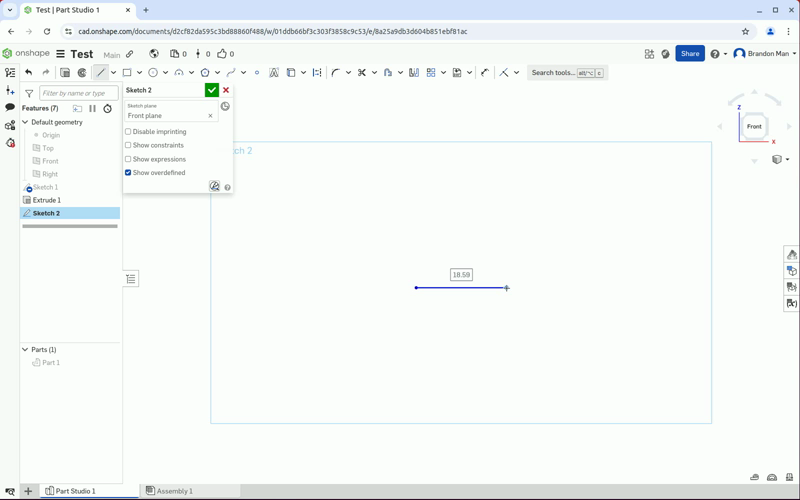
mouse_move(536, 287)
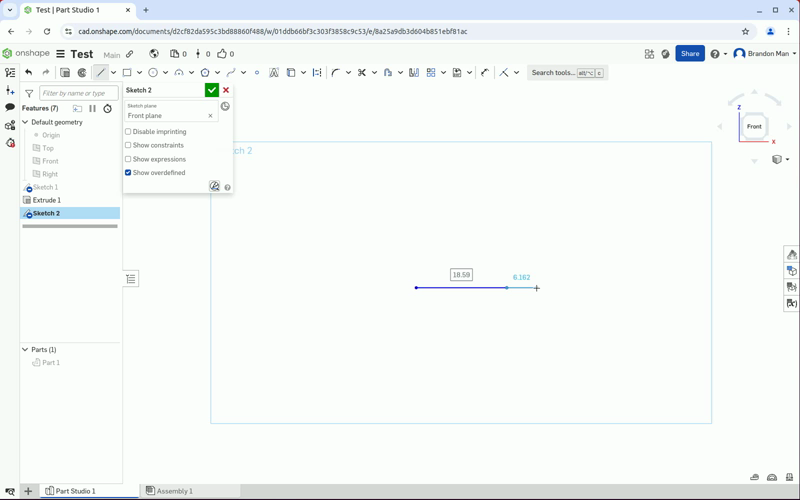
mouse_move(506, 278)
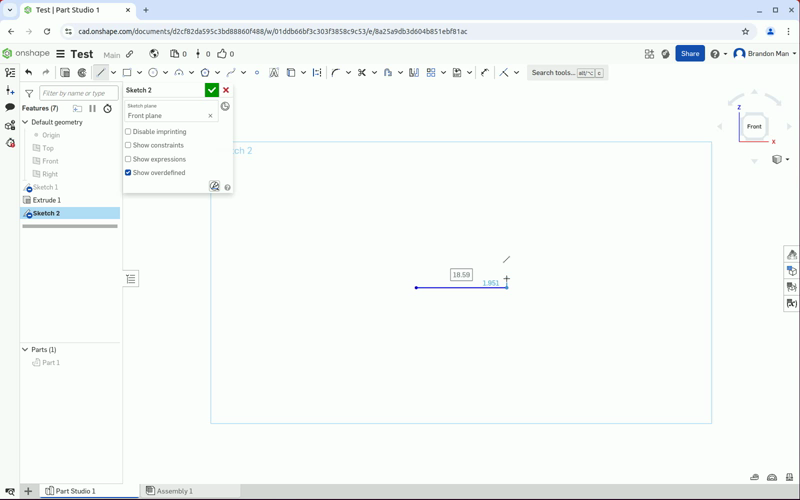
click(506, 278)
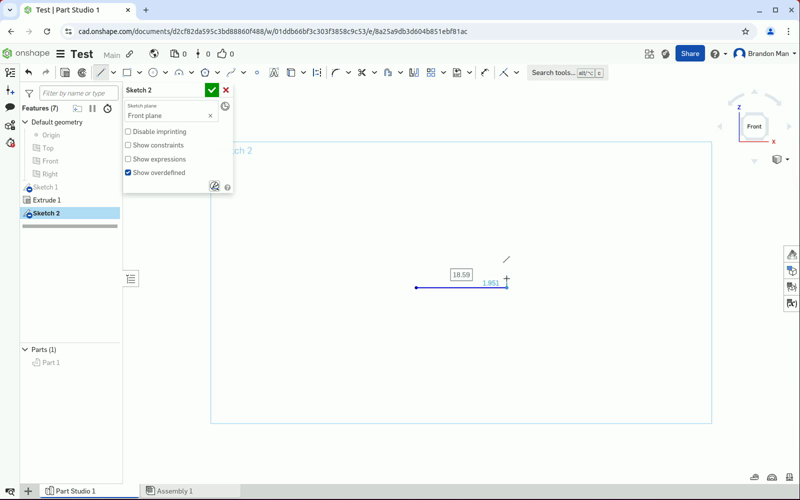
key_up(shift)
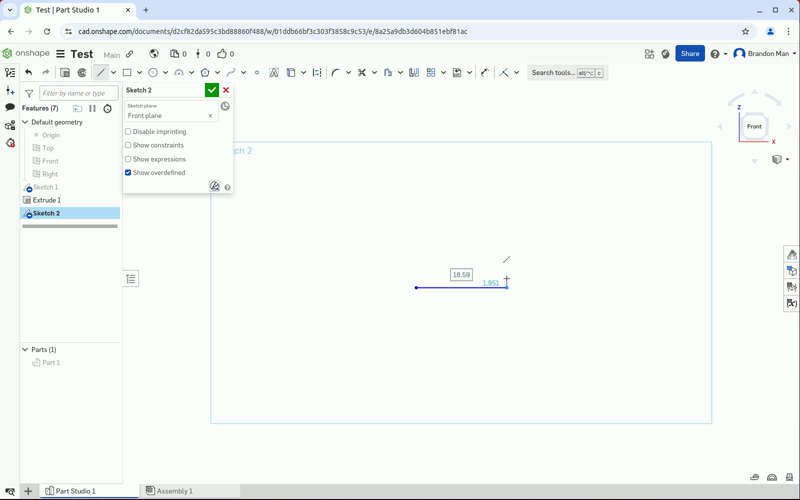
key_down(shift)
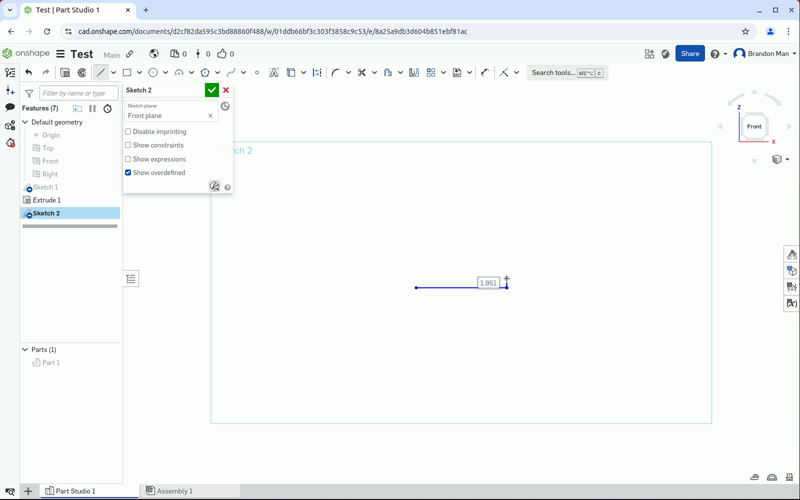
mouse_move(416, 278)
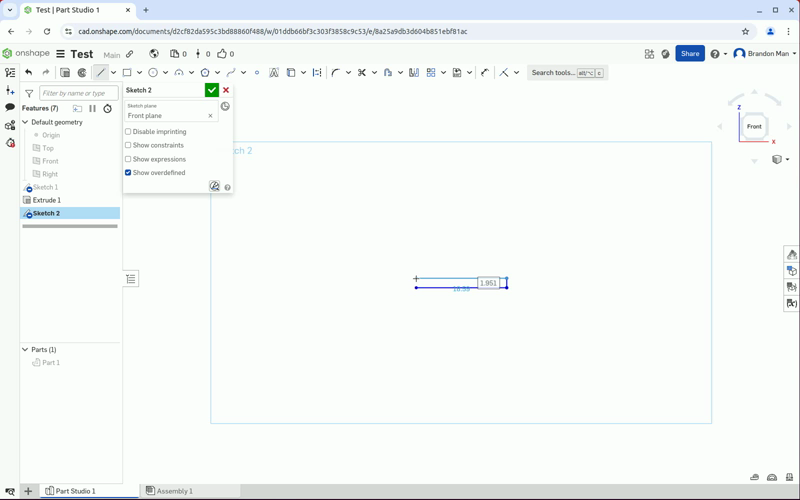
click(416, 278)
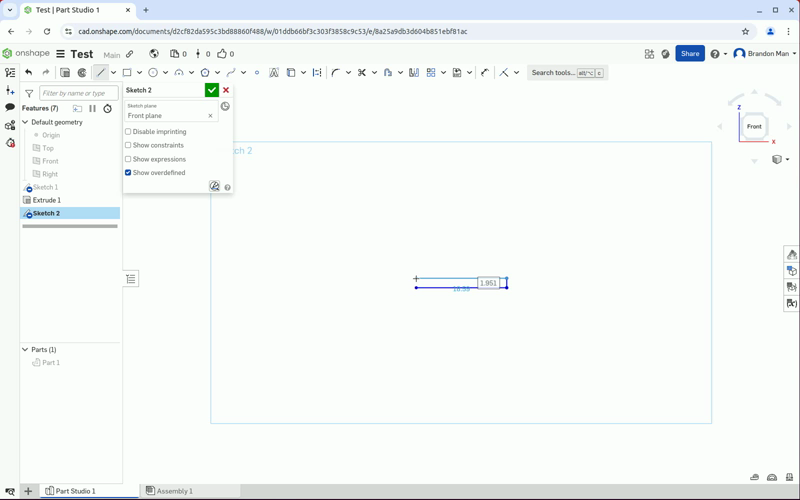
key_up(shift)
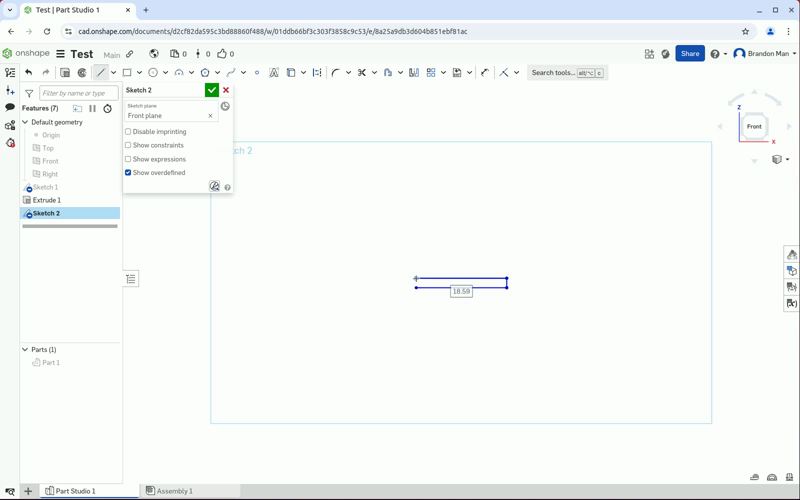
mouse_move(446, 278)
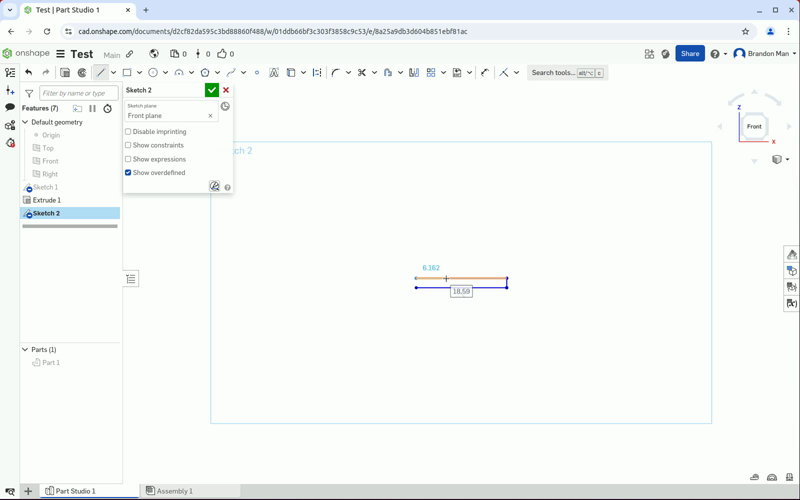
key_down(shift)
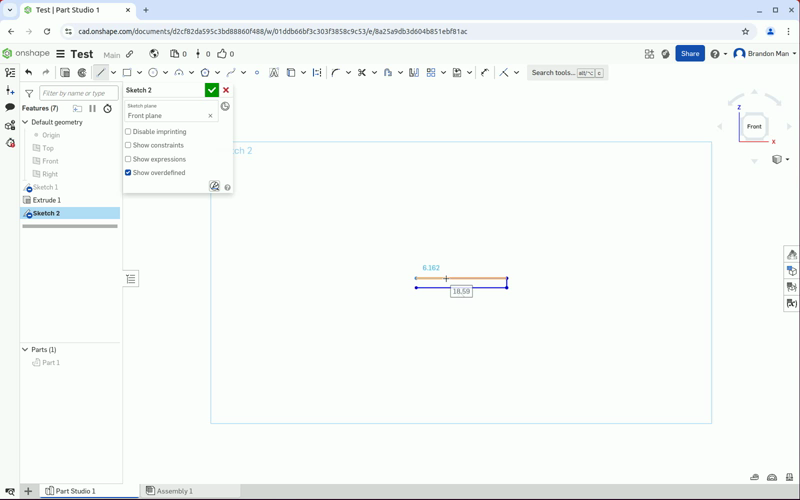
mouse_move(416, 287)
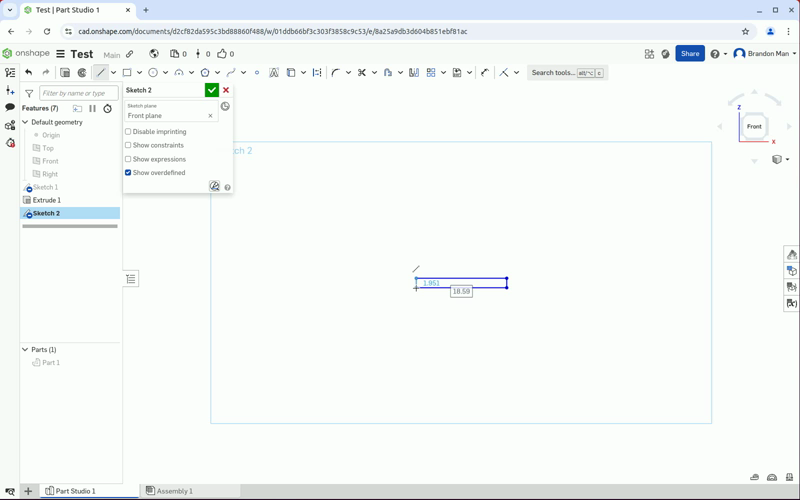
key_up(shift)
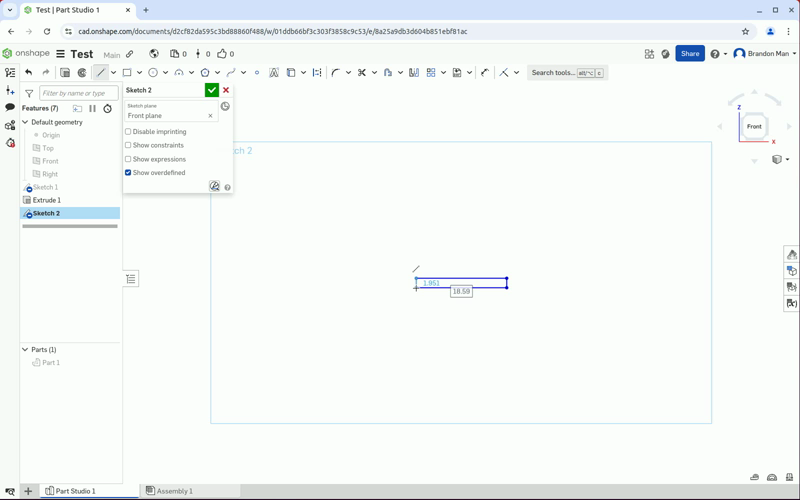
click(416, 287)
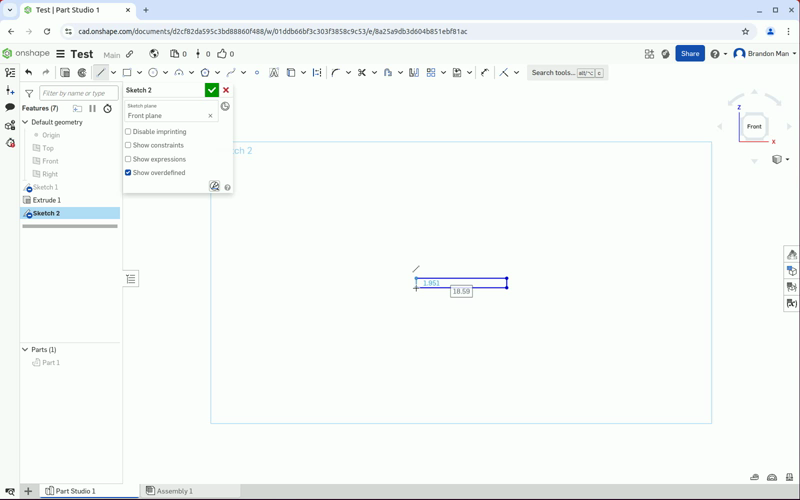
key(esc)
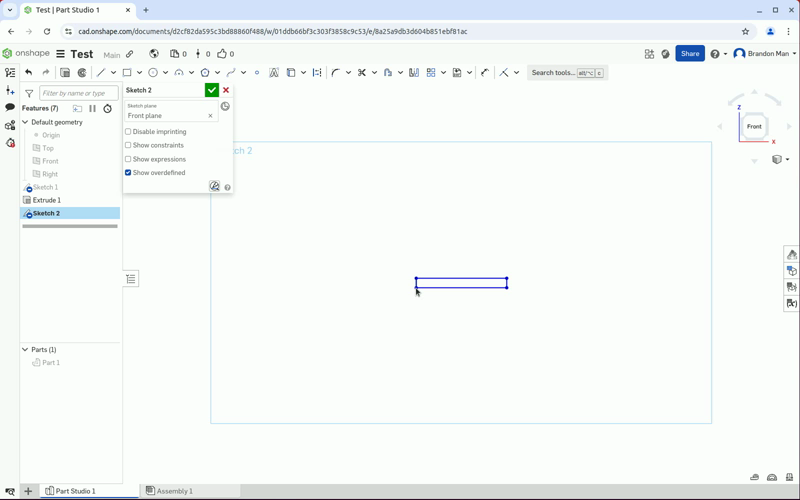
mouse_move(477, 278)
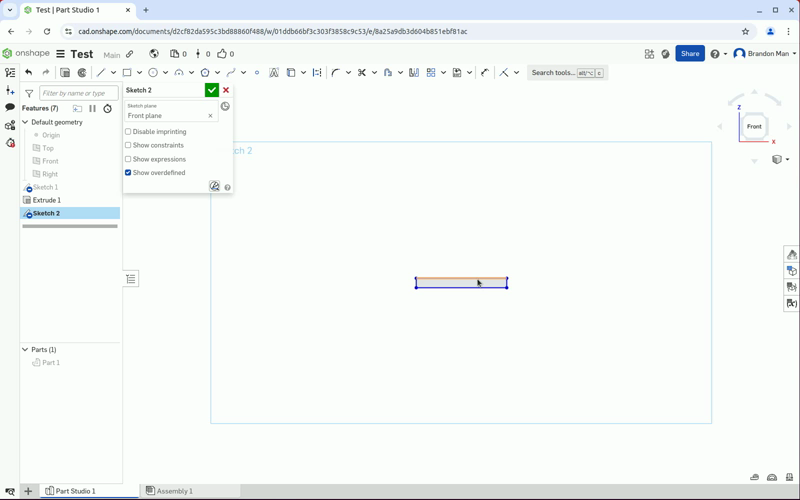
scroll(6)
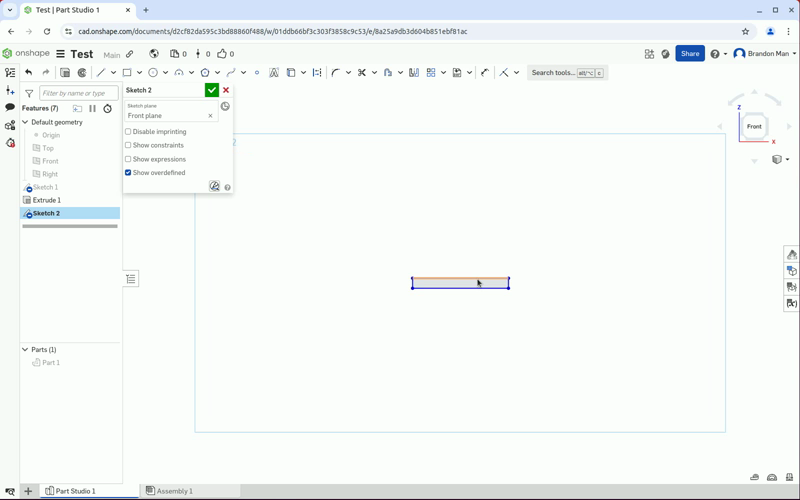
scroll(6)
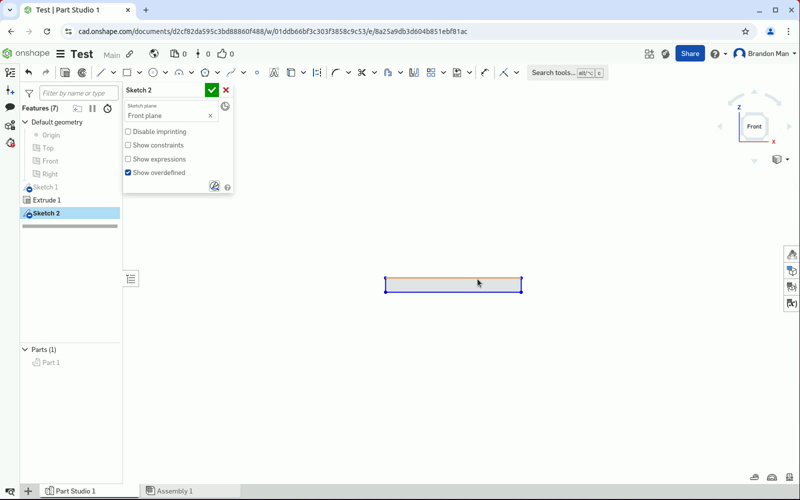
scroll(6)
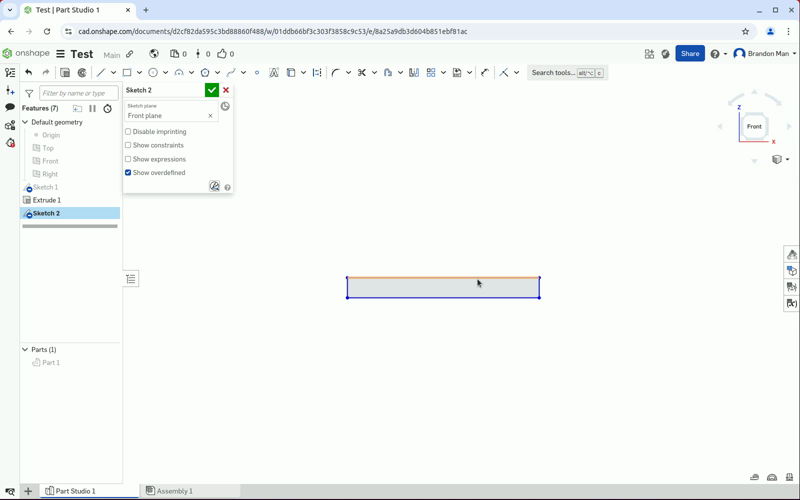
scroll(6)
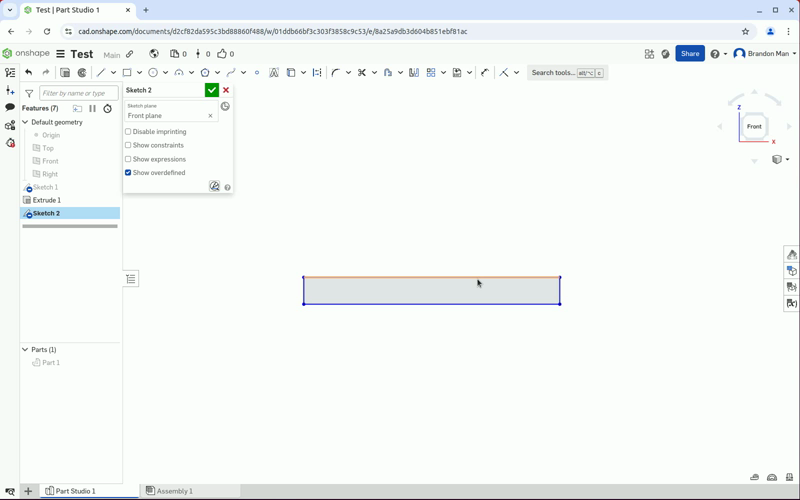
scroll(6)
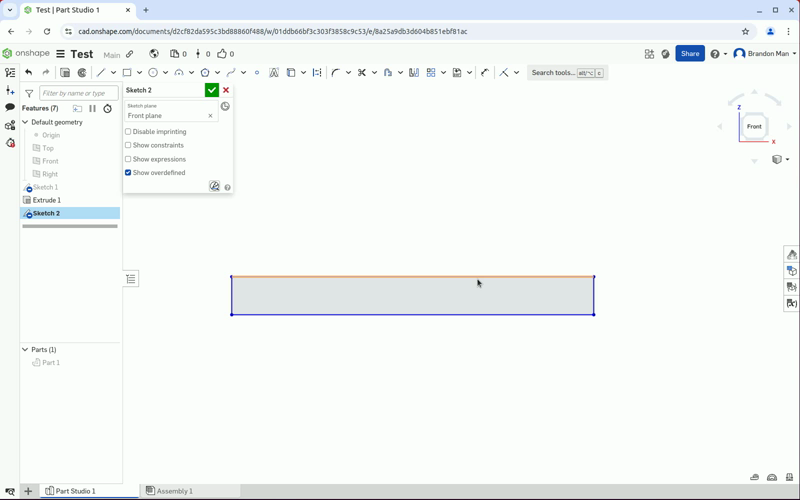
scroll(6)
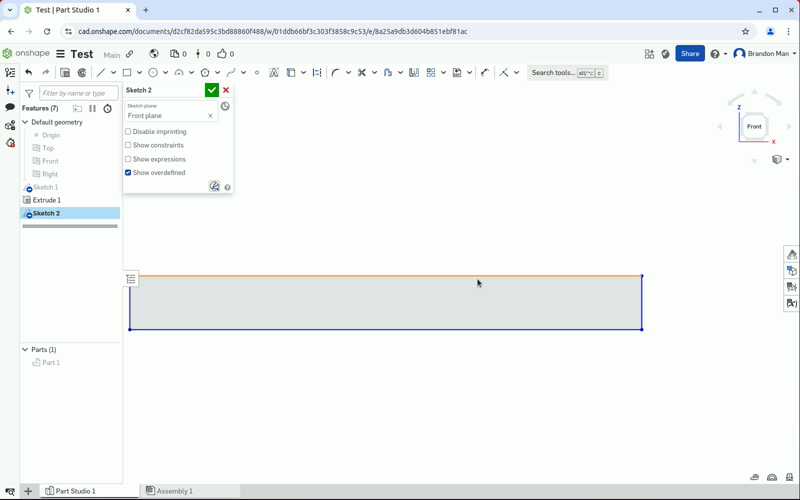
scroll(6)
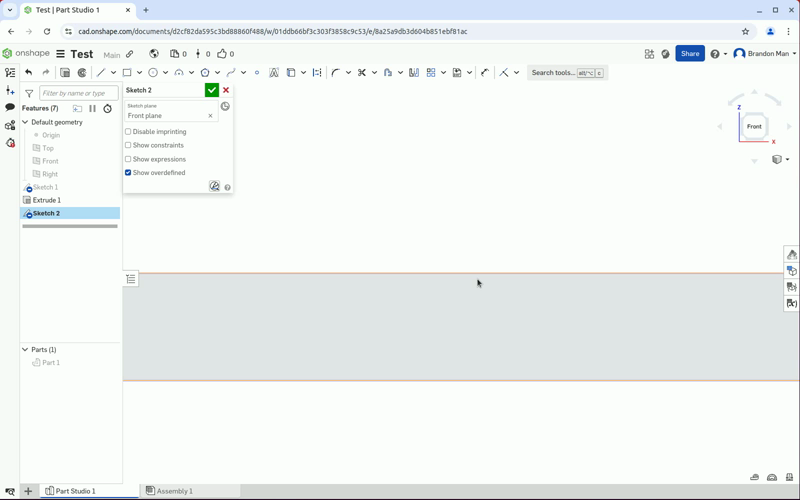
click(477, 278)
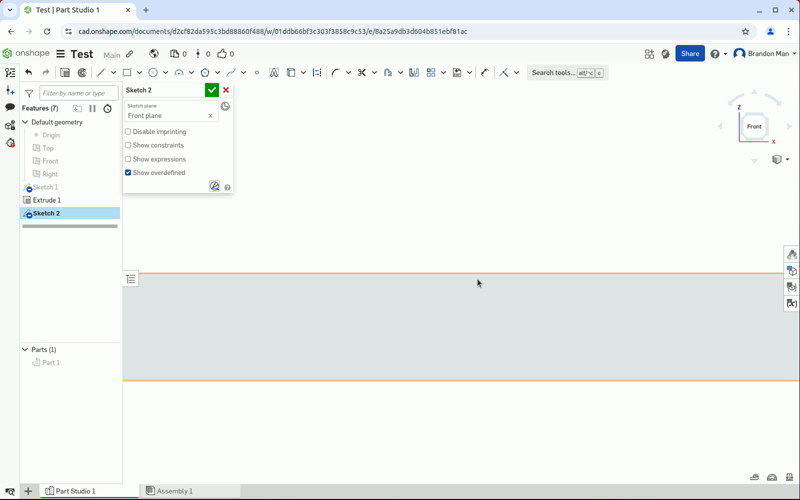
scroll(-6)
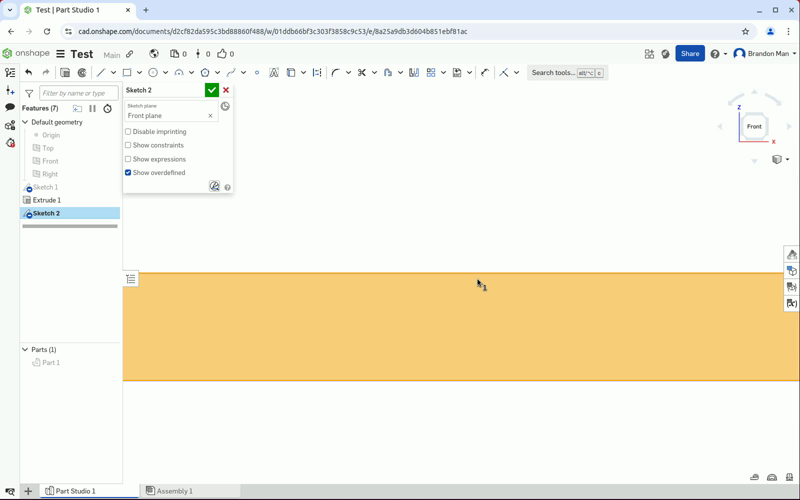
scroll(-6)
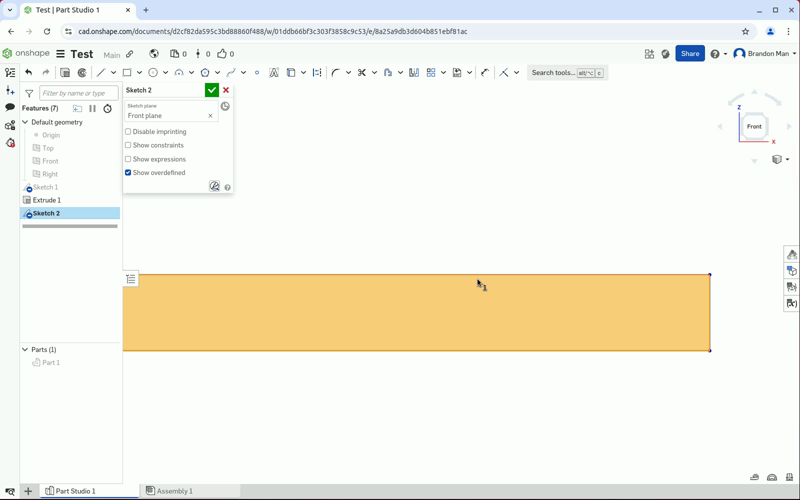
scroll(-6)
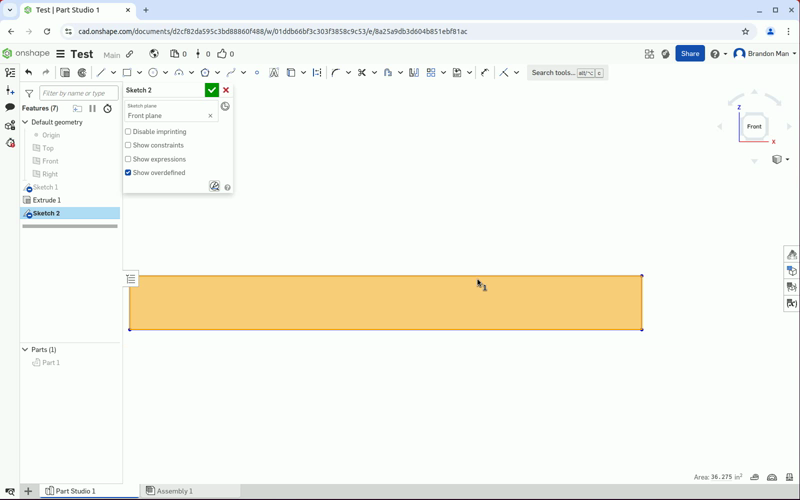
scroll(-6)
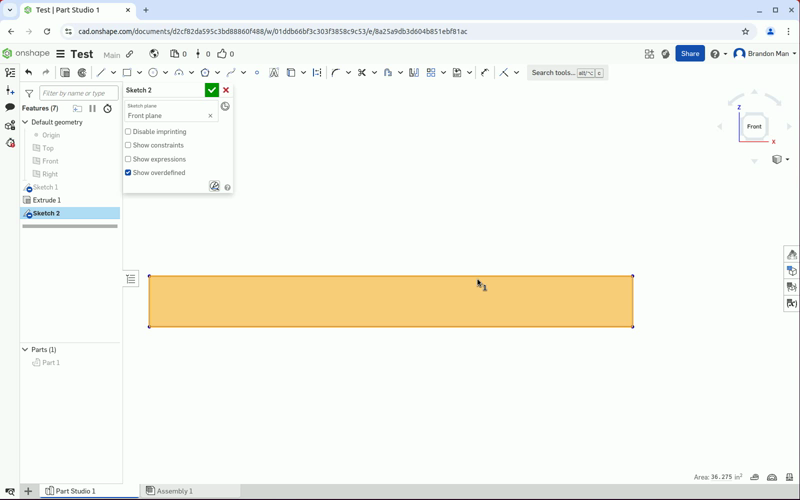
scroll(-6)
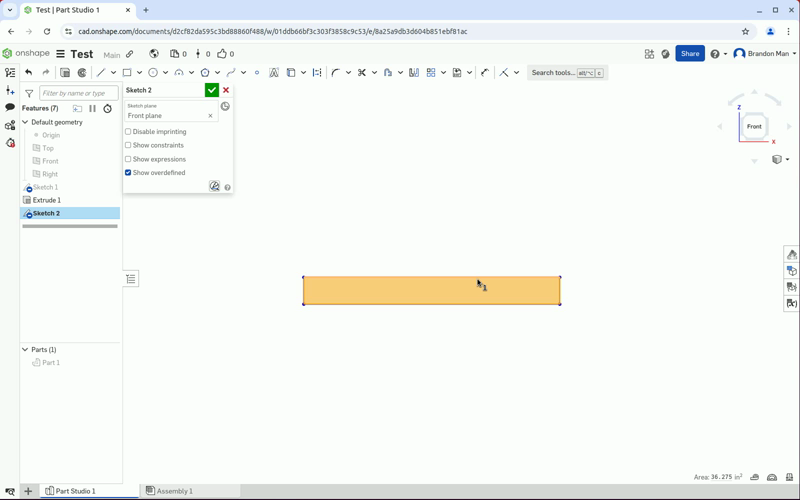
scroll(-6)
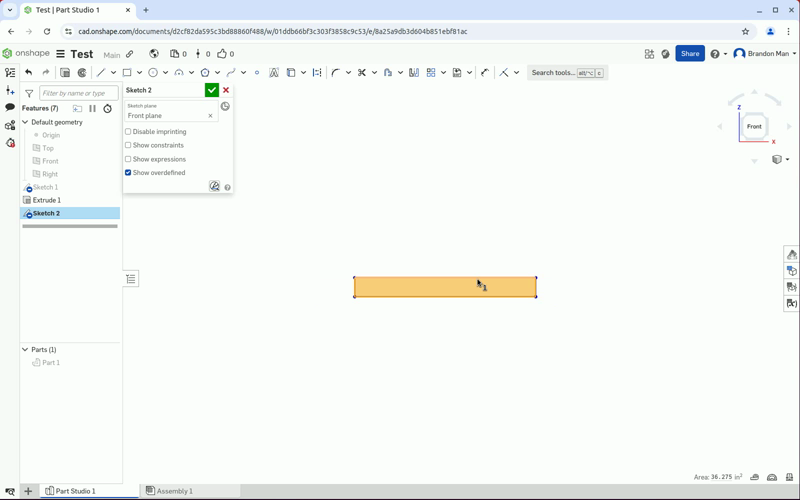
scroll(-6)
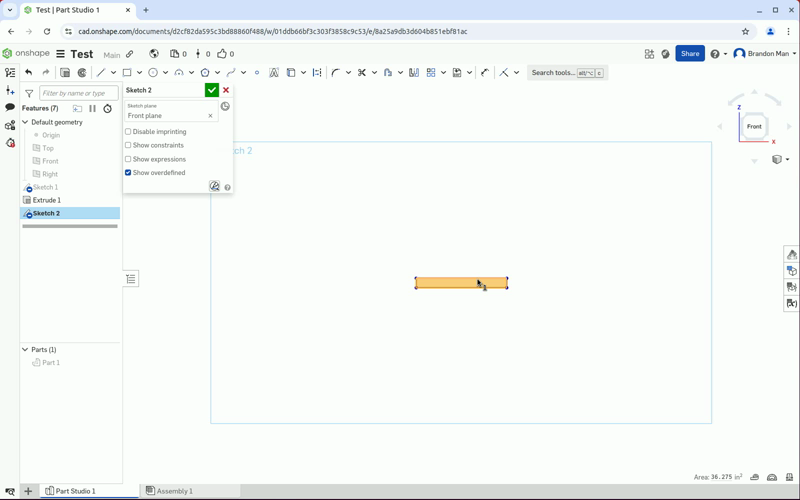
mouse_move(73, 352)
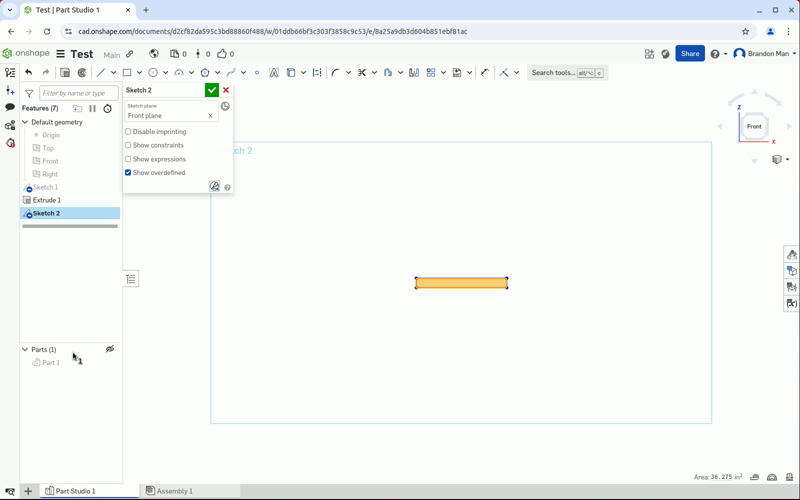
key(shift+y)
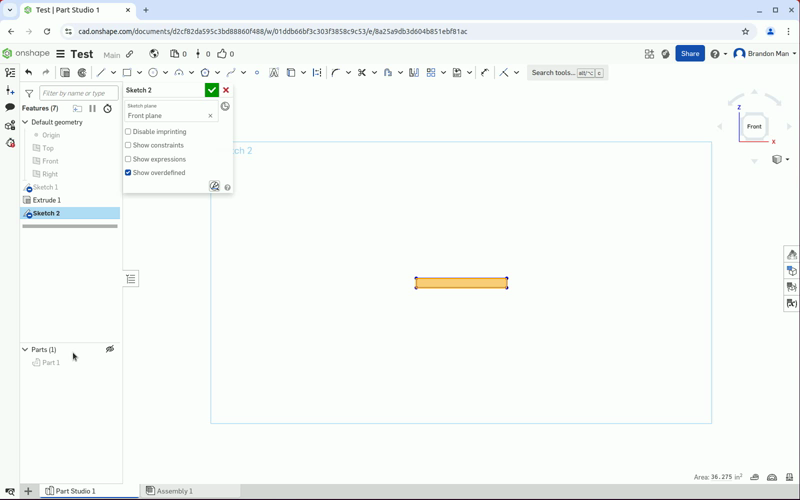
key(shift+e)
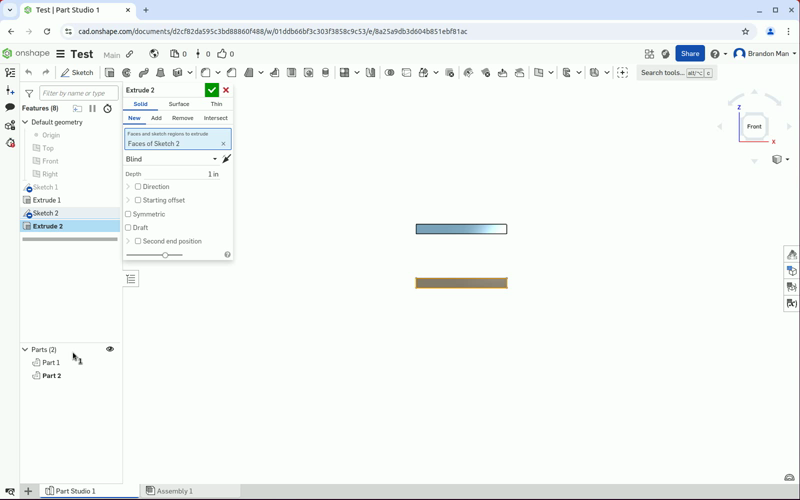
mouse_move(143, 106)
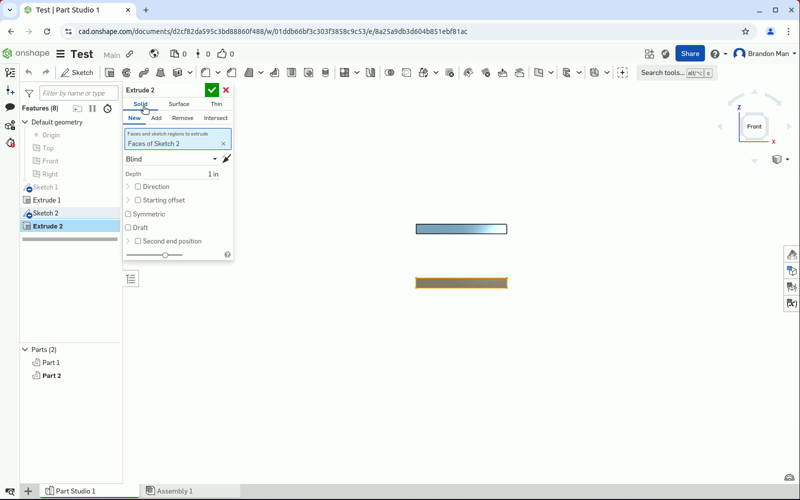
click(143, 106)
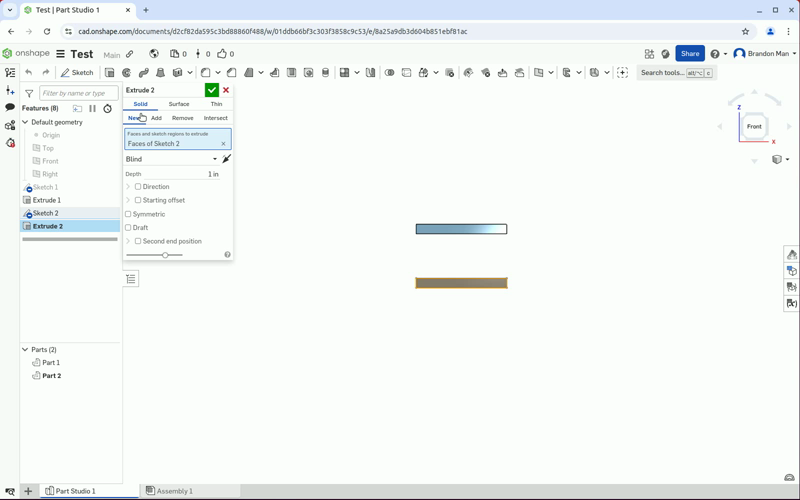
mouse_move(137, 120)
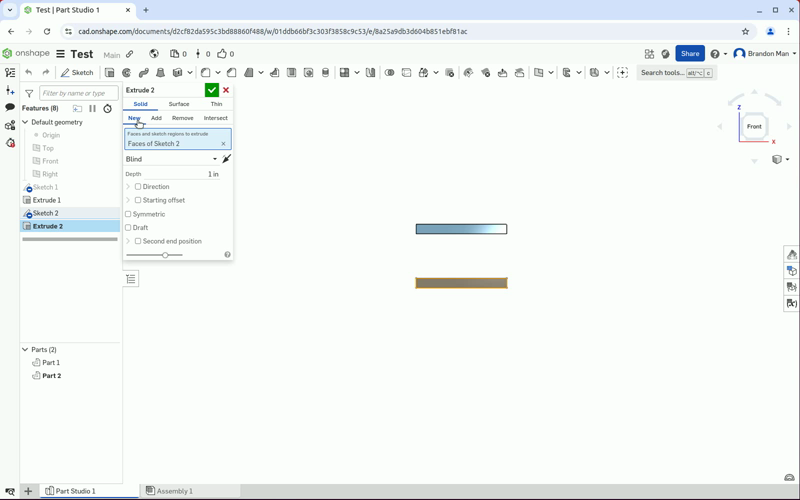
click(137, 120)
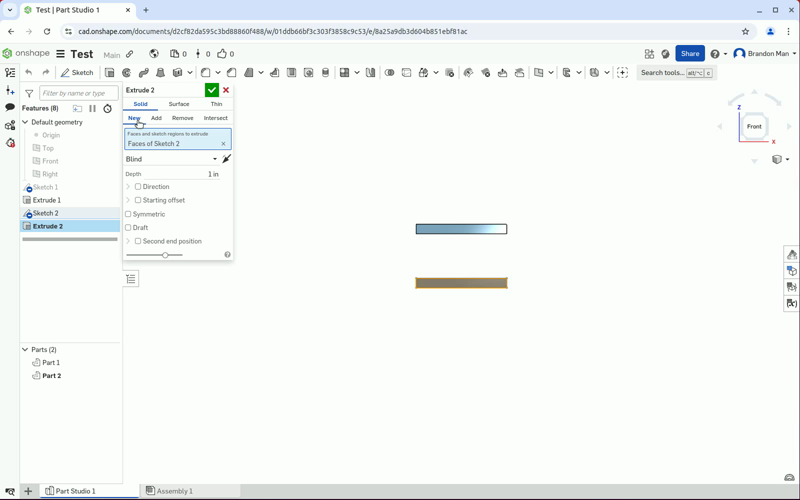
key(tab, 4)
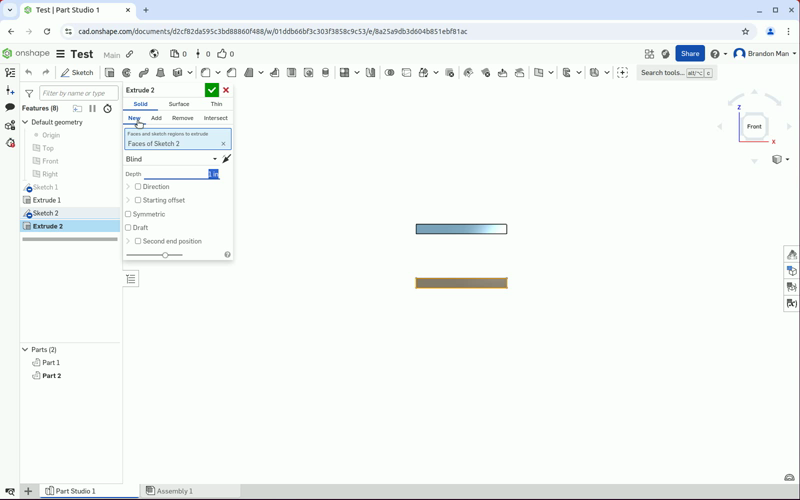
text(14.924)
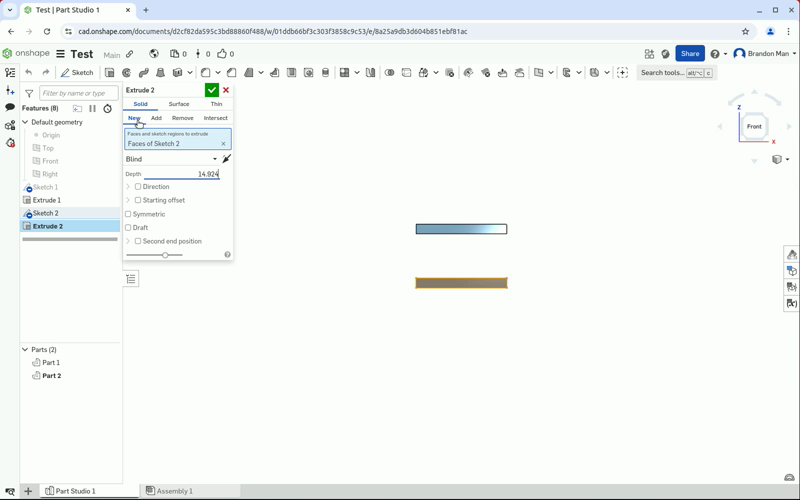
key(tab, 3)
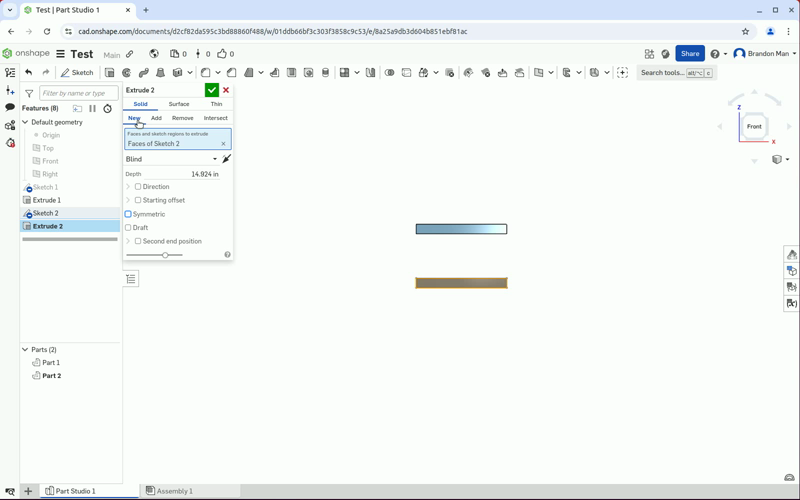
key(space)
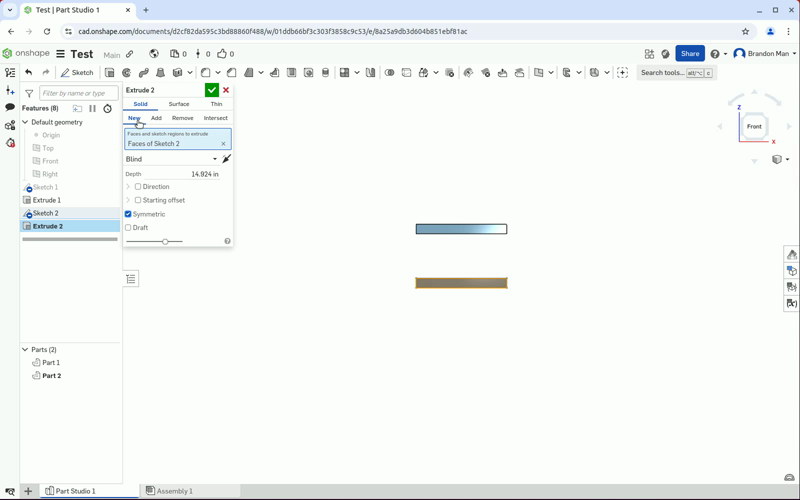
key(enter)
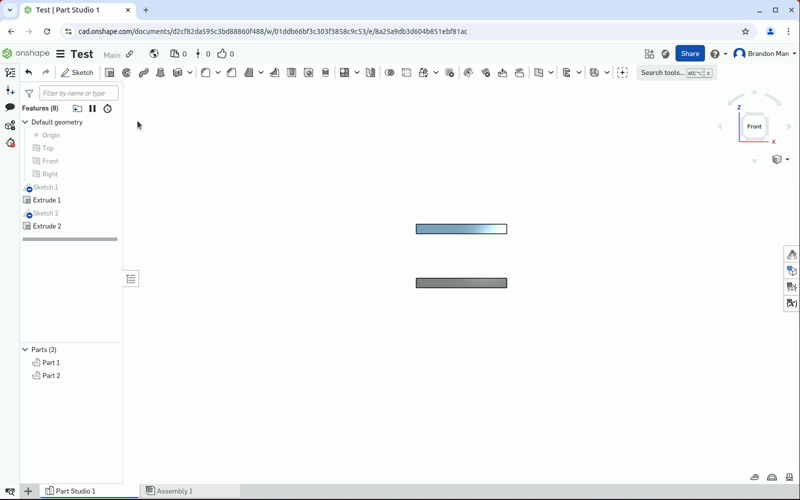
key(shift+h)
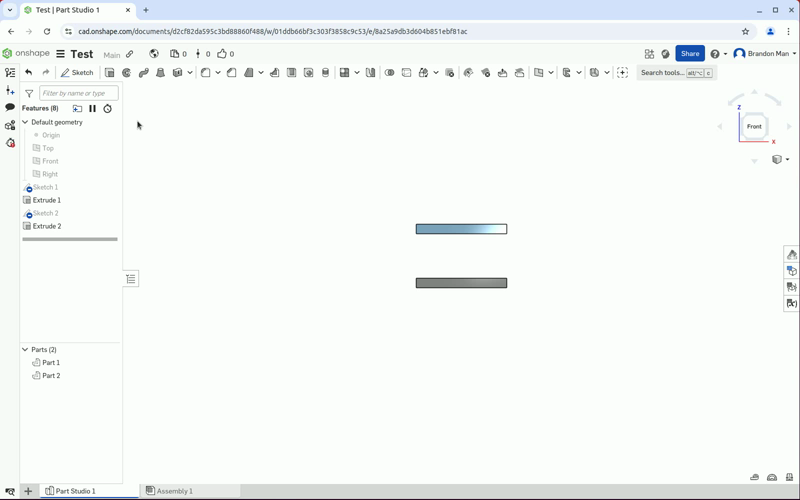
key(shift+h)
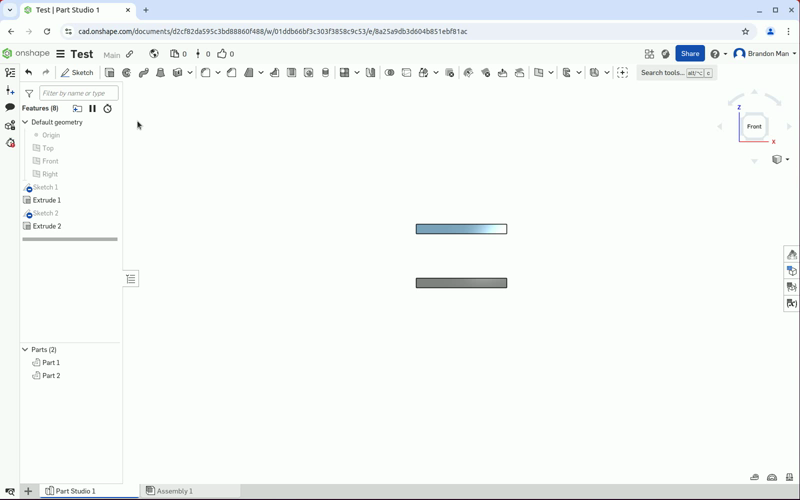
mouse_move(73, 189)
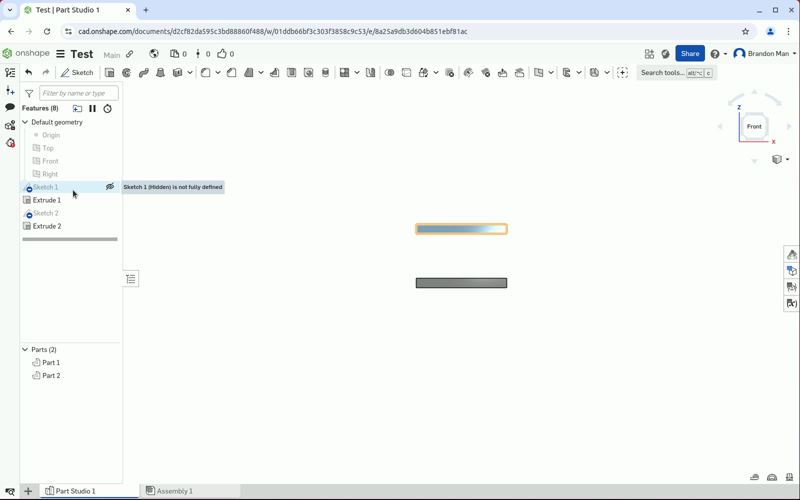
click(73, 189)
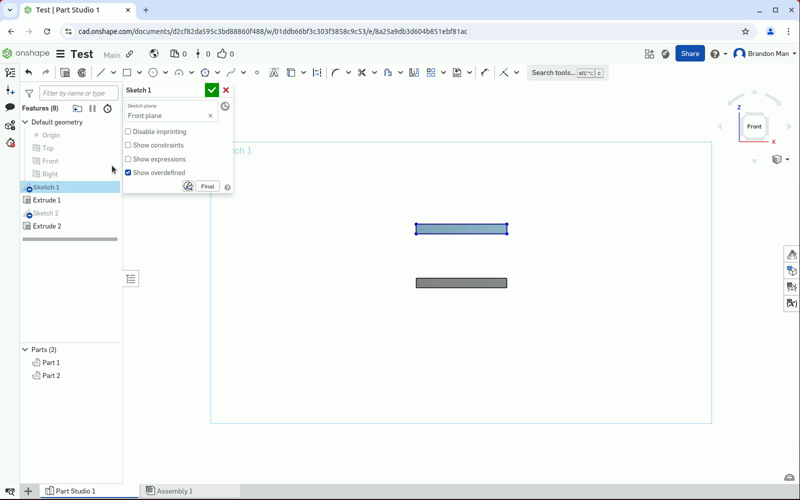
mouse_move(229, 92)
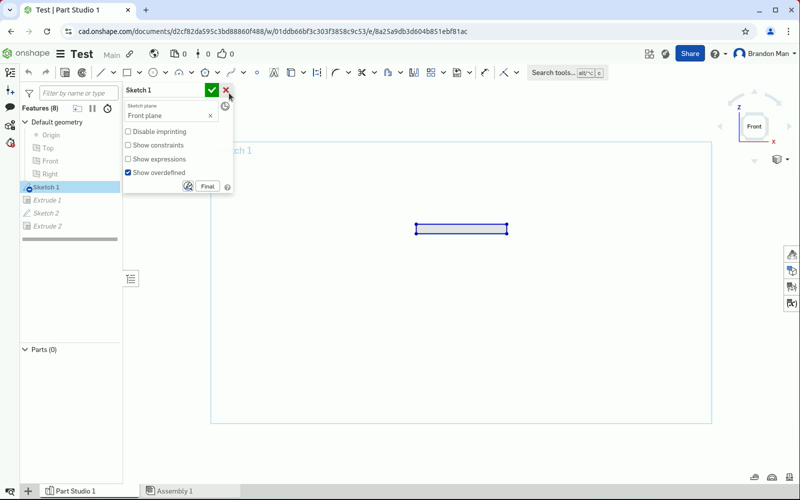
click(229, 92)
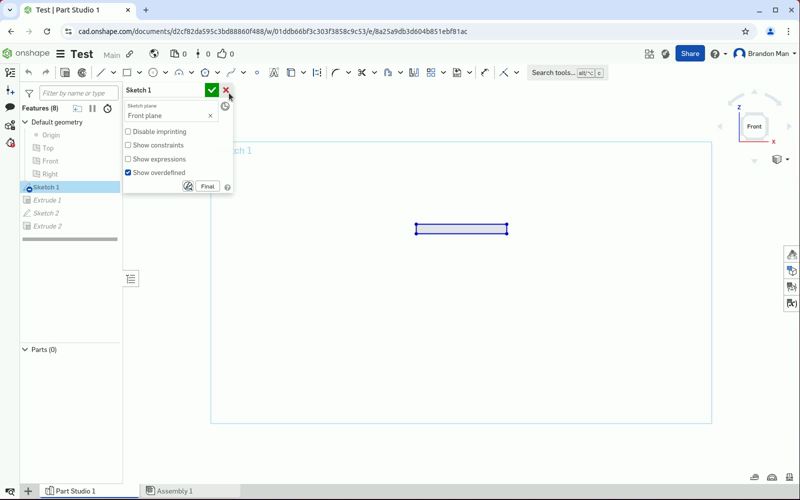
key(shift+s)
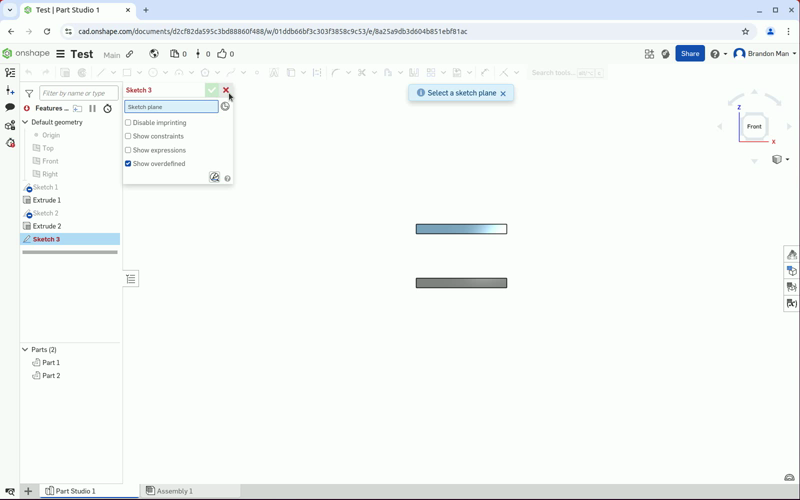
mouse_move(73, 163)
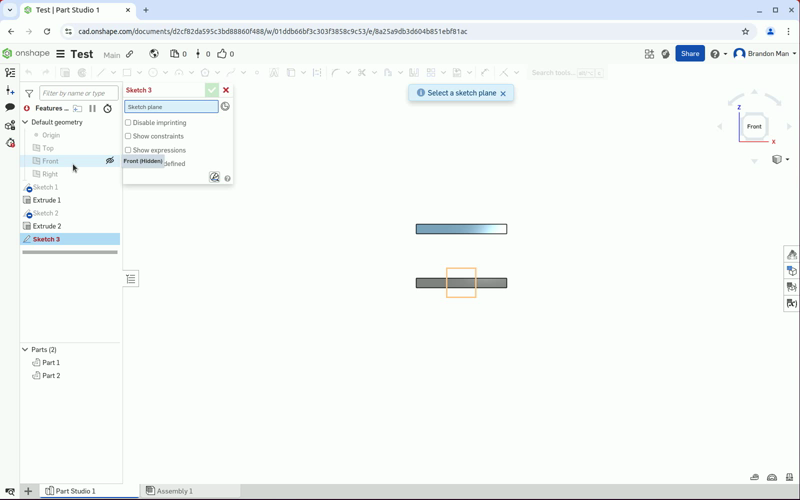
click(73, 163)
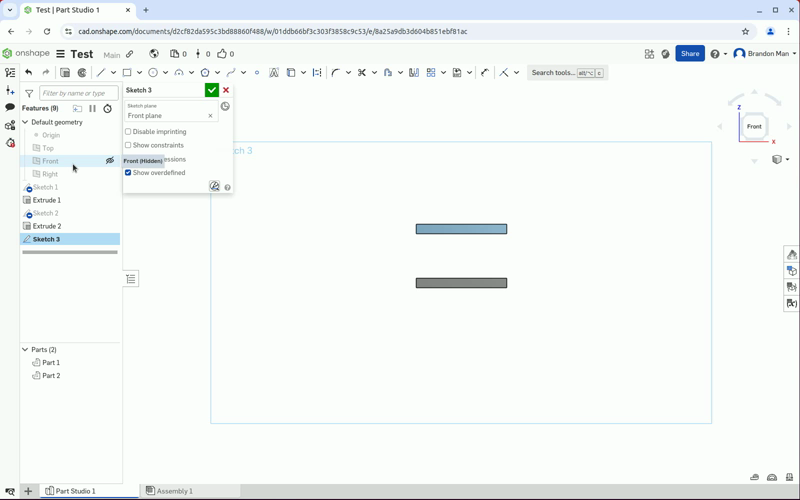
mouse_move(73, 352)
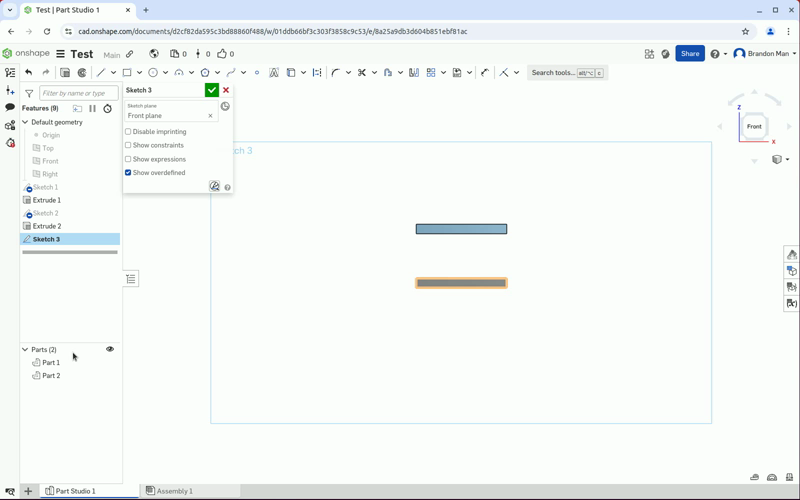
key(y)
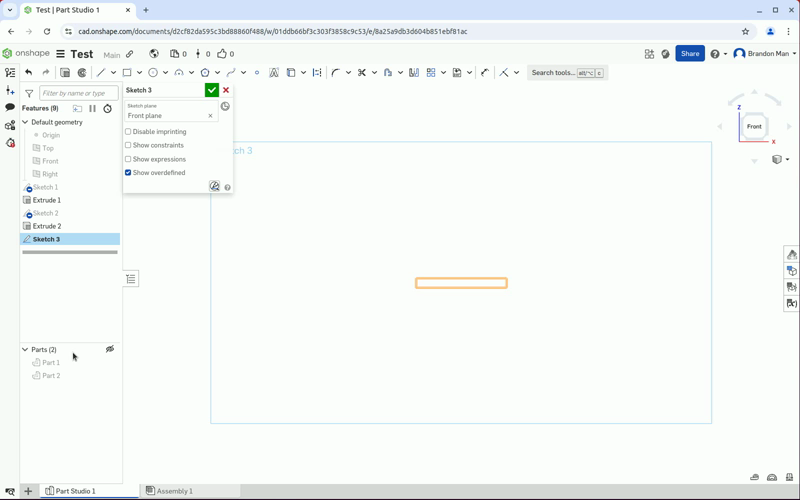
key(l)
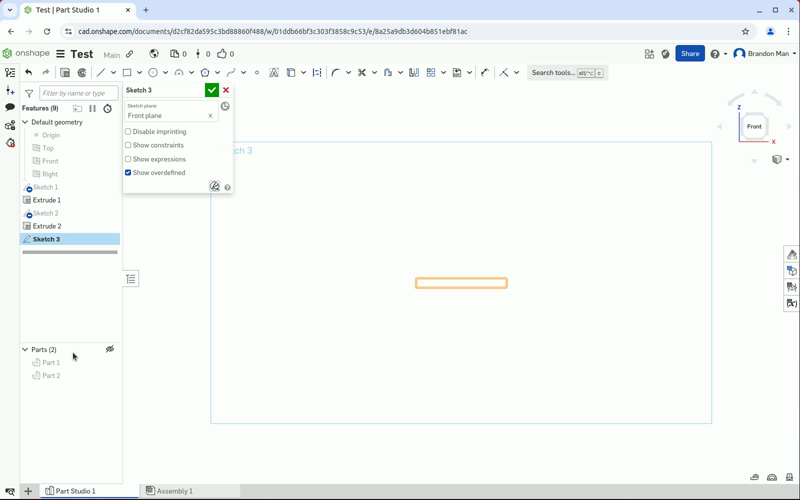
key_down(shift)
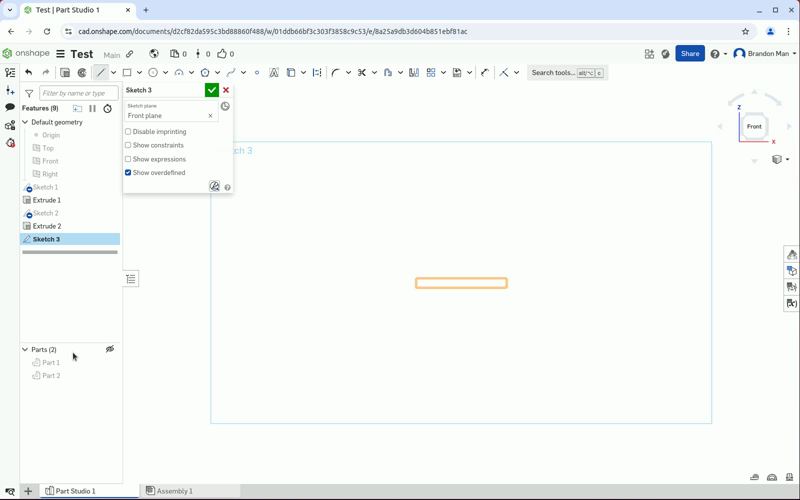
mouse_move(416, 341)
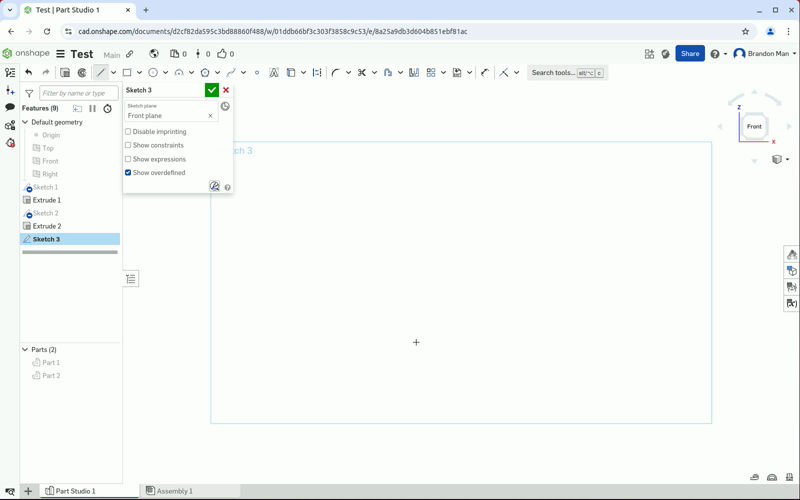
click(416, 341)
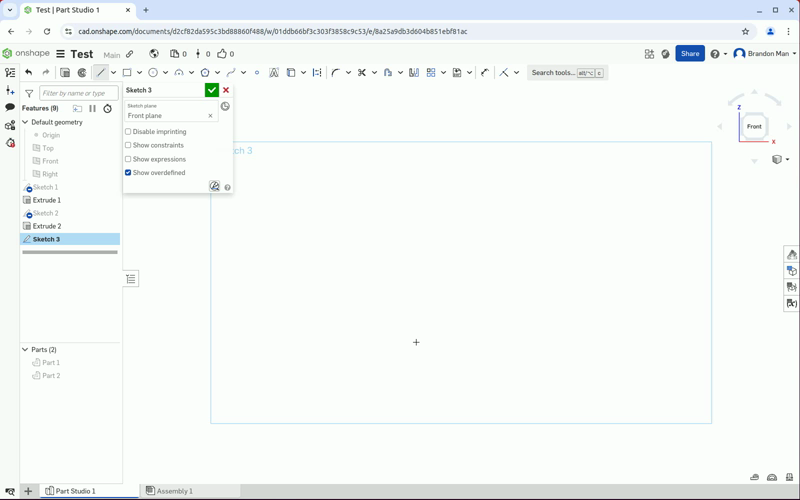
key_up(shift)
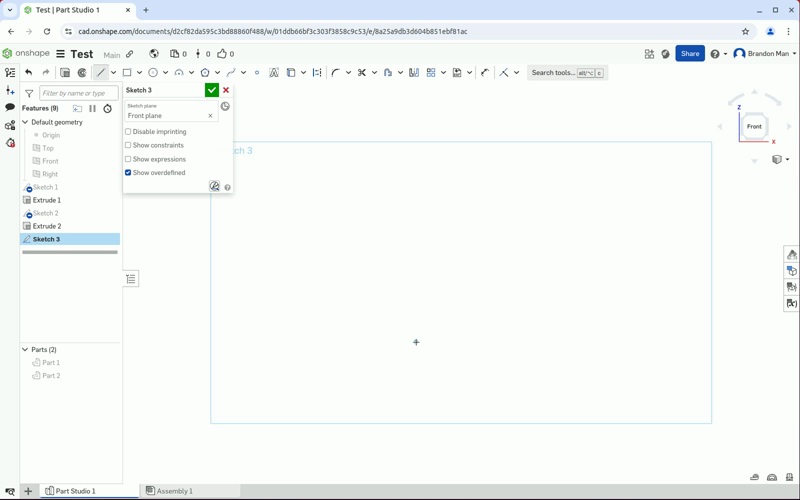
key_down(shift)
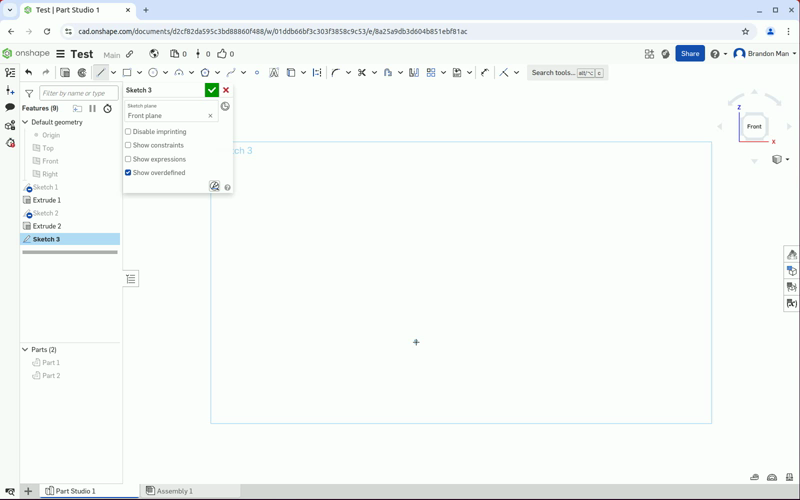
mouse_move(506, 341)
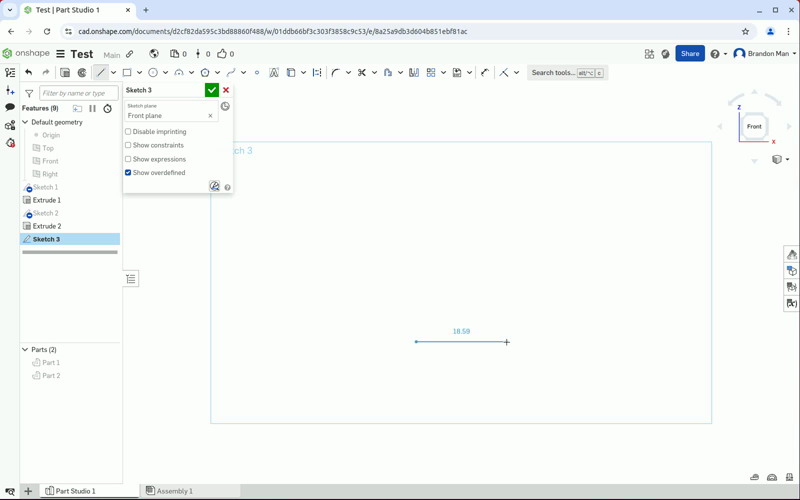
click(506, 341)
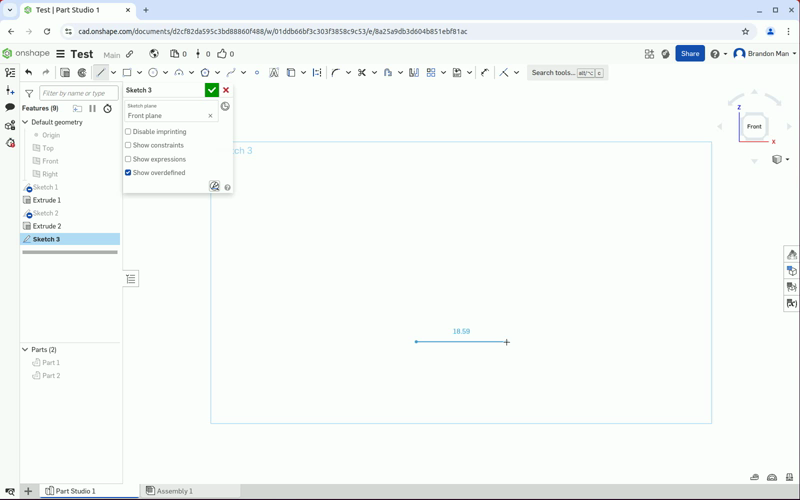
key_up(shift)
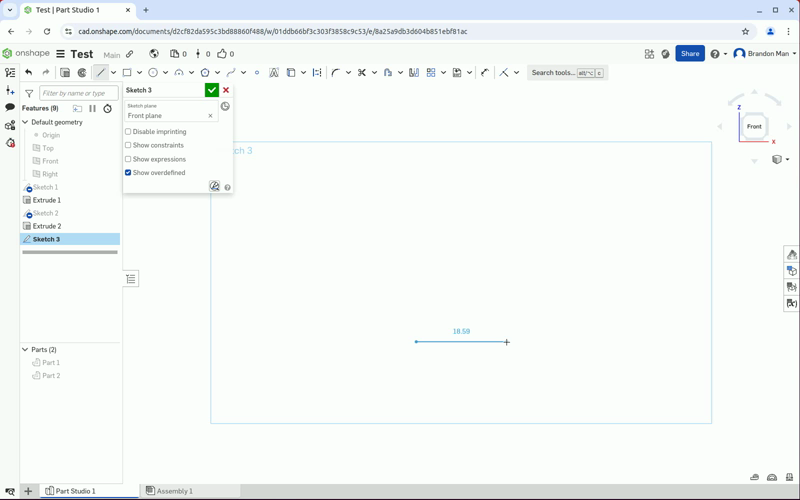
key_down(shift)
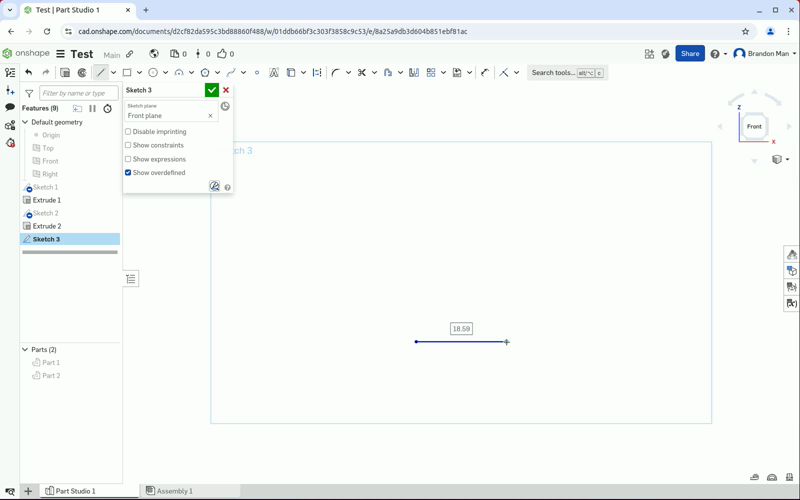
mouse_move(536, 341)
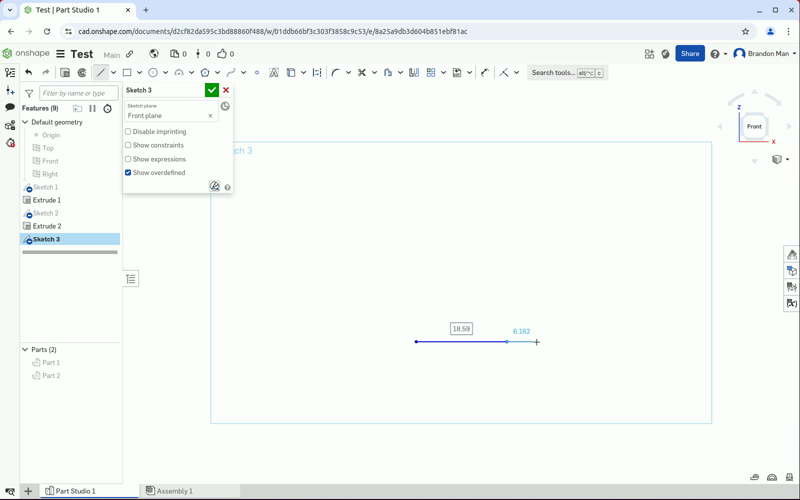
mouse_move(506, 332)
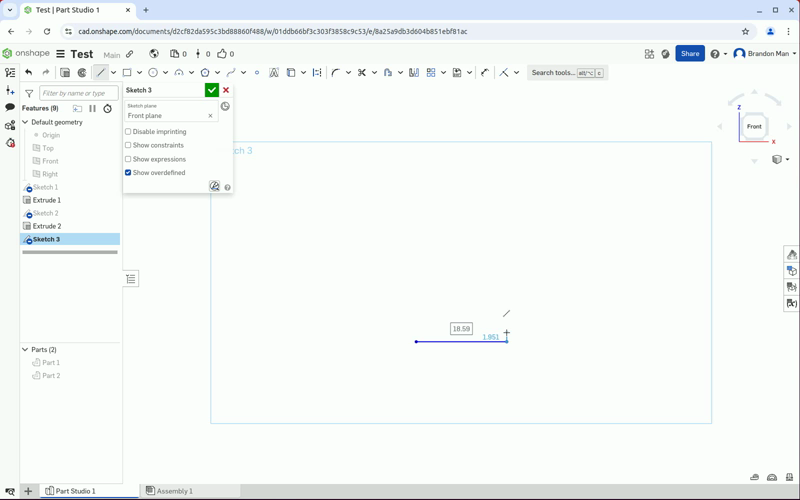
click(506, 332)
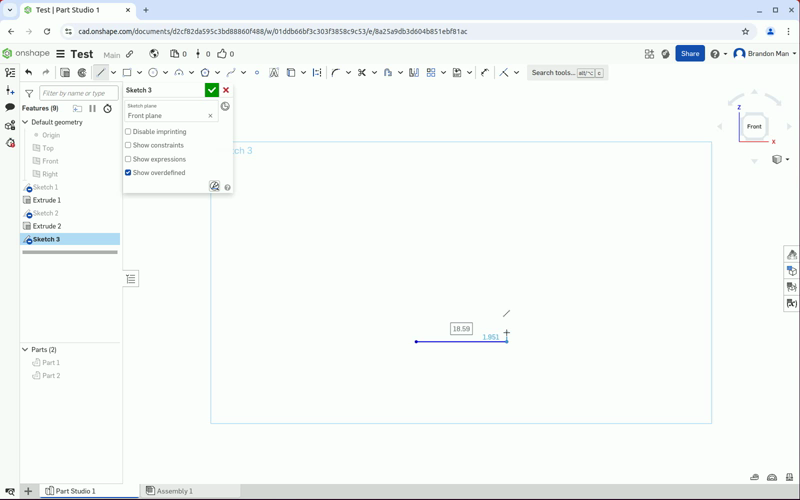
key_up(shift)
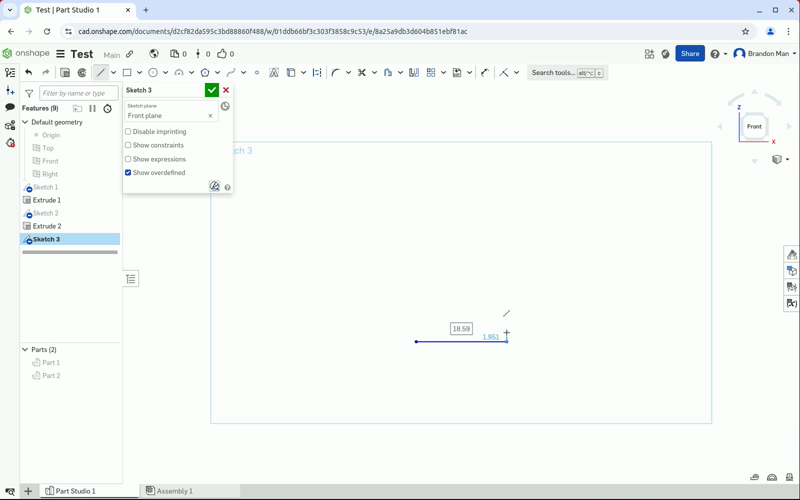
key_down(shift)
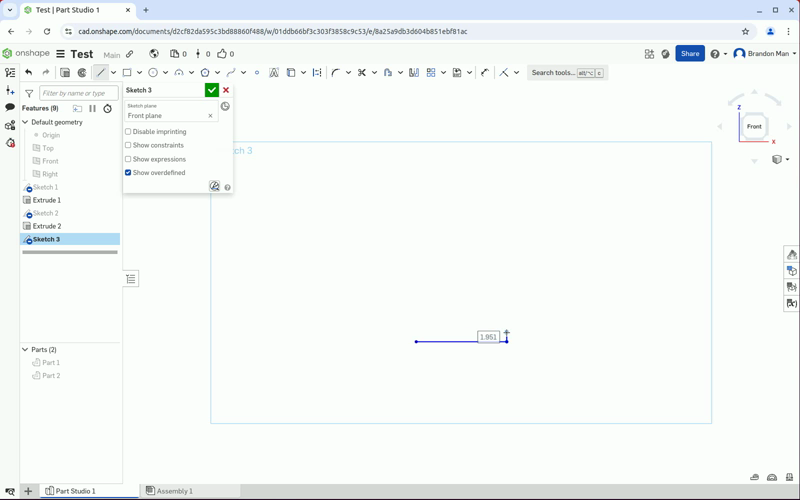
mouse_move(416, 332)
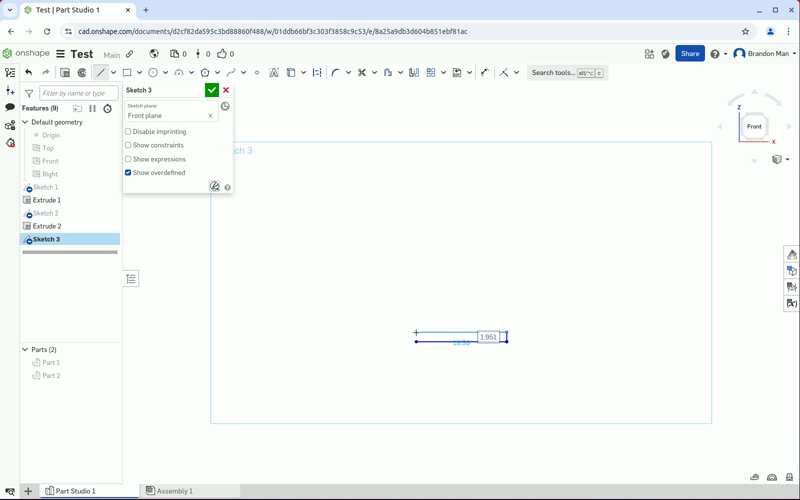
click(416, 332)
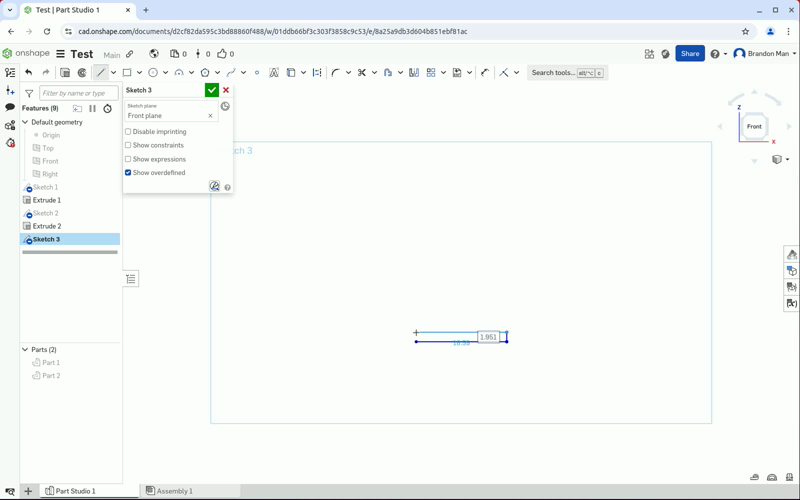
key_up(shift)
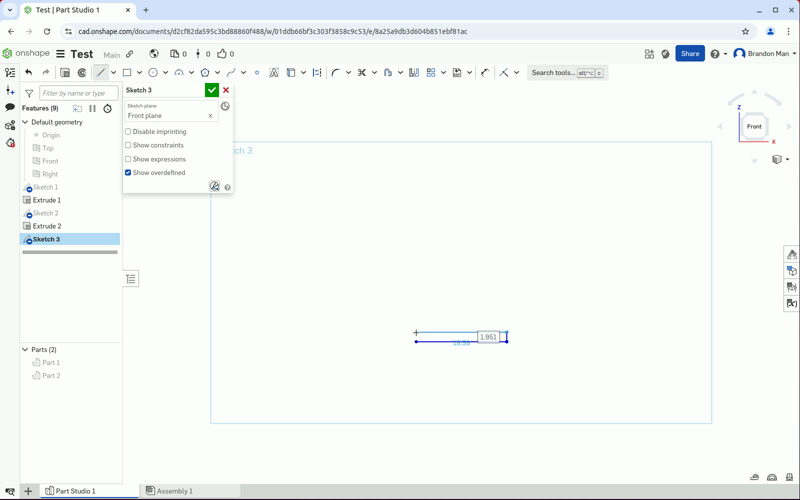
mouse_move(446, 332)
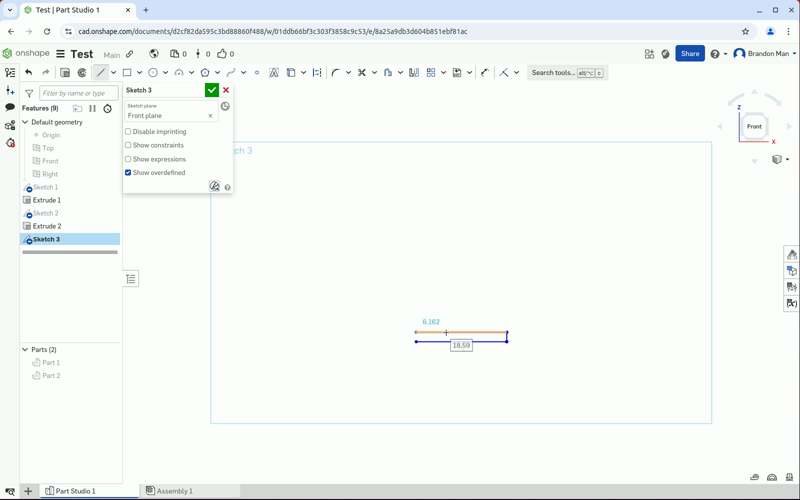
key_down(shift)
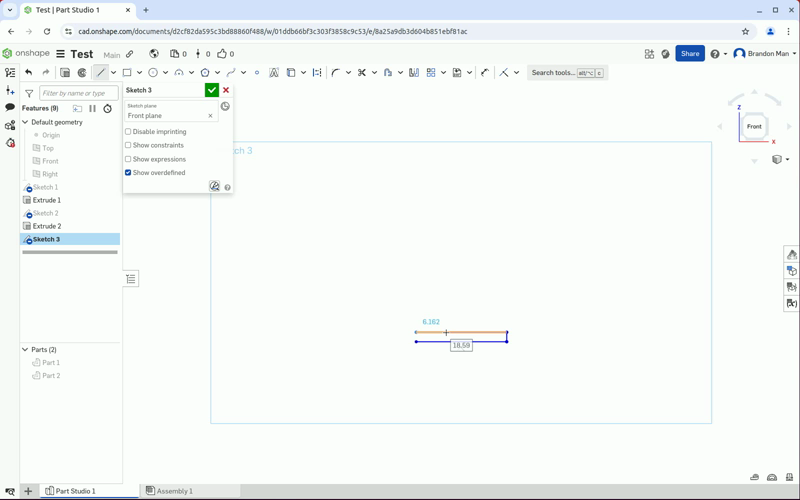
mouse_move(416, 341)
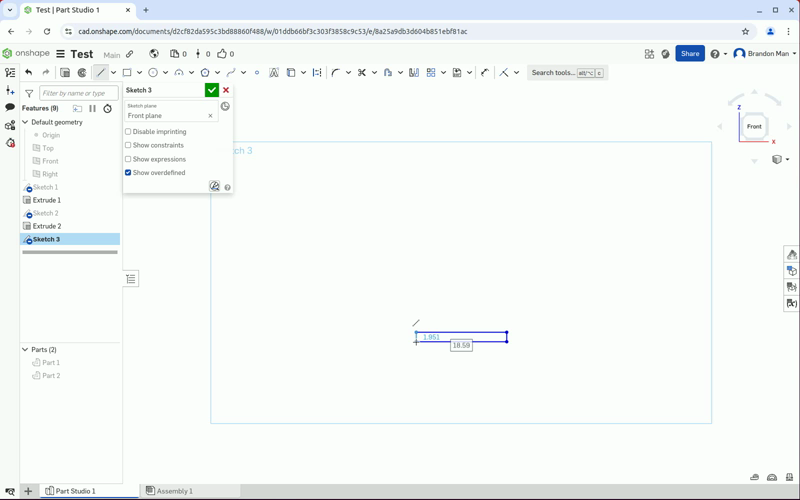
key_up(shift)
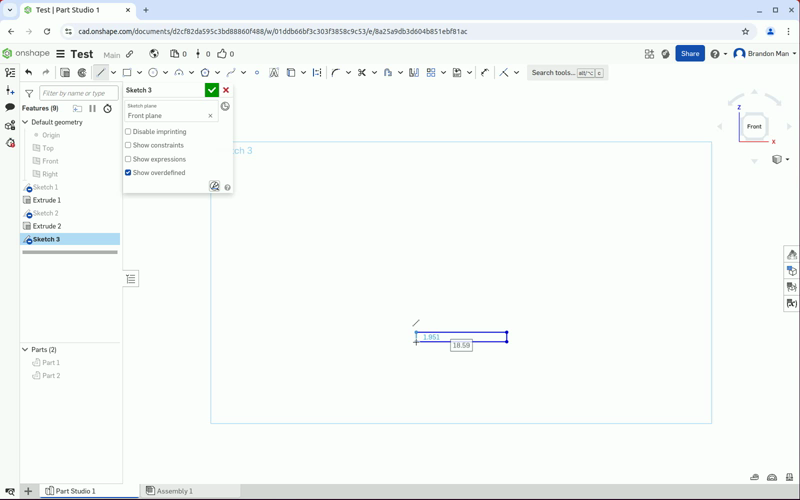
click(416, 341)
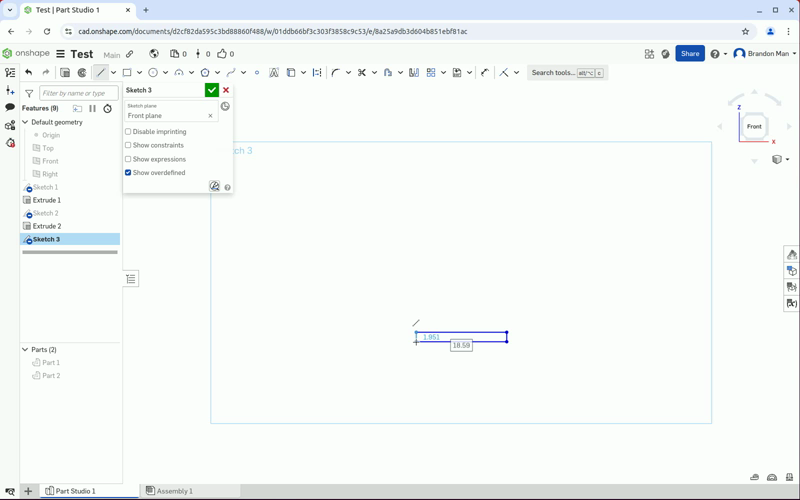
key(esc)
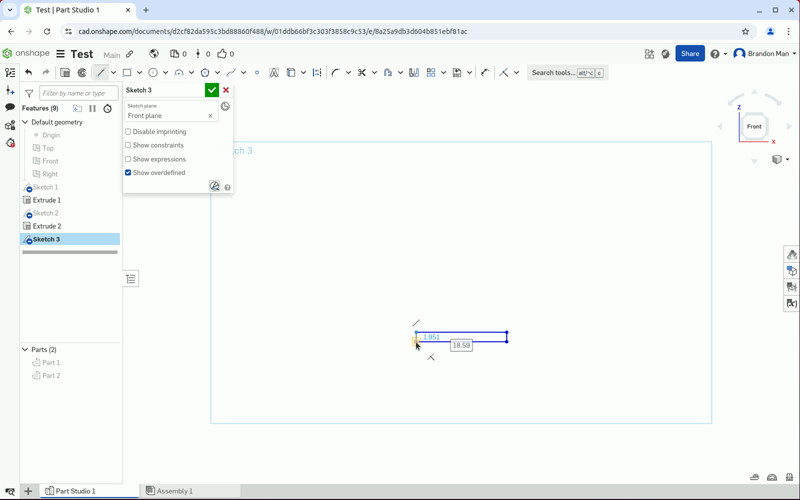
mouse_move(500, 339)
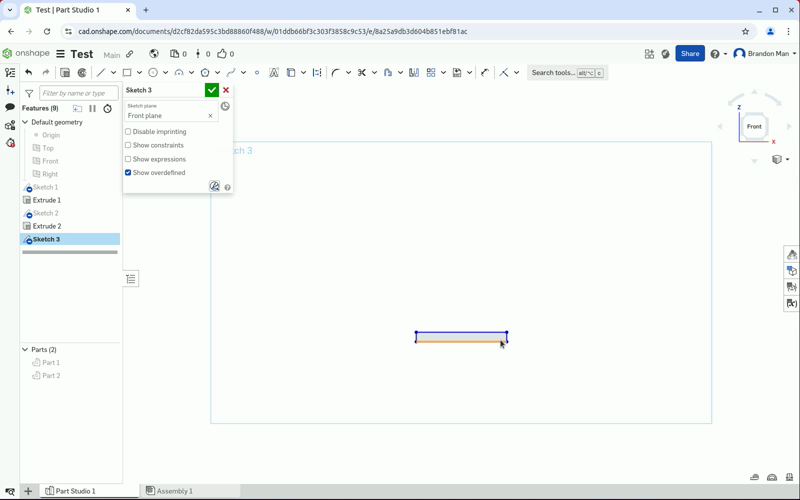
scroll(6)
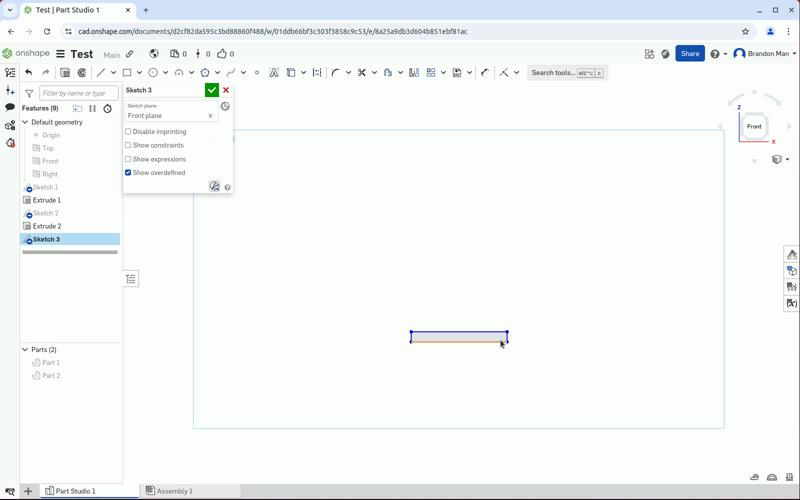
scroll(6)
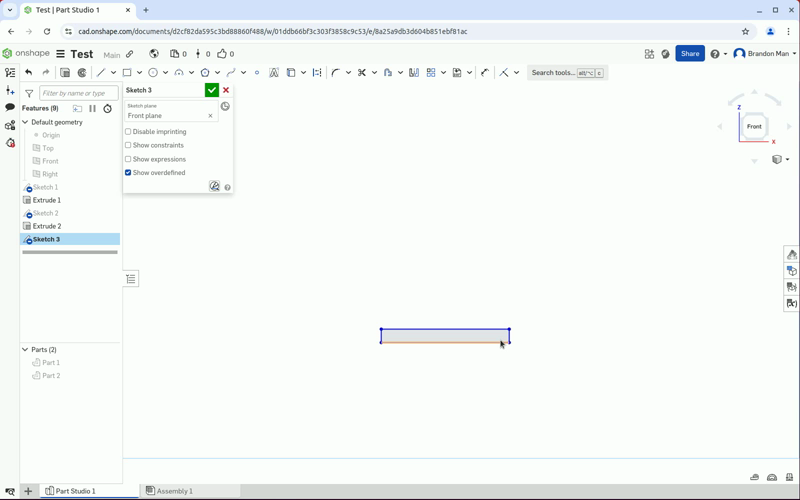
scroll(6)
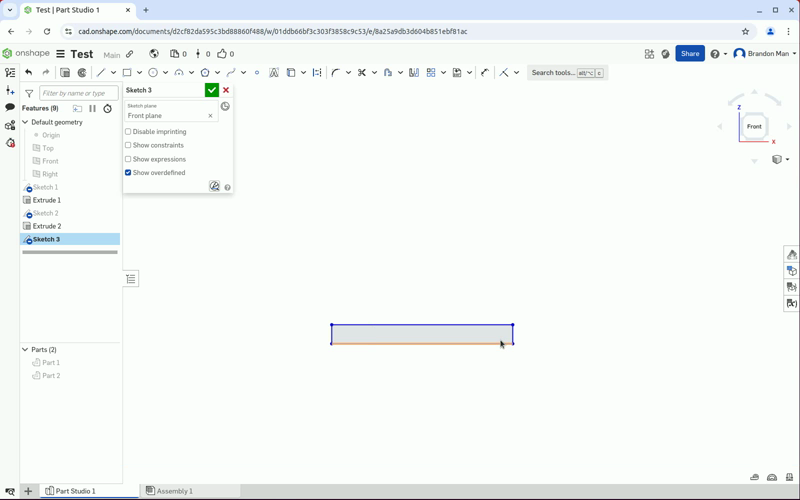
scroll(6)
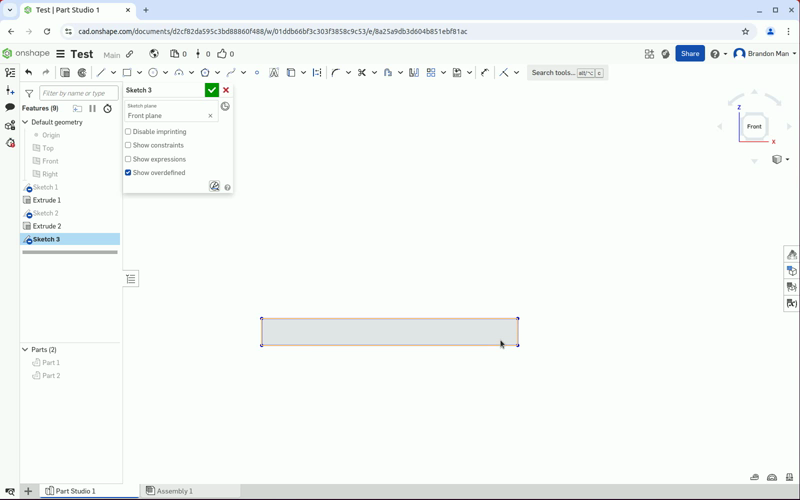
scroll(6)
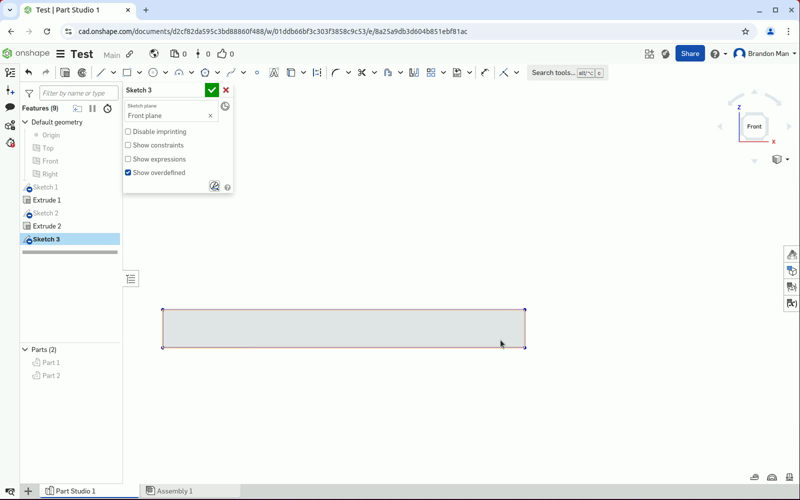
scroll(6)
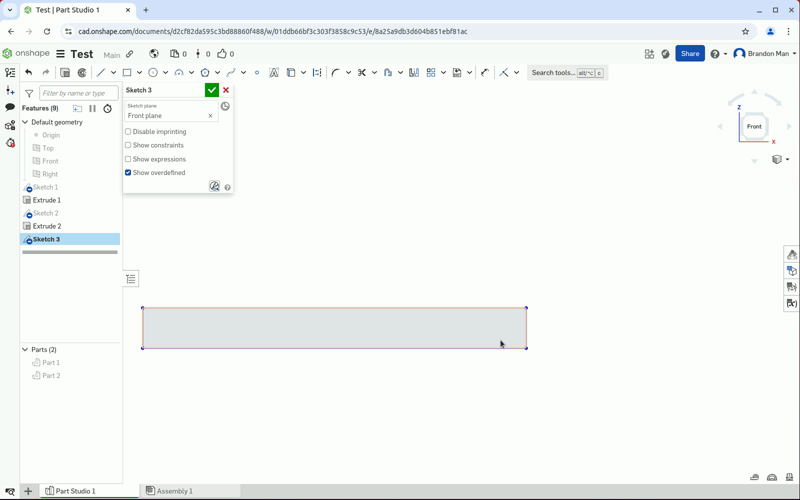
scroll(6)
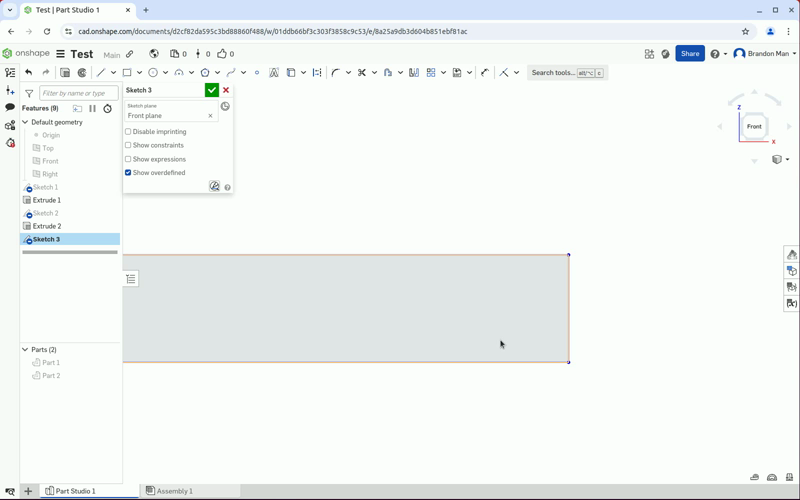
click(500, 339)
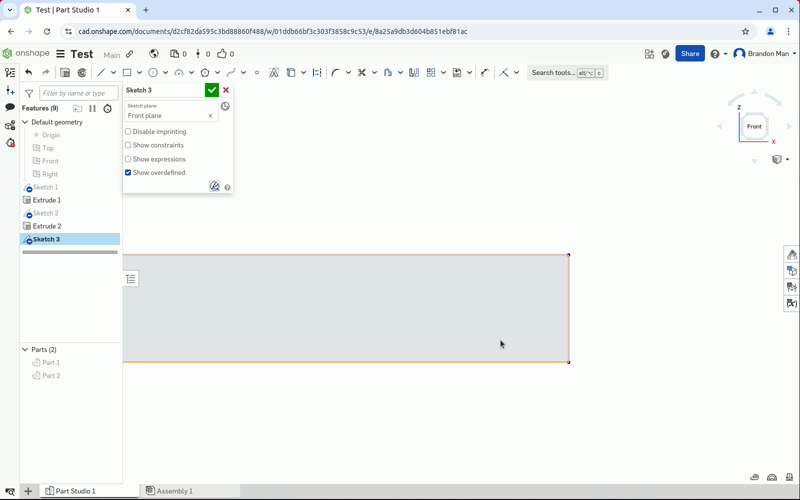
scroll(-6)
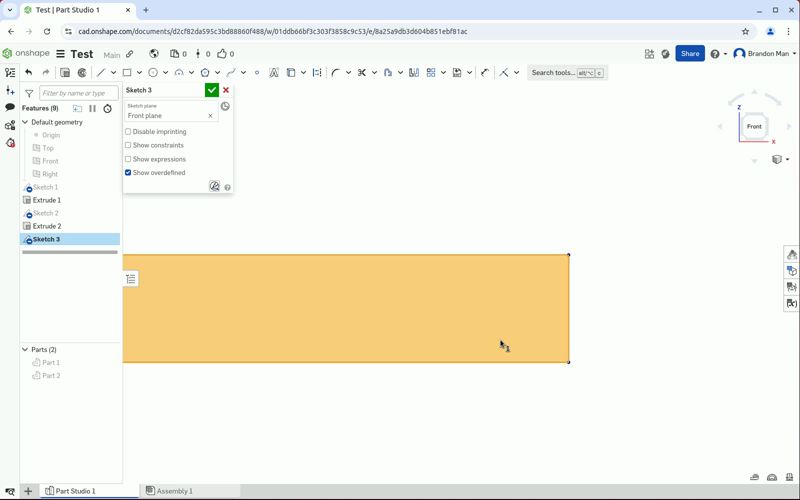
scroll(-6)
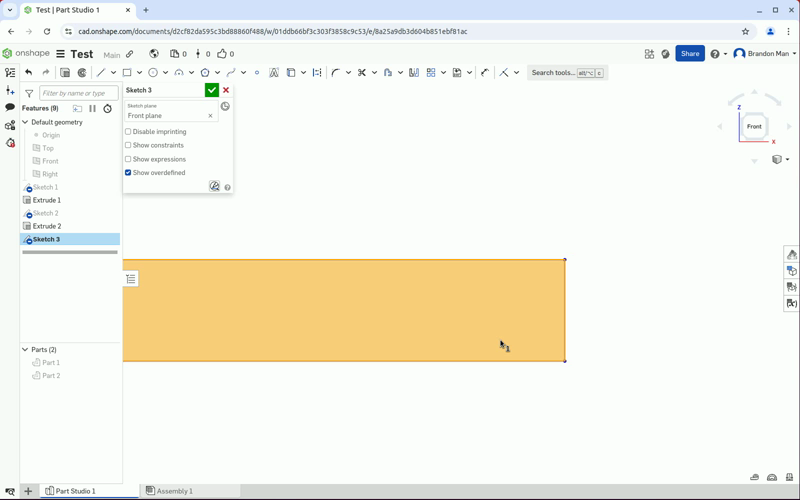
scroll(-6)
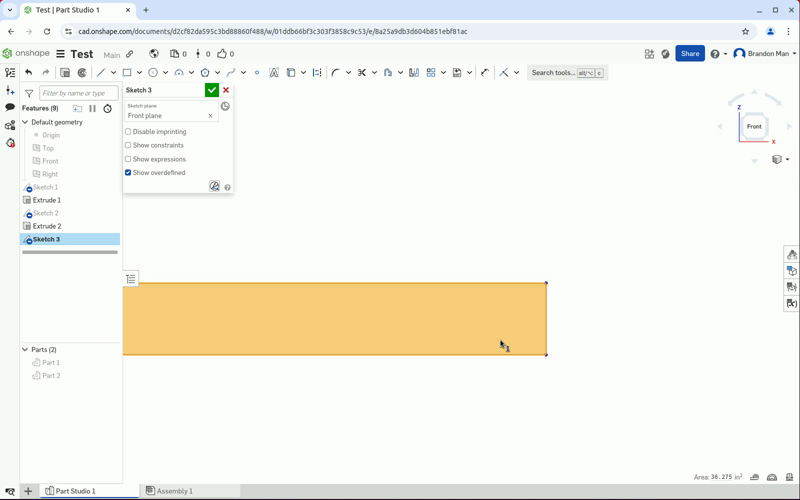
scroll(-6)
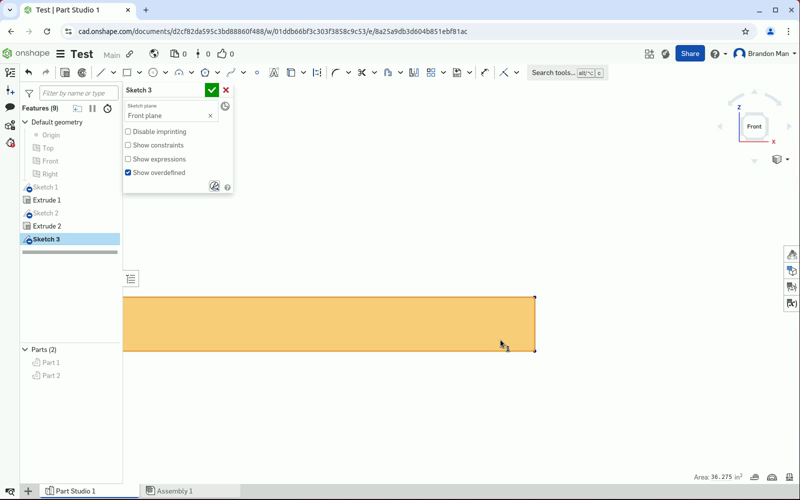
scroll(-6)
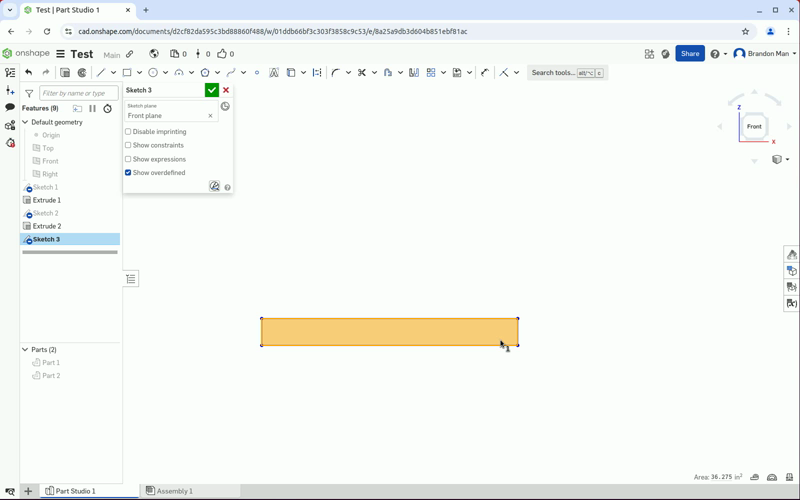
scroll(-6)
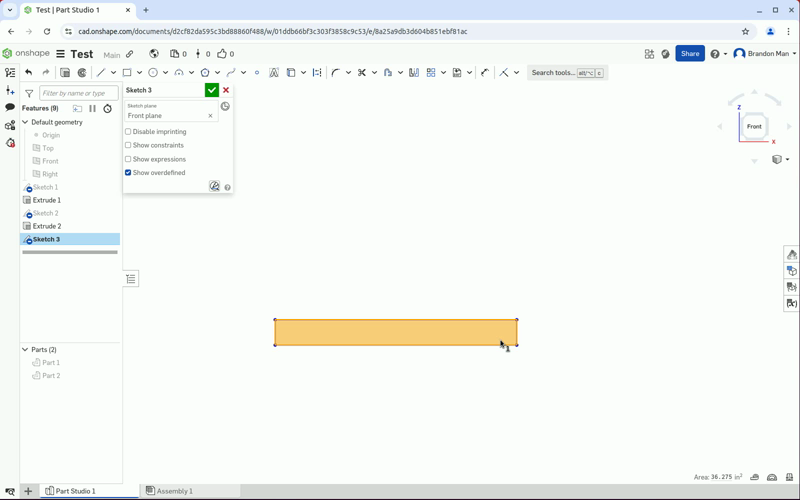
scroll(-6)
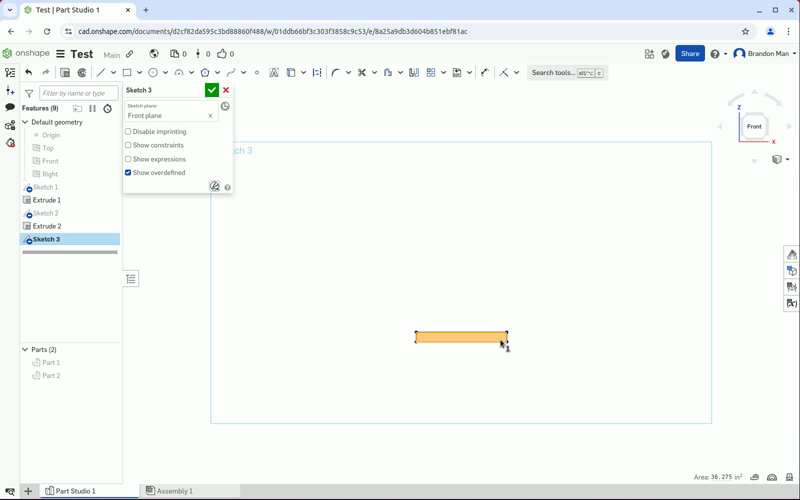
mouse_move(73, 352)
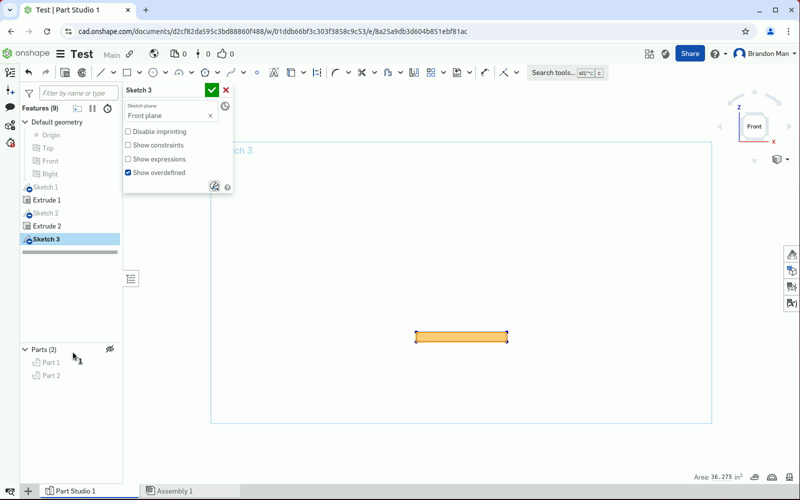
key(shift+y)
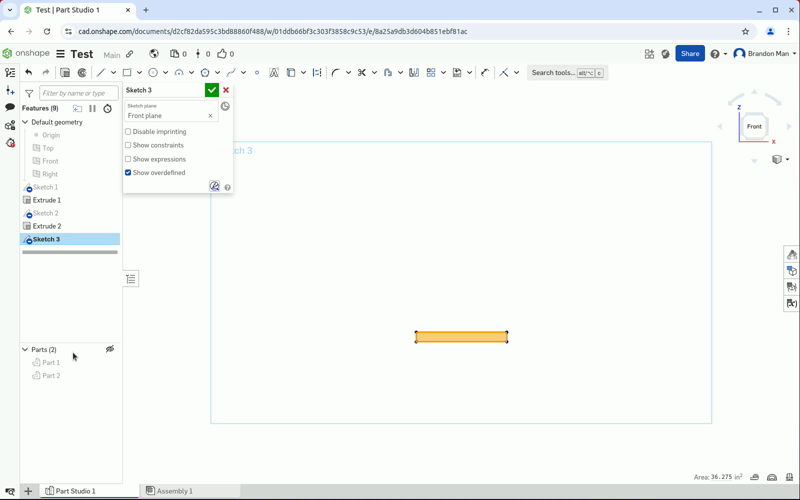
key(shift+e)
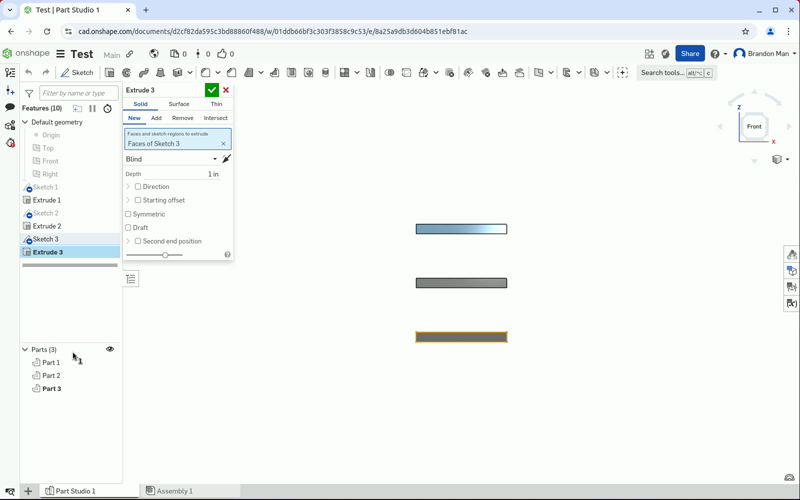
mouse_move(143, 106)
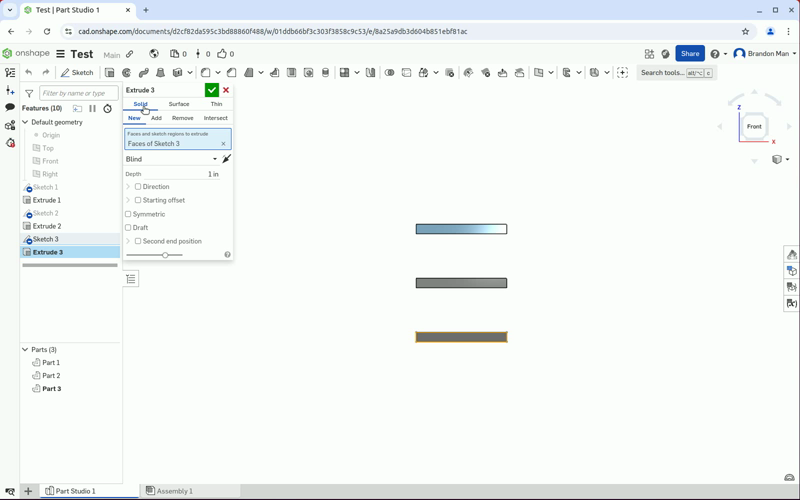
click(143, 106)
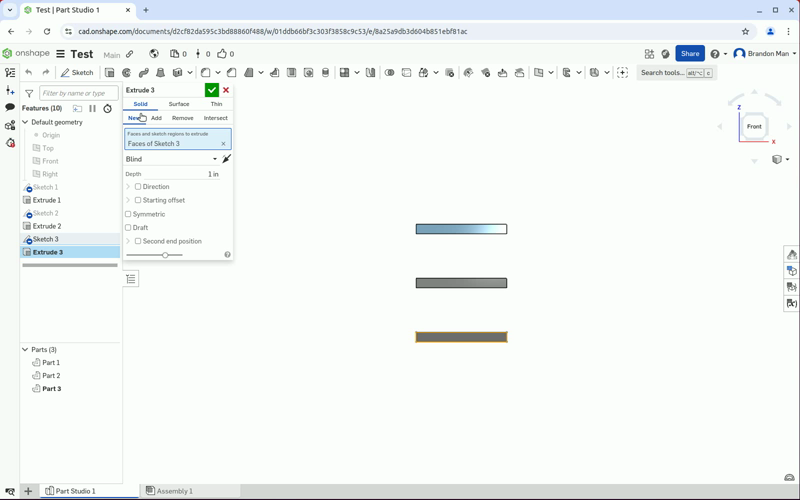
mouse_move(137, 120)
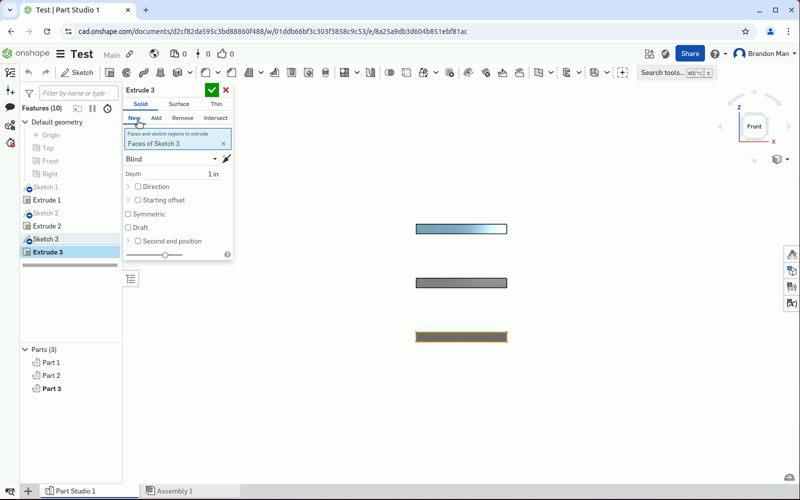
click(137, 120)
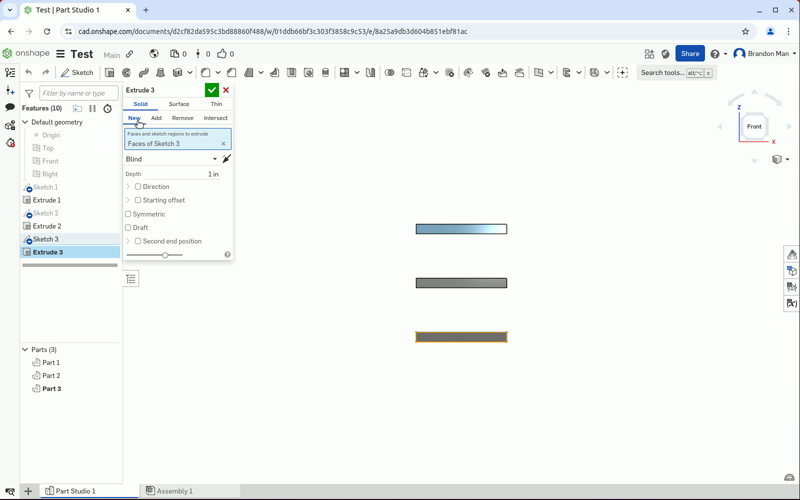
key(tab, 4)
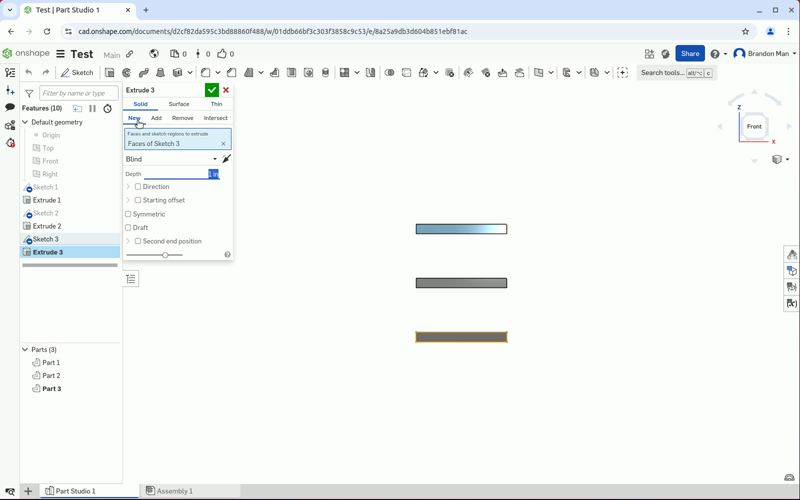
text(14.924)
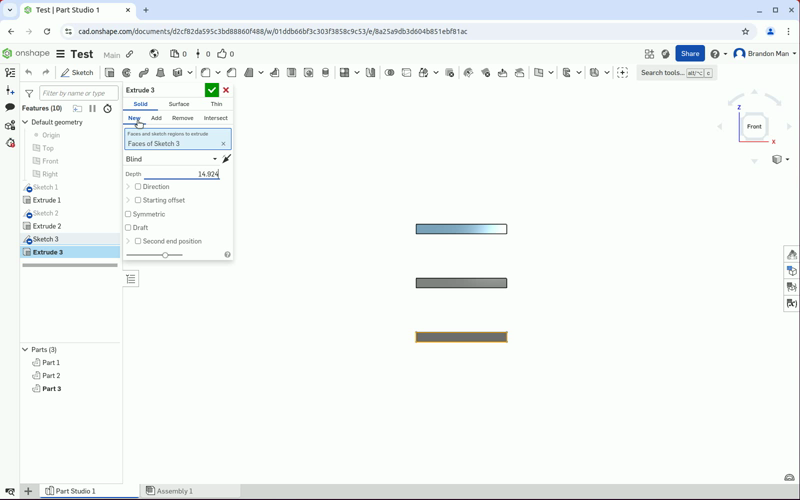
key(tab, 3)
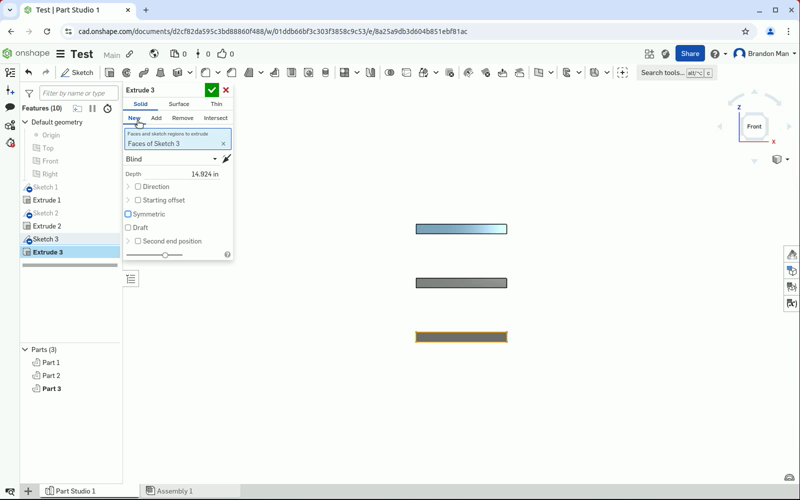
key(space)
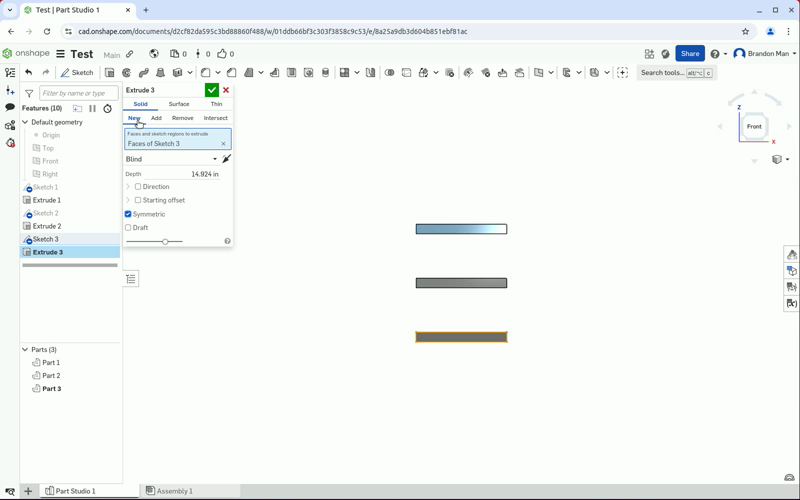
key(enter)
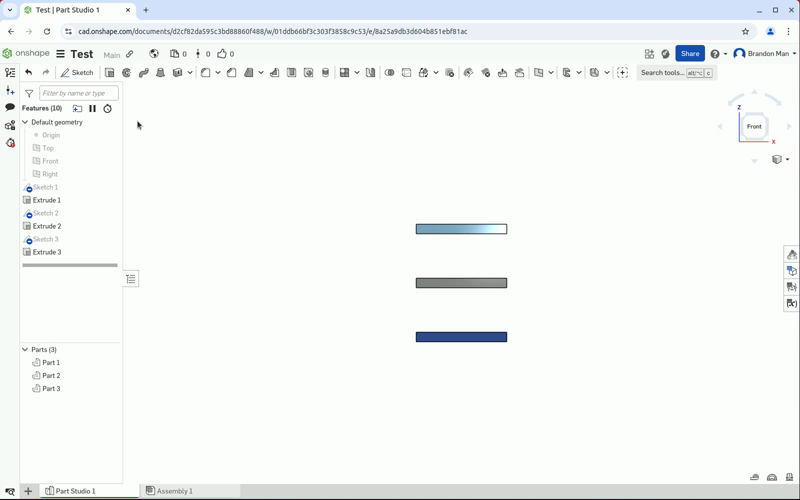
key(shift+h)
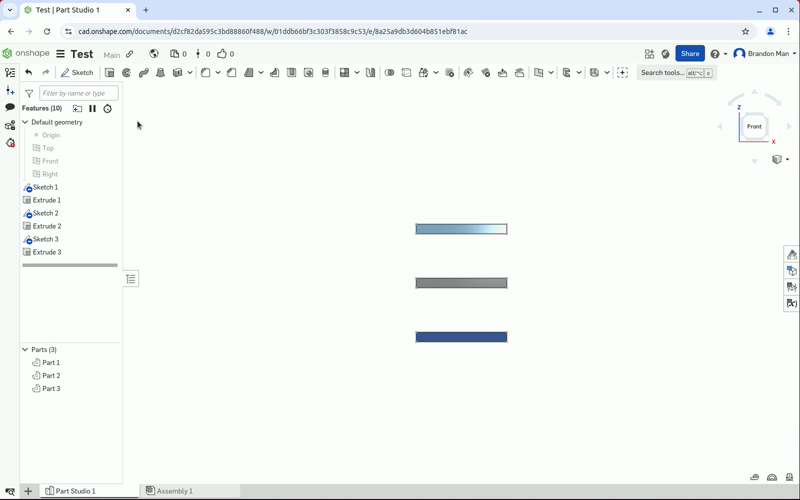
key(shift+h)
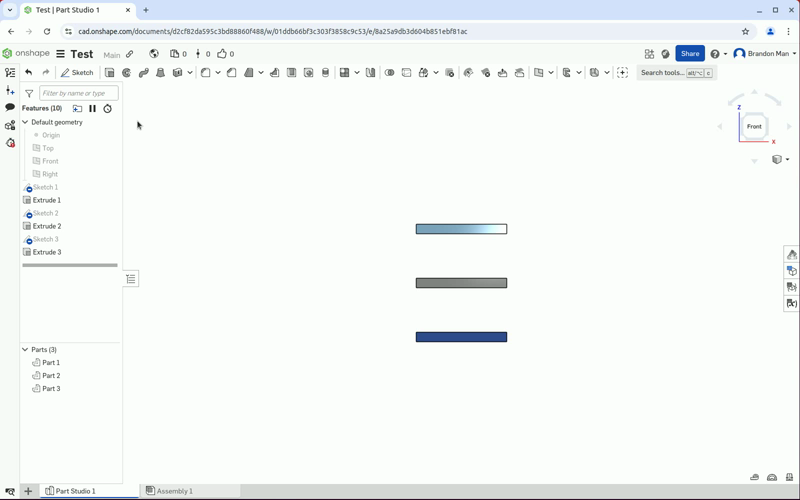
mouse_move(73, 189)
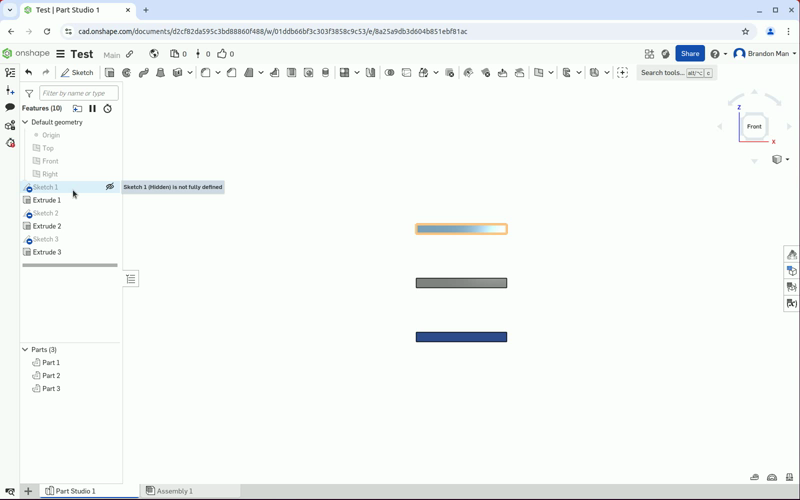
click(73, 189)
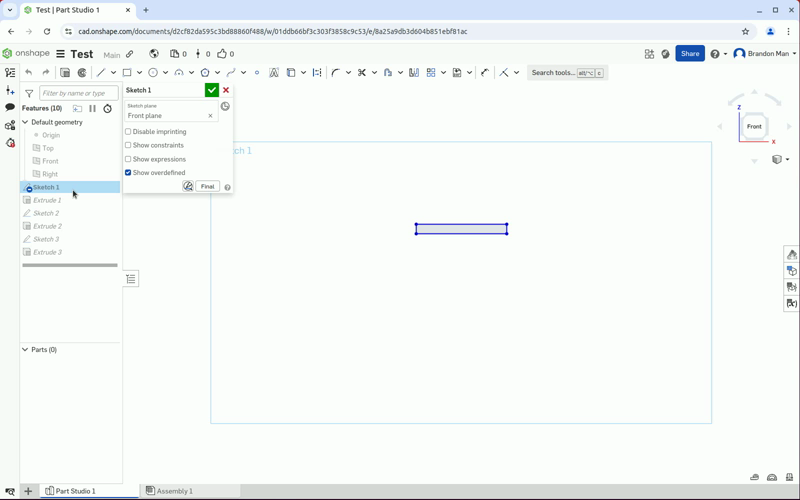
mouse_move(229, 92)
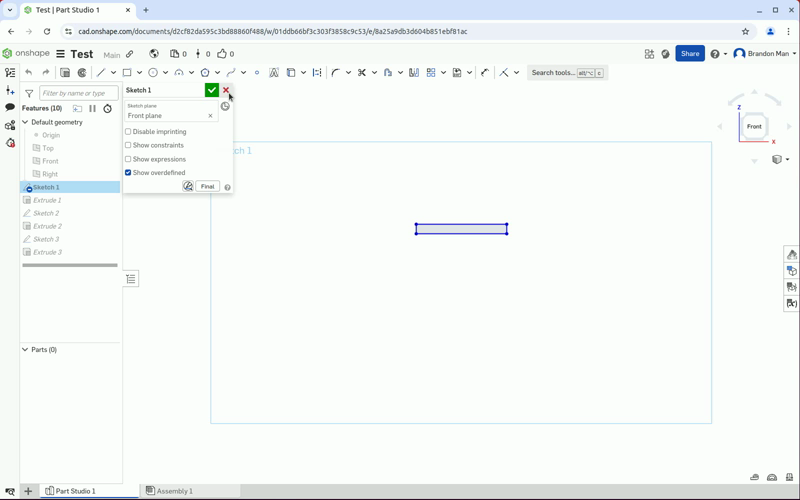
click(229, 92)
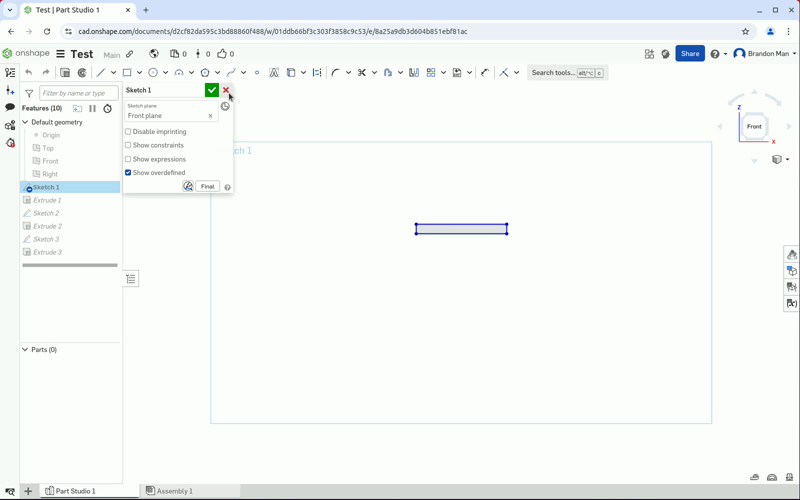
key(shift+s)
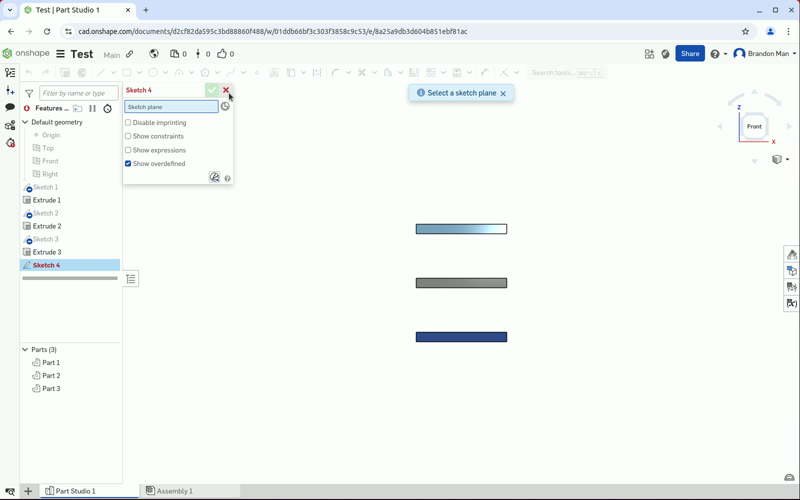
mouse_move(73, 163)
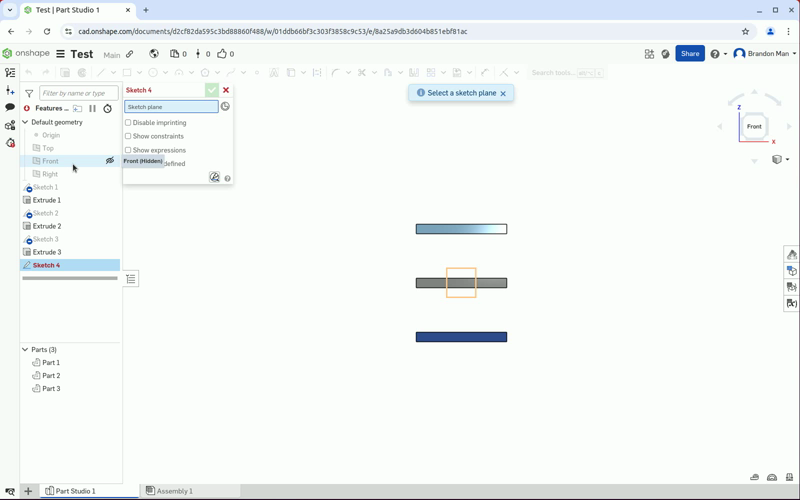
click(73, 163)
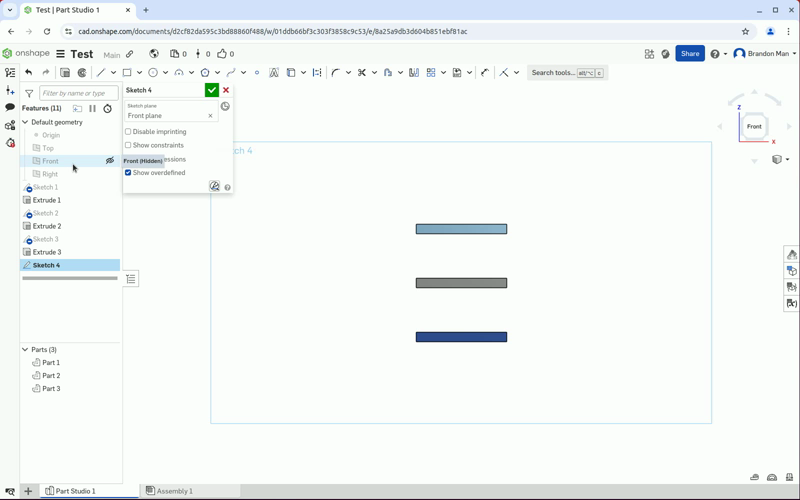
mouse_move(73, 352)
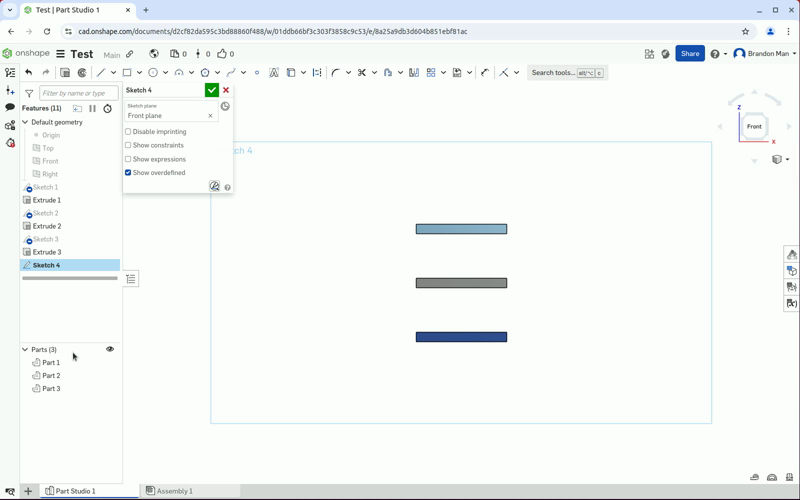
key(y)
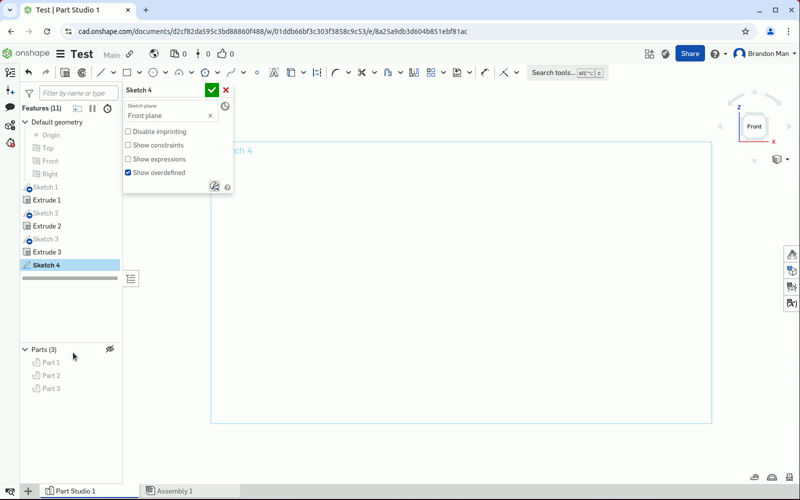
key(l)
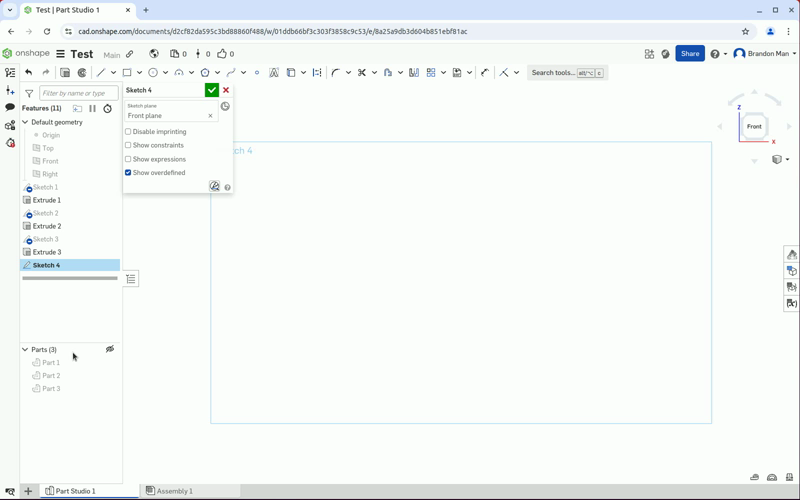
key_down(shift)
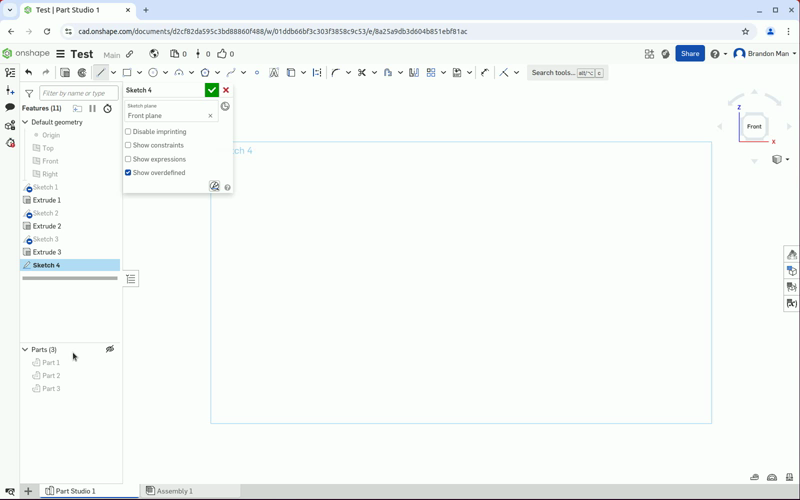
mouse_move(416, 395)
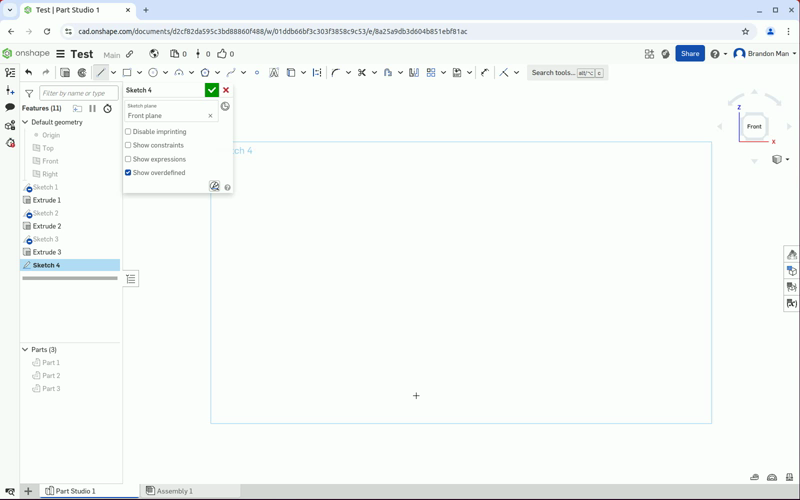
click(416, 395)
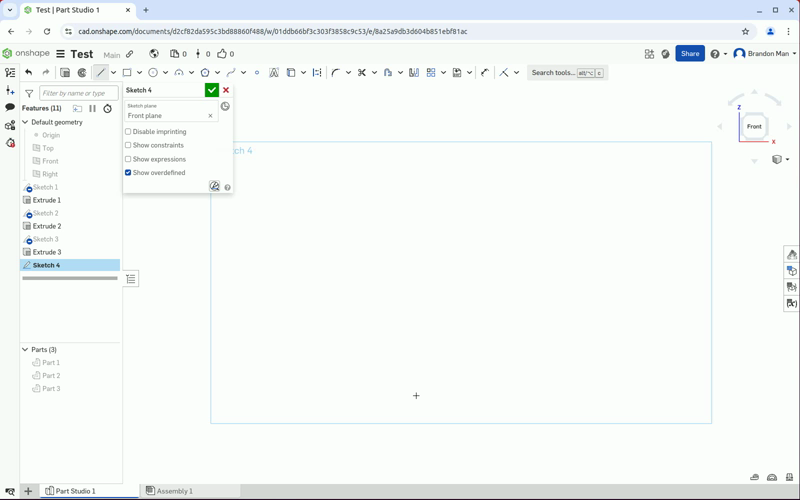
key_up(shift)
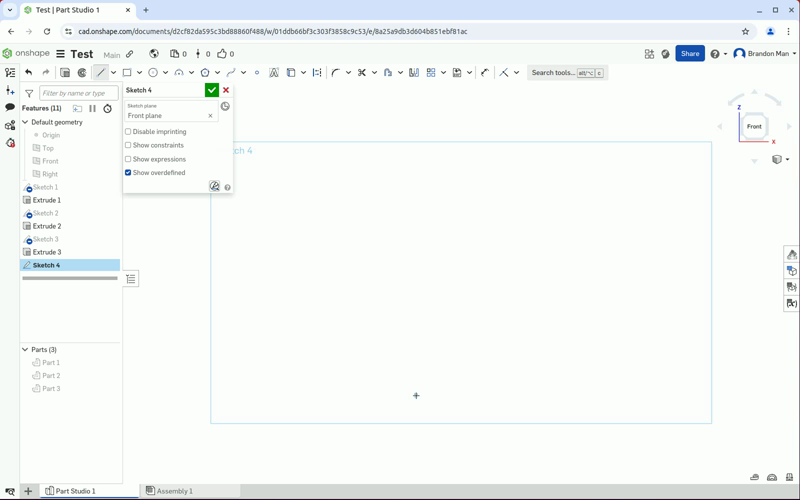
key_down(shift)
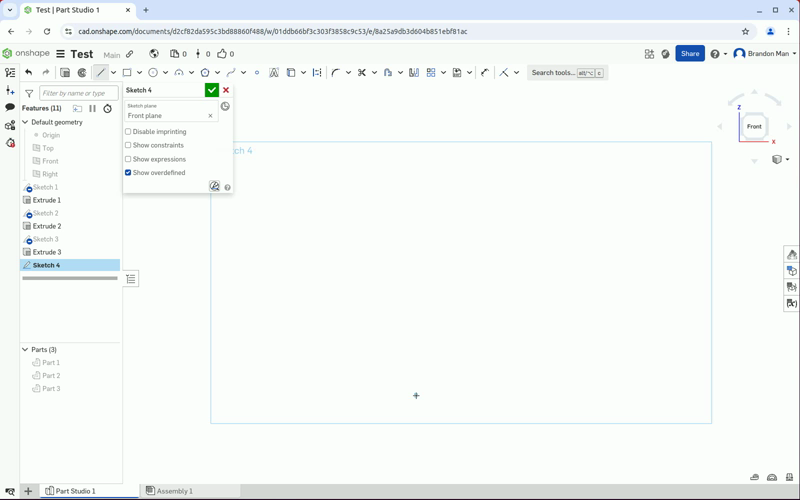
mouse_move(506, 395)
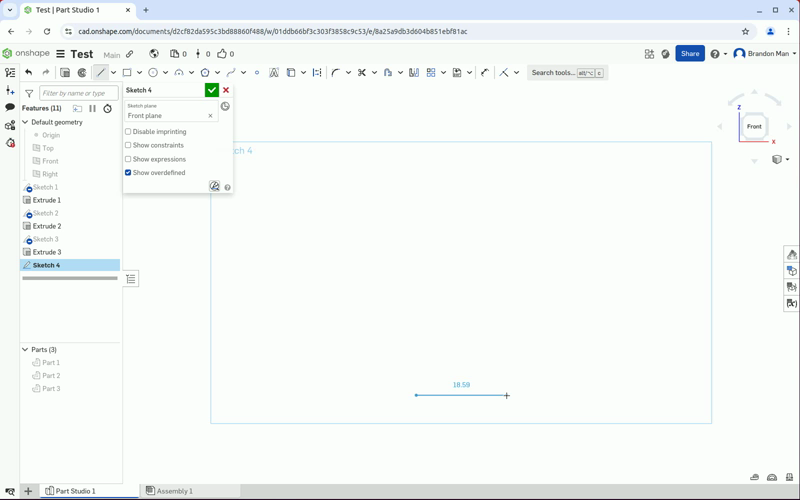
click(506, 395)
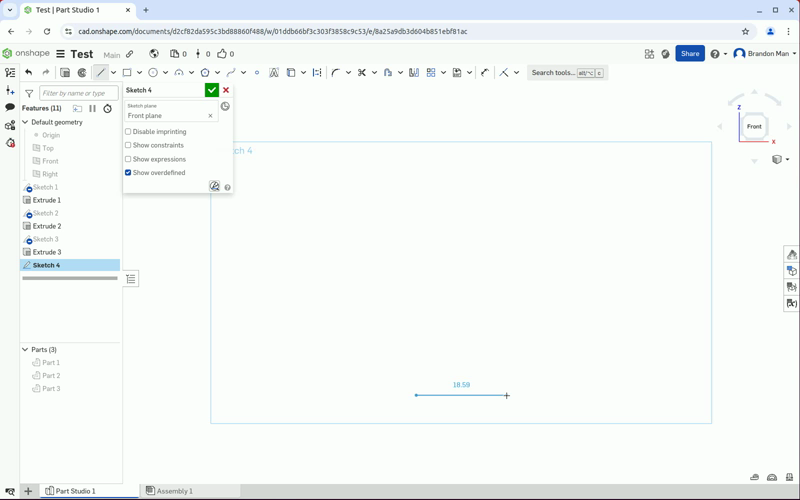
key_up(shift)
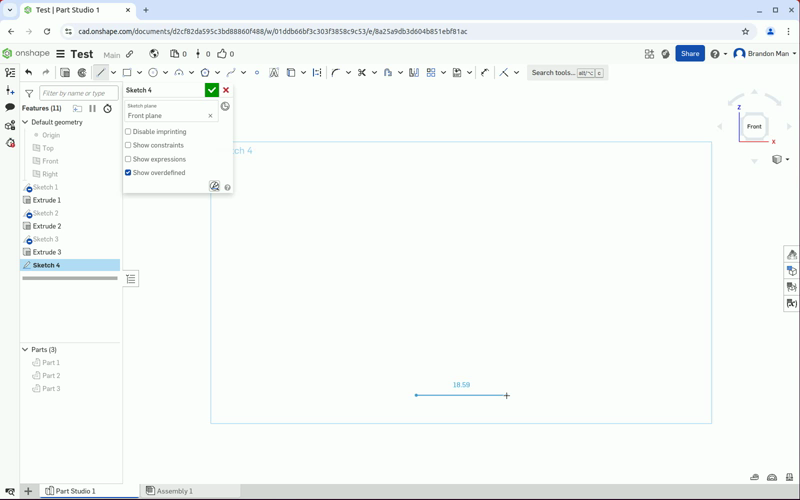
key_down(shift)
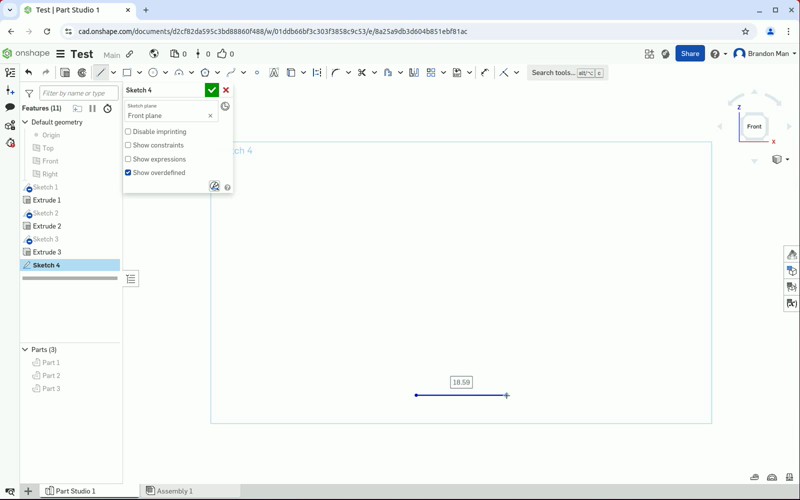
mouse_move(536, 395)
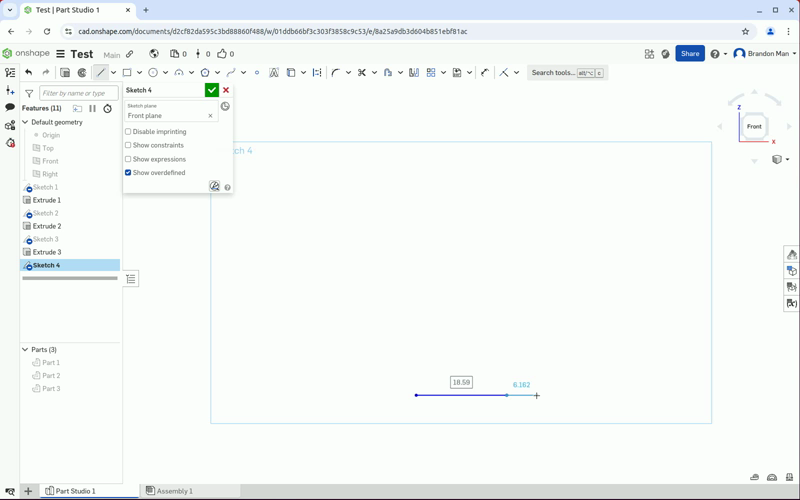
mouse_move(506, 385)
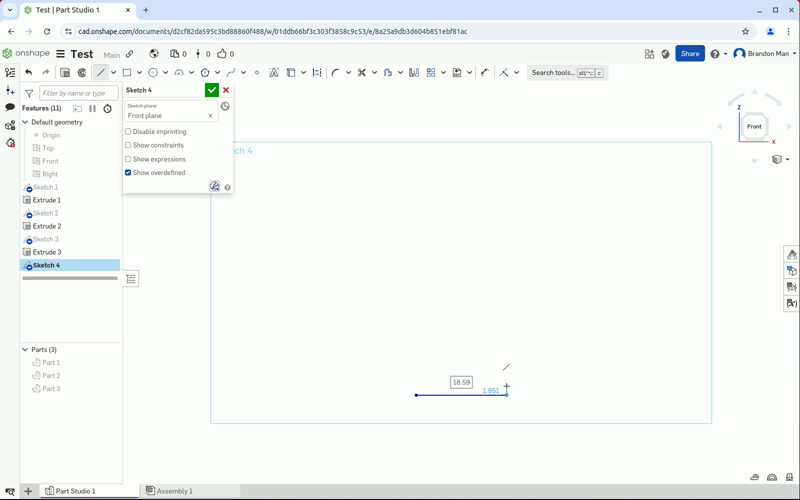
click(506, 385)
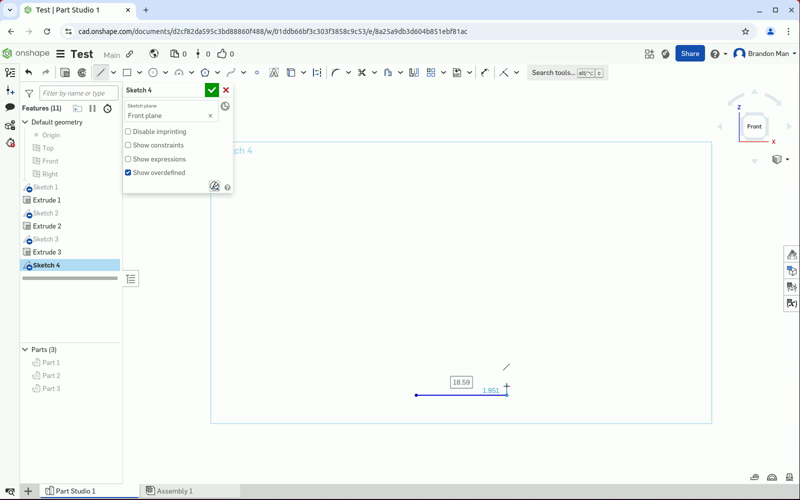
key_up(shift)
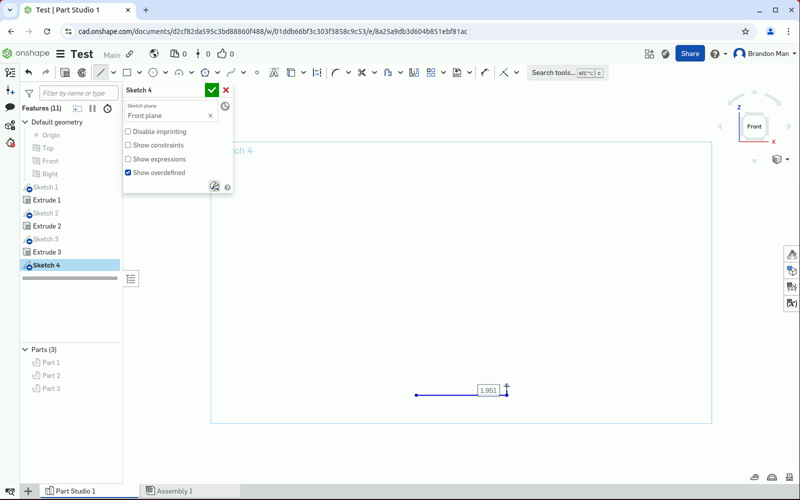
key_down(shift)
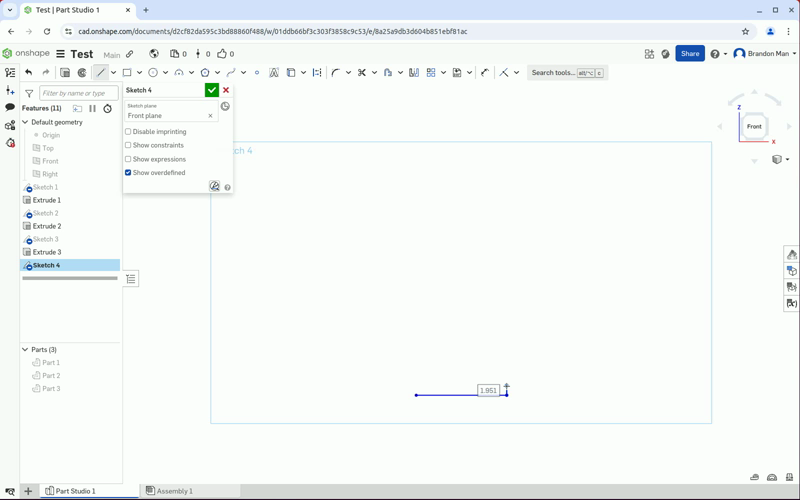
mouse_move(416, 385)
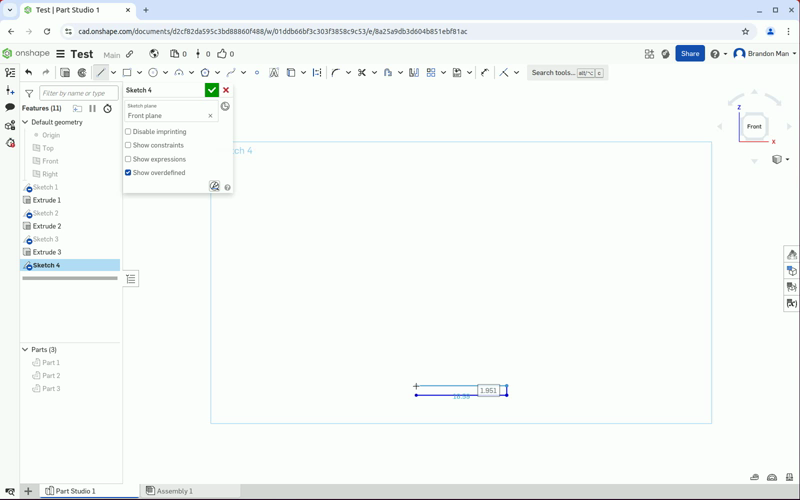
click(416, 385)
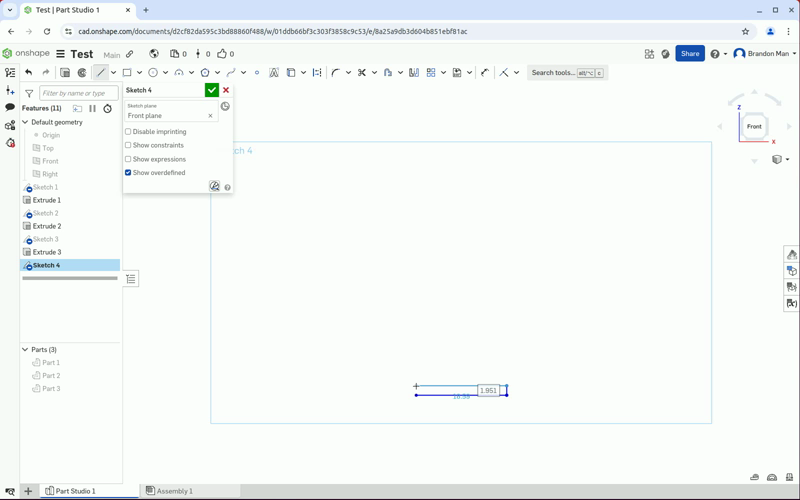
key_up(shift)
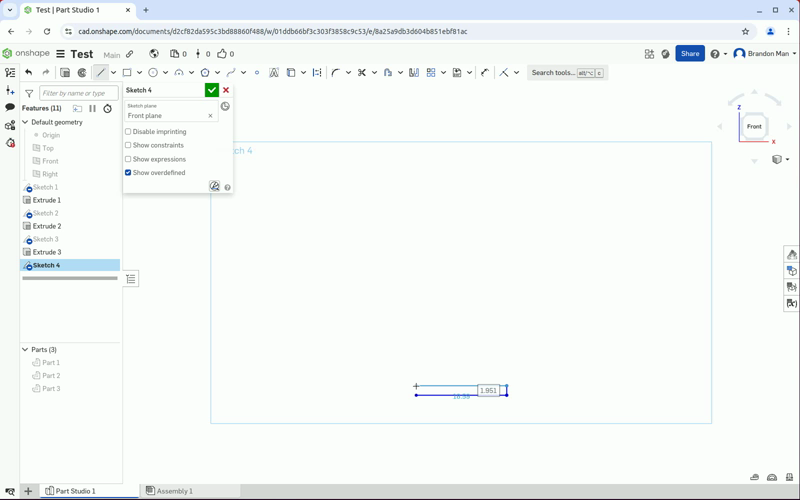
mouse_move(446, 385)
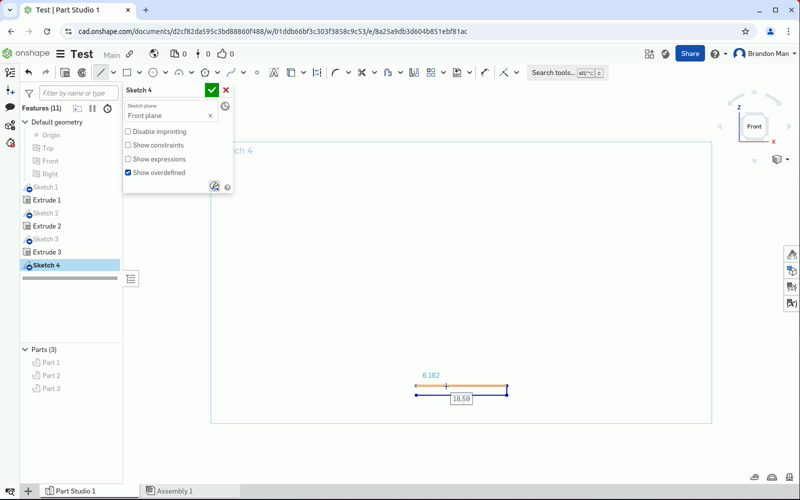
key_down(shift)
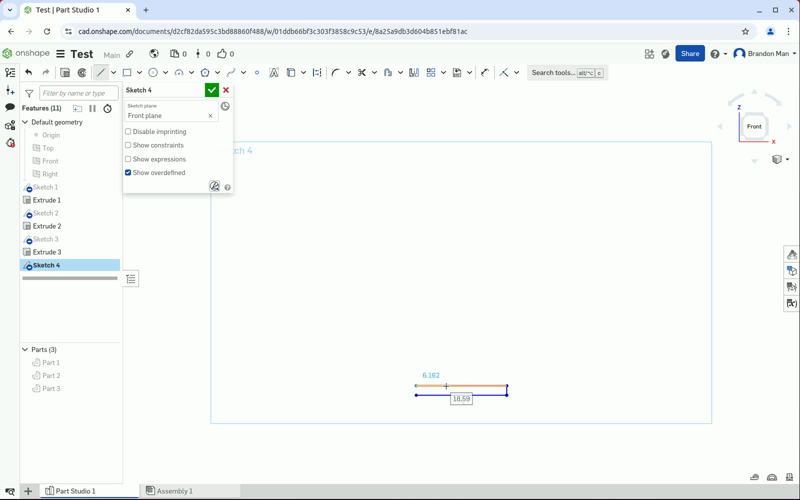
mouse_move(416, 395)
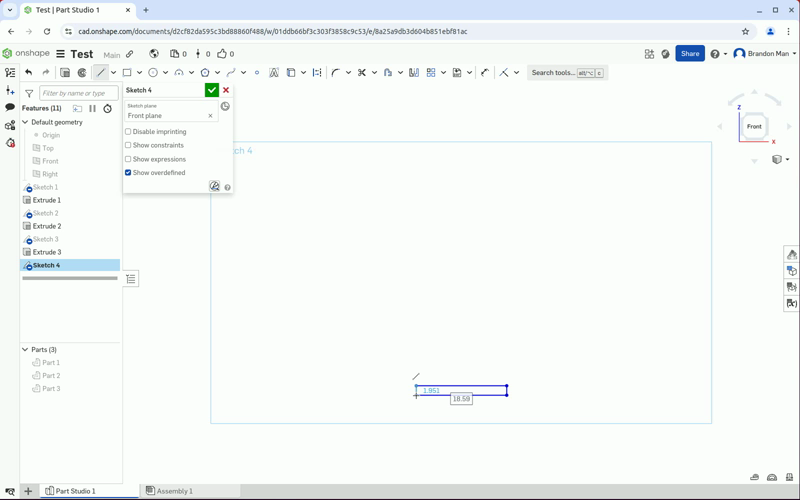
key_up(shift)
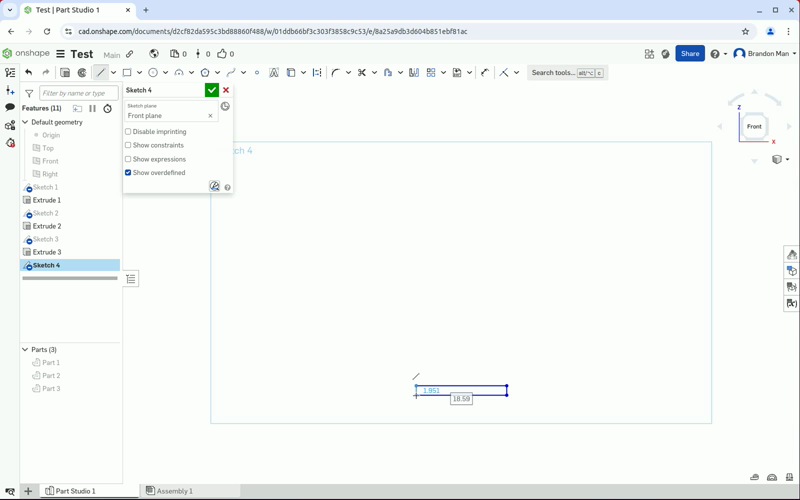
click(416, 395)
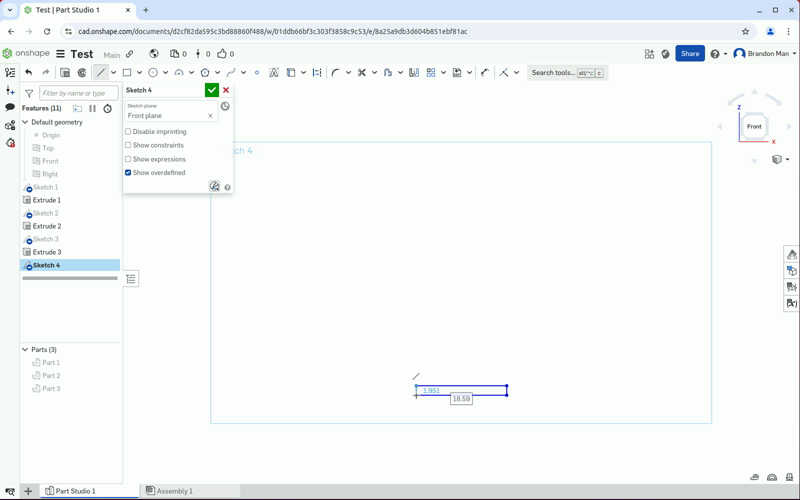
key(esc)
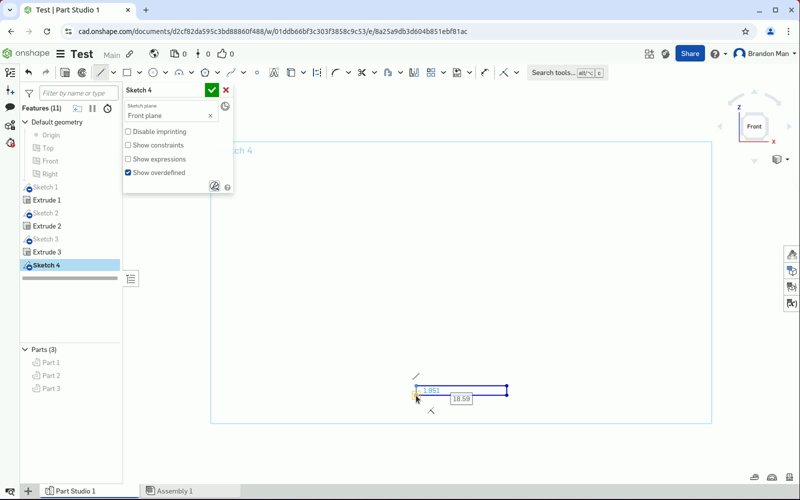
mouse_move(489, 393)
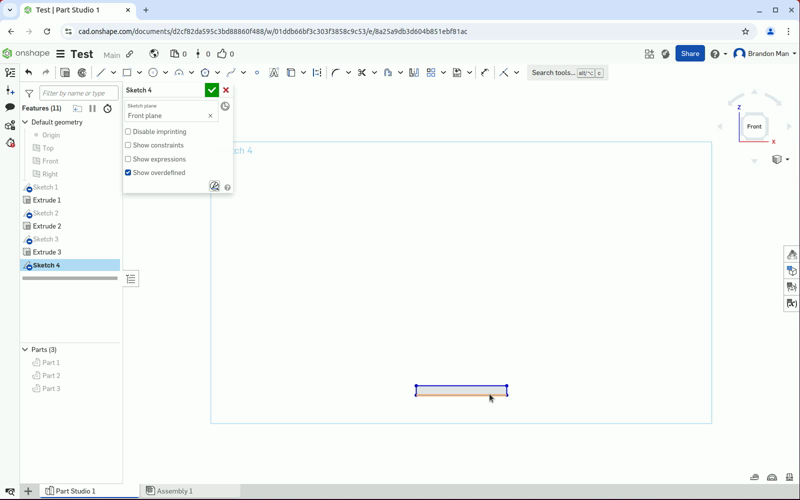
scroll(6)
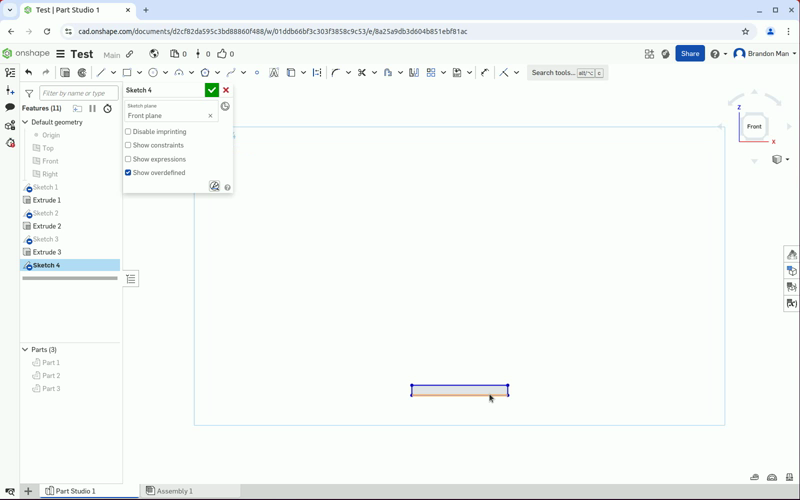
scroll(6)
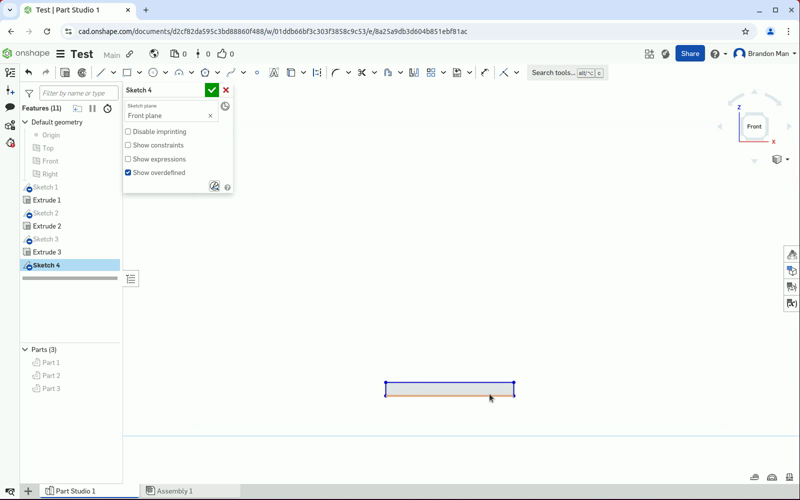
scroll(6)
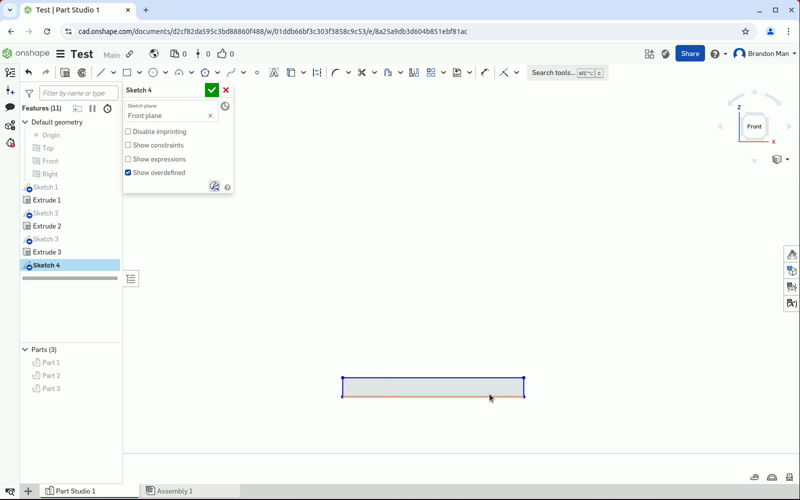
scroll(6)
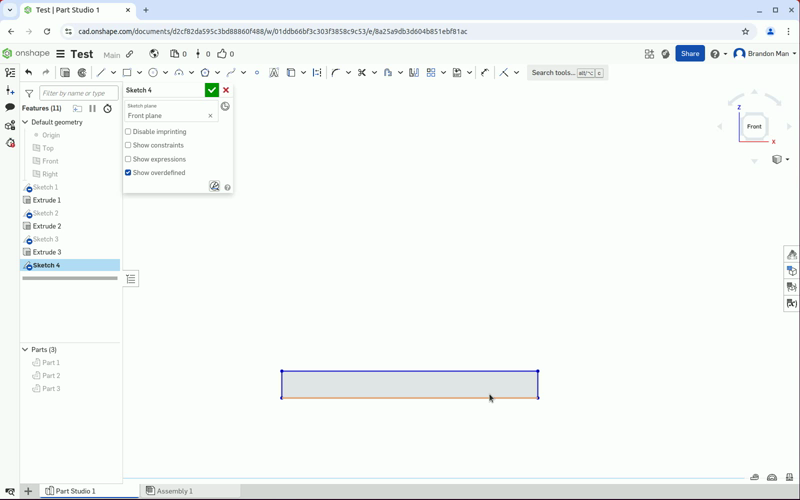
scroll(6)
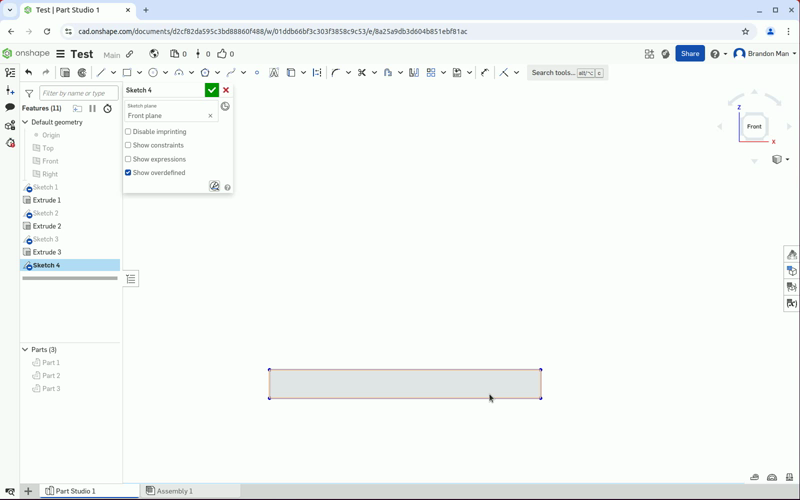
scroll(6)
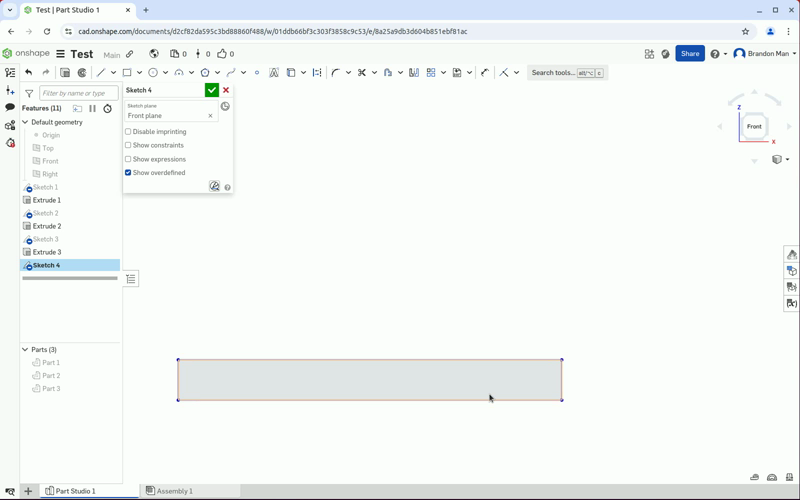
scroll(6)
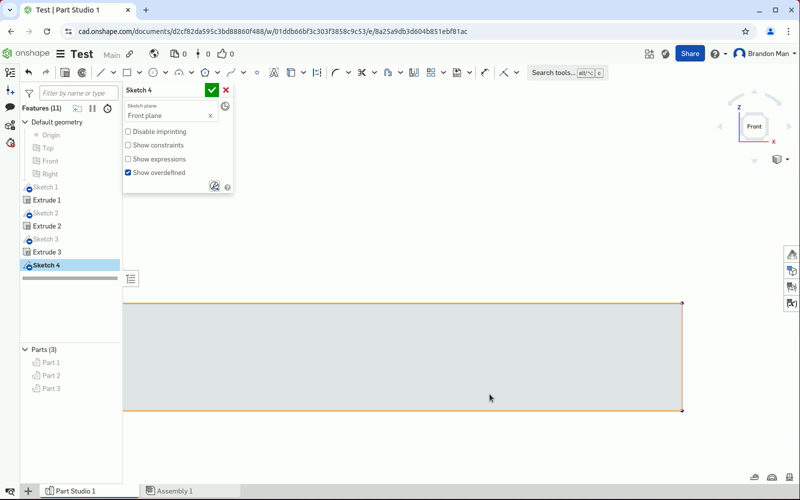
click(489, 393)
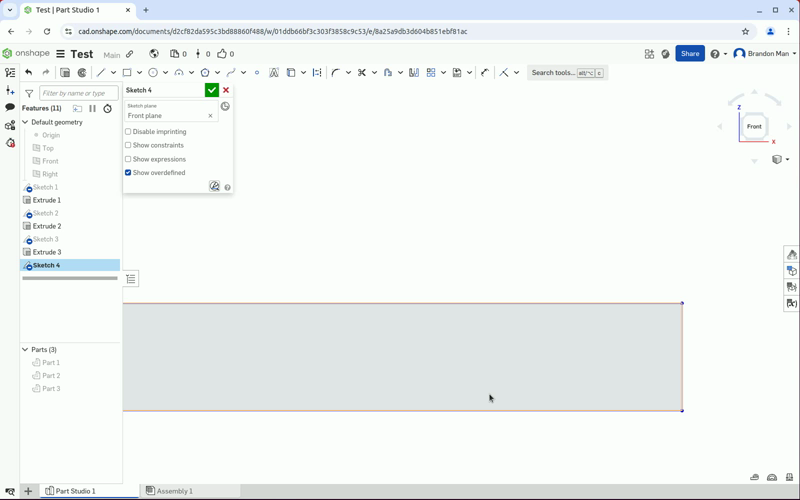
scroll(-6)
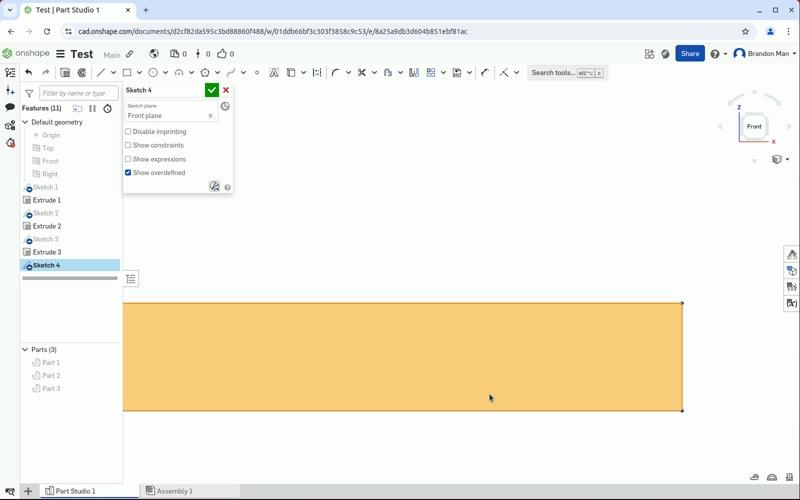
scroll(-6)
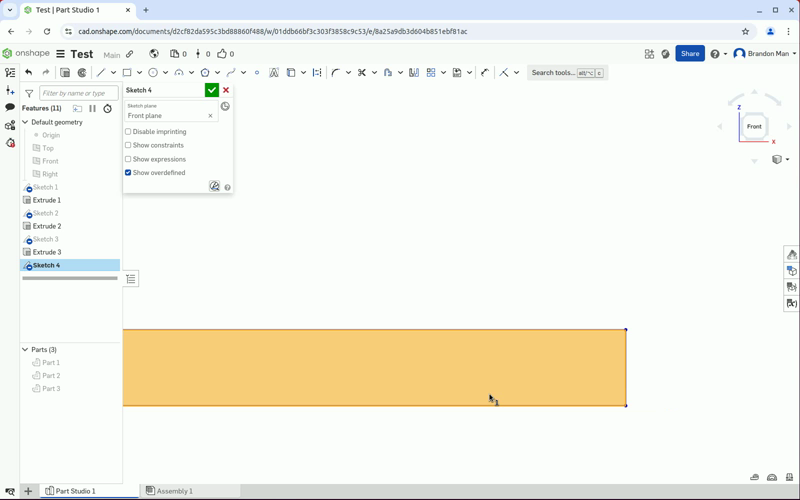
scroll(-6)
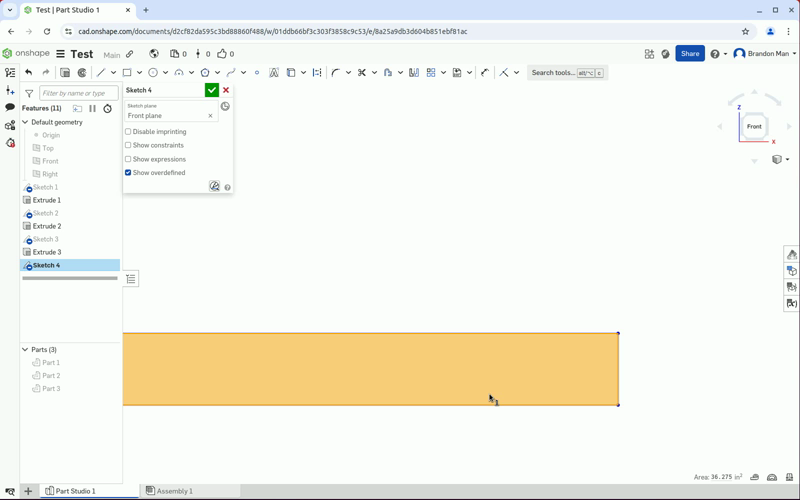
scroll(-6)
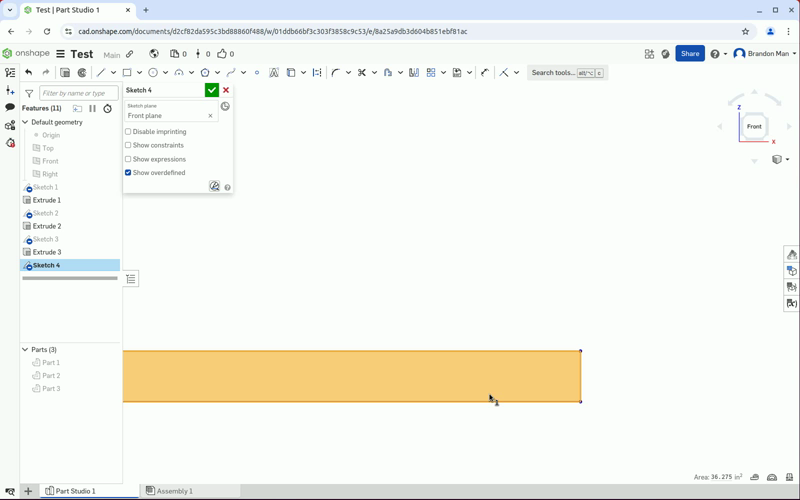
scroll(-6)
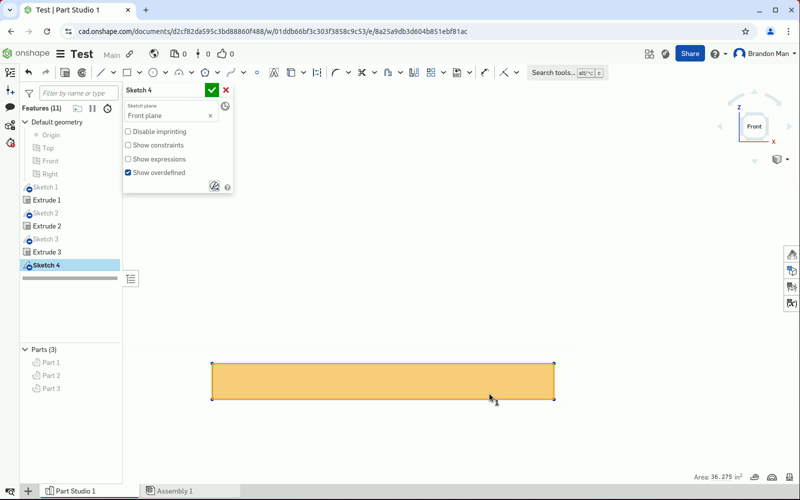
scroll(-6)
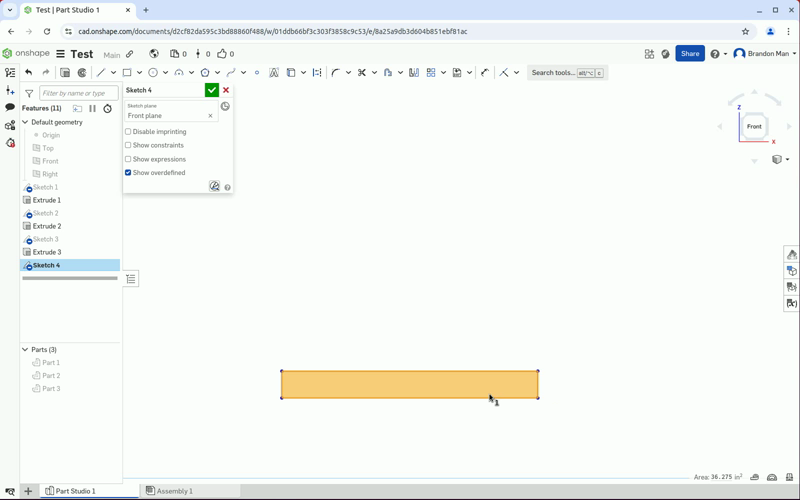
scroll(-6)
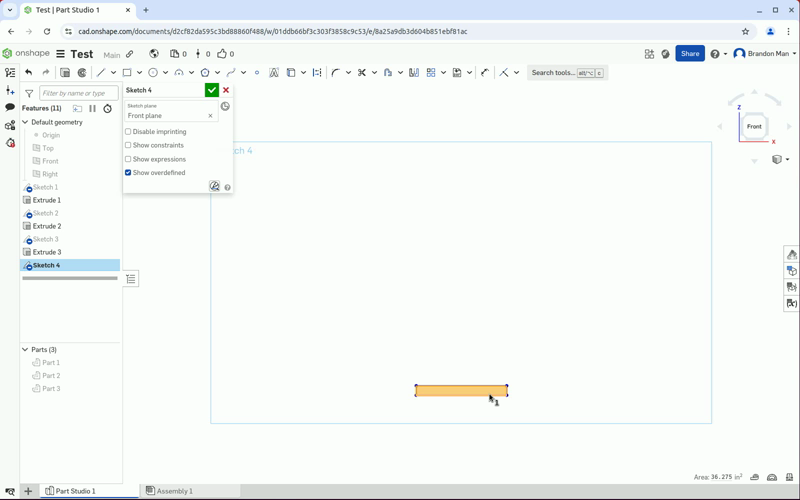
mouse_move(73, 352)
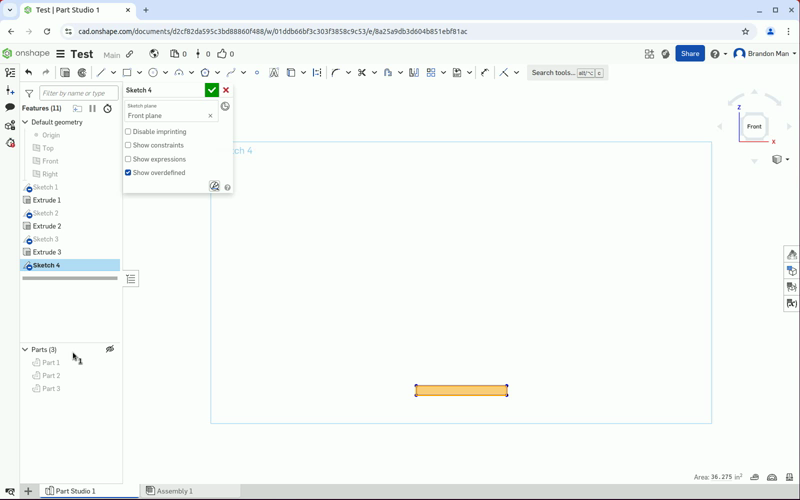
key(shift+y)
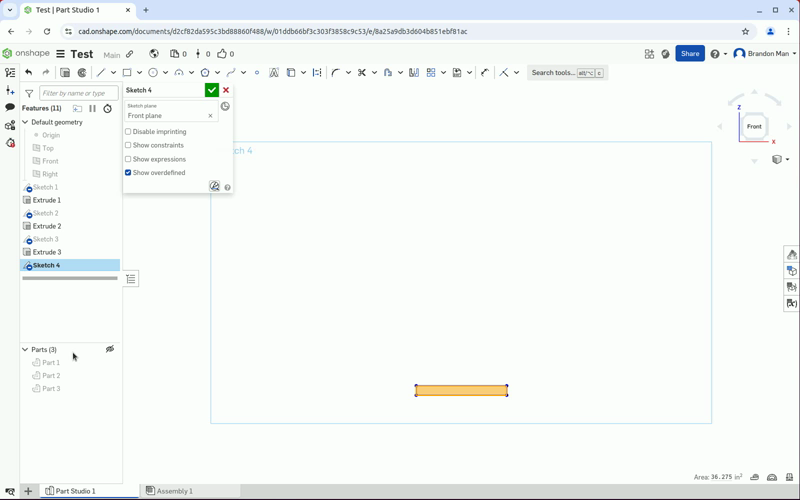
key(shift+e)
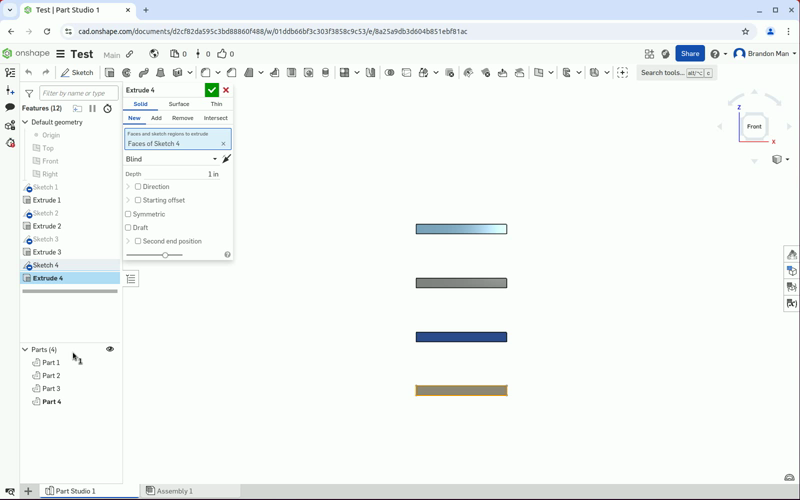
mouse_move(143, 106)
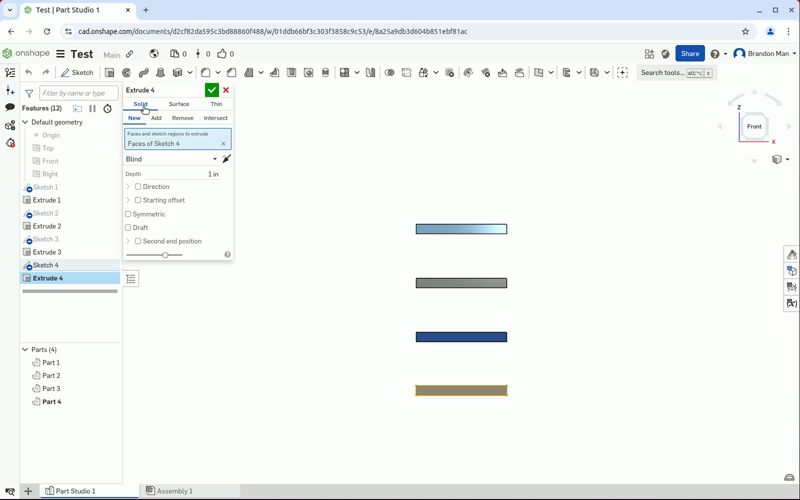
click(143, 106)
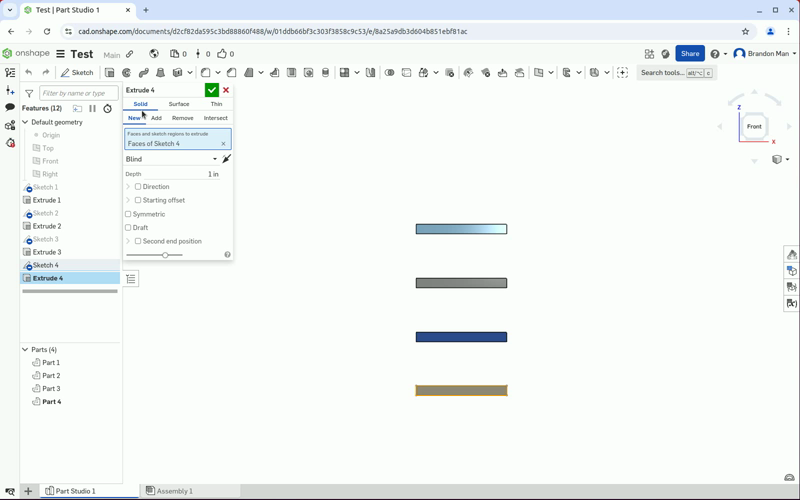
mouse_move(137, 120)
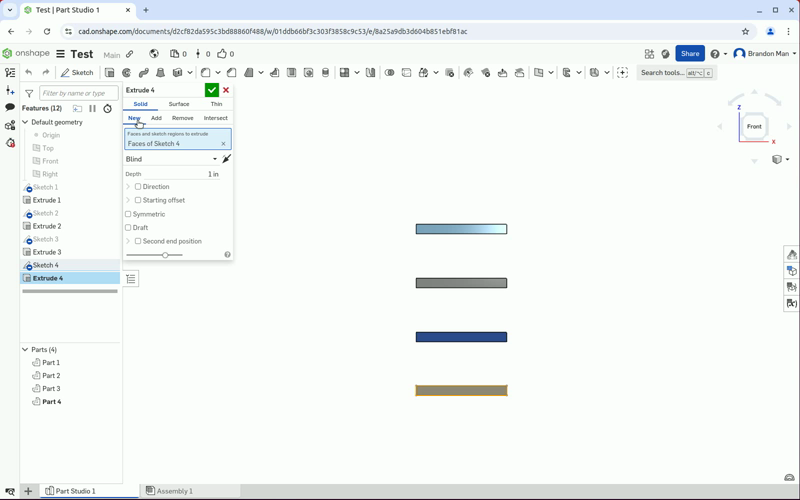
click(137, 120)
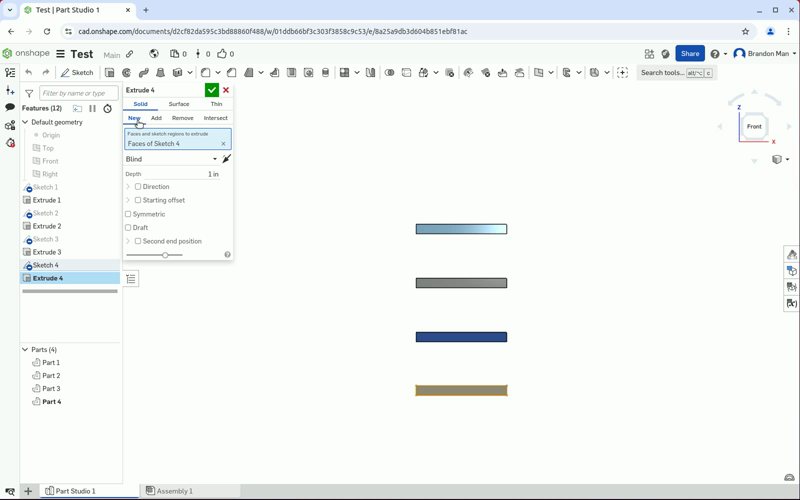
key(tab, 4)
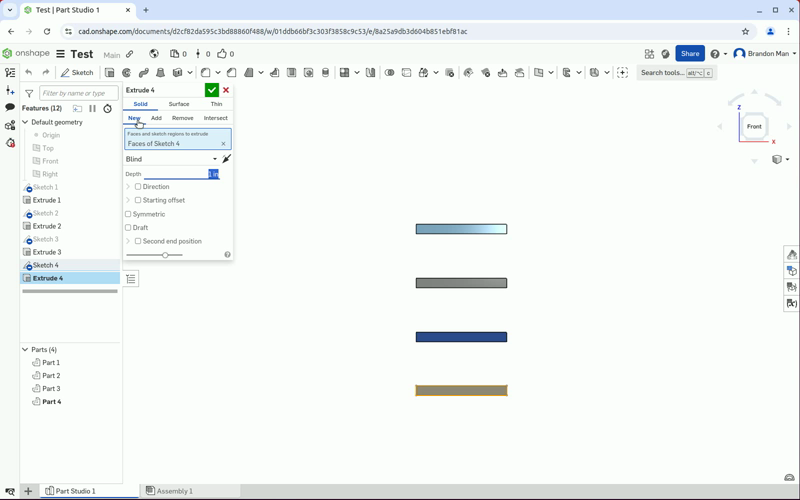
text(14.924)
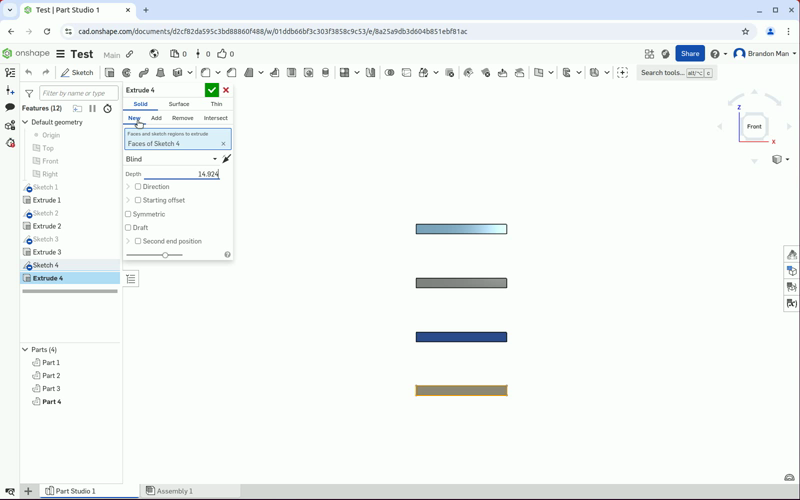
key(tab, 3)
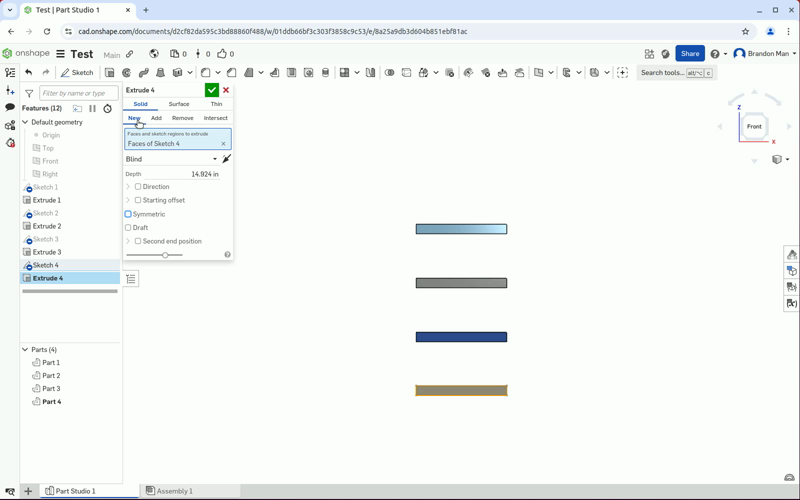
key(space)
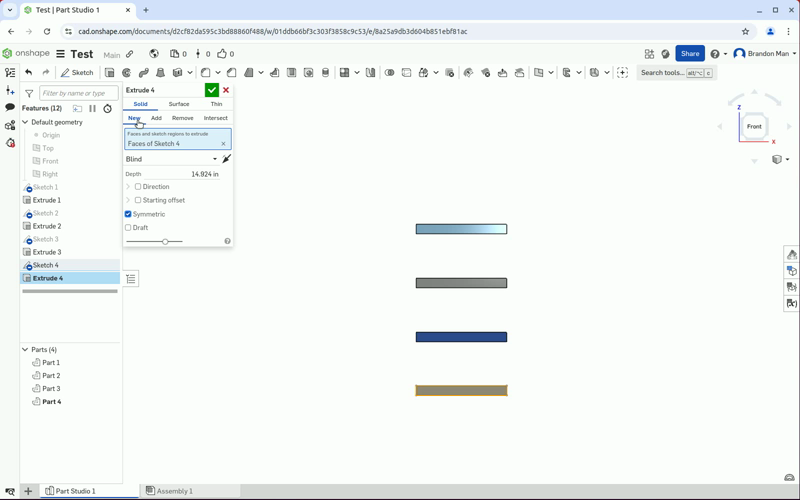
key(enter)
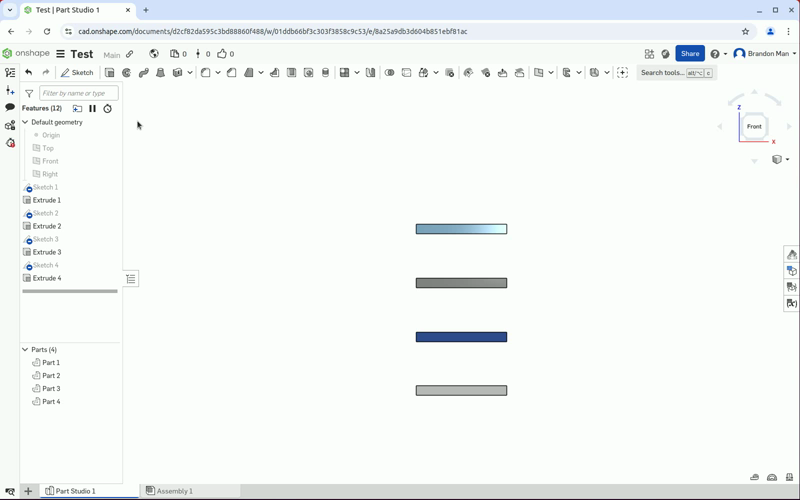
key(shift+h)
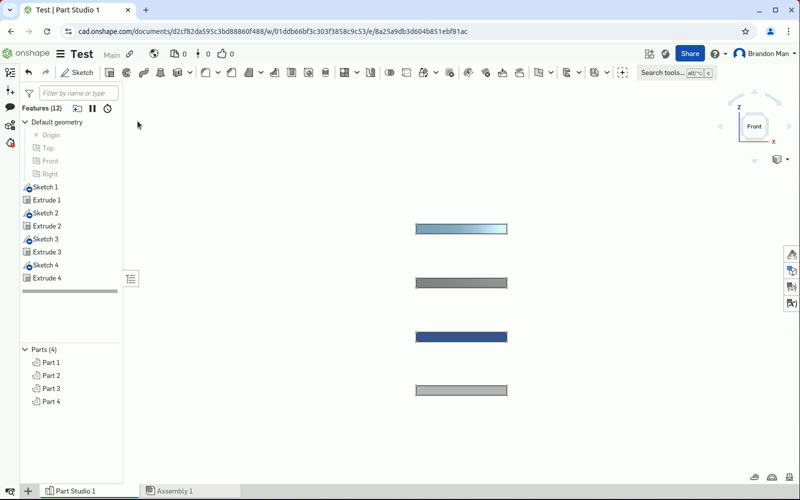
key(shift+h)
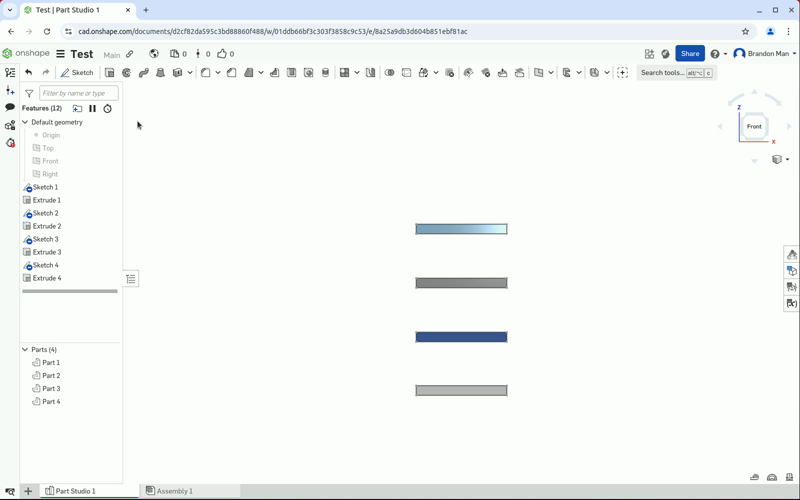
key(shift+7)
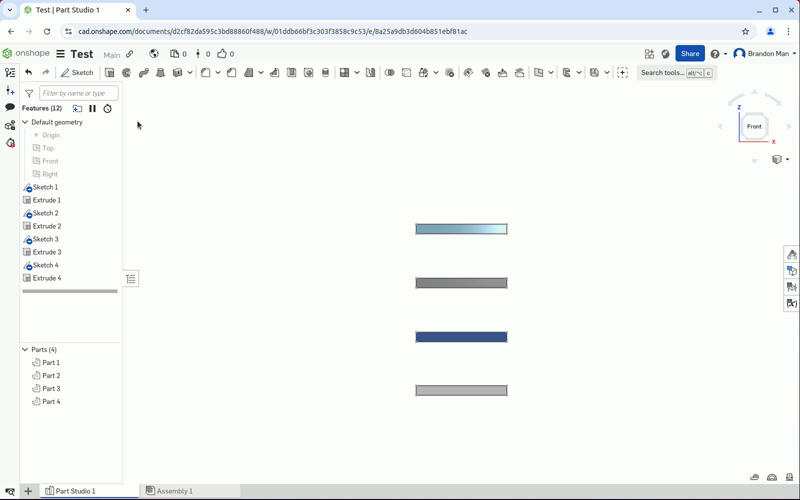
key(left, 2)
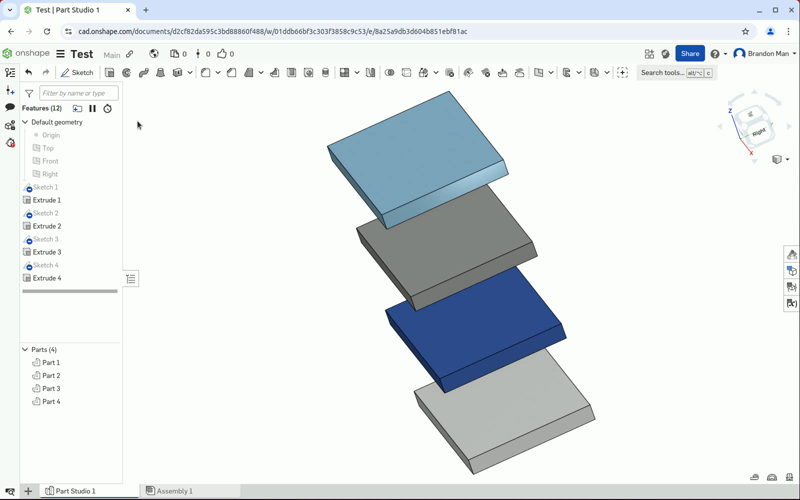
key(down, 2)
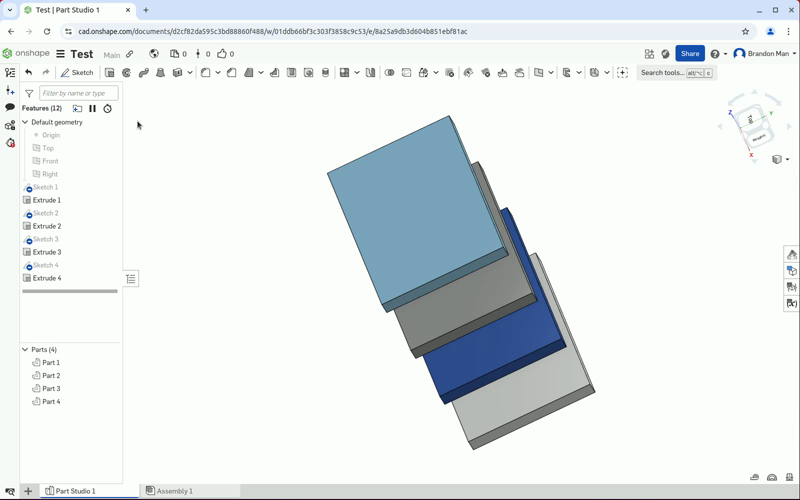
key(up, 2)
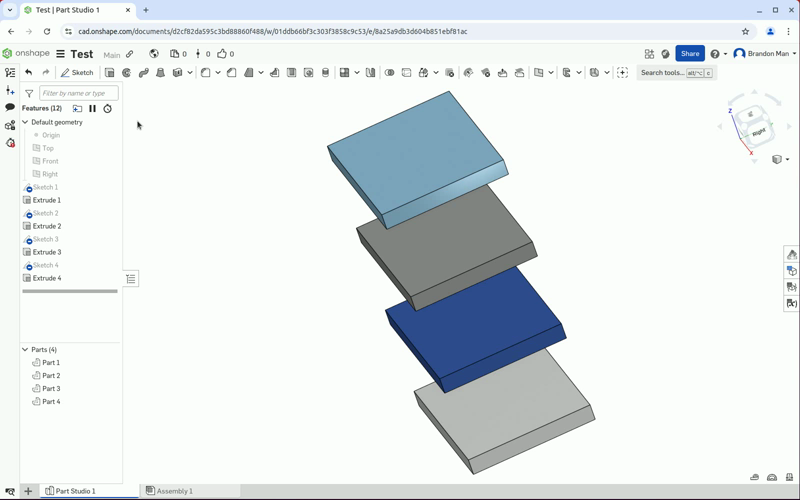
key(right, 2)
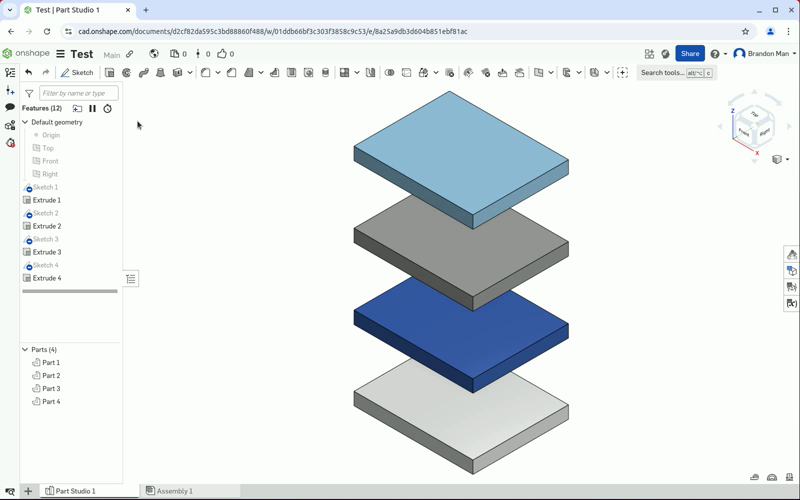
mouse_move(73, 189)
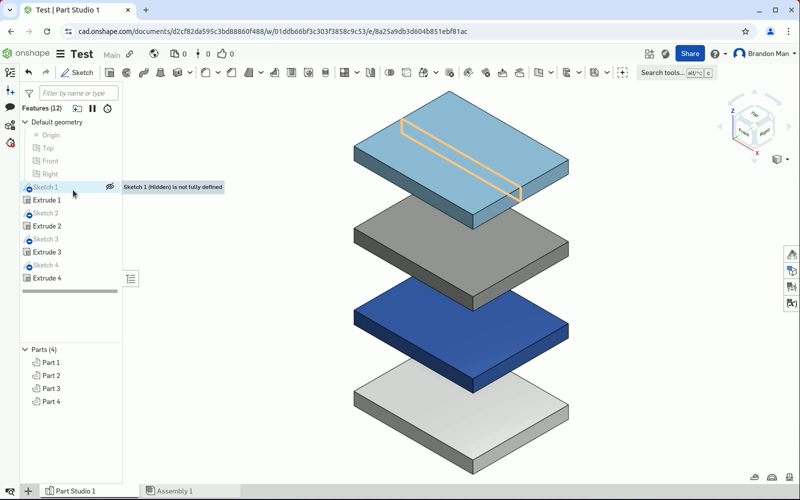
click(73, 189)